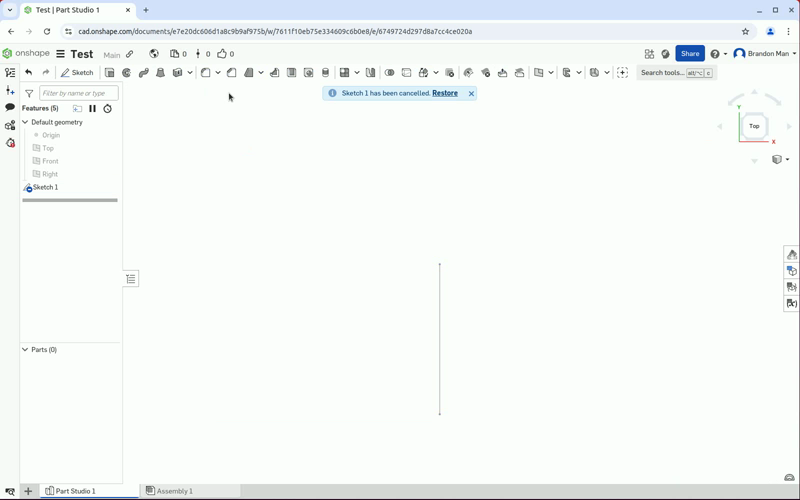
key(shift+h)
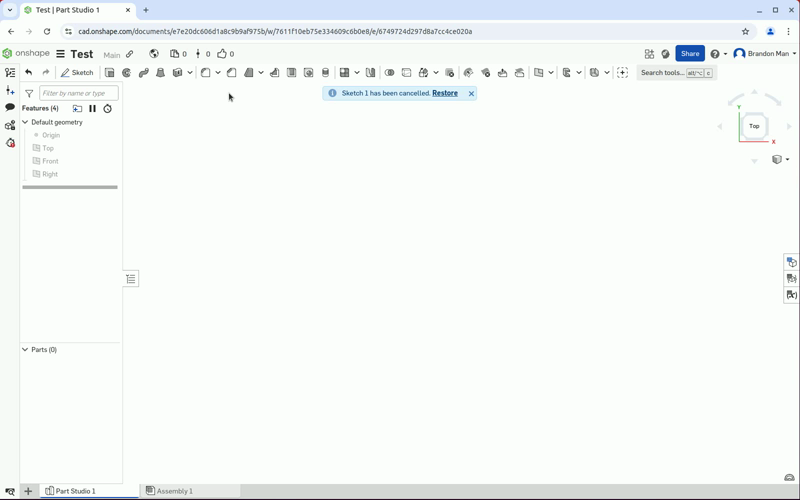
mouse_move(73, 352)
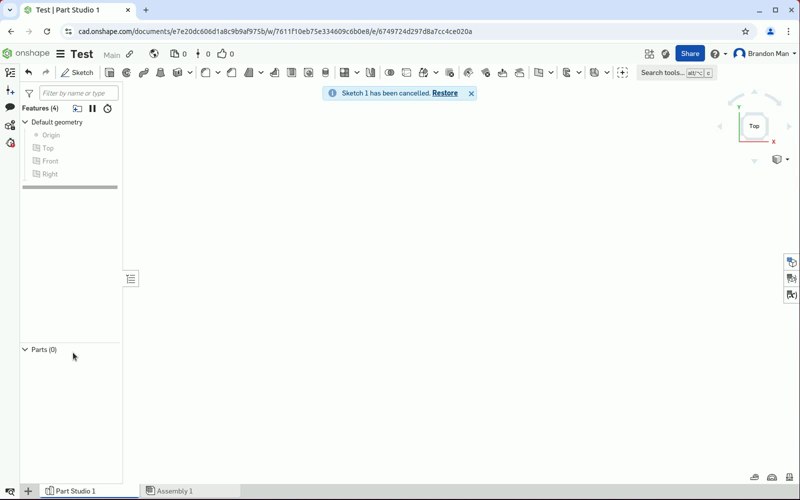
key(y)
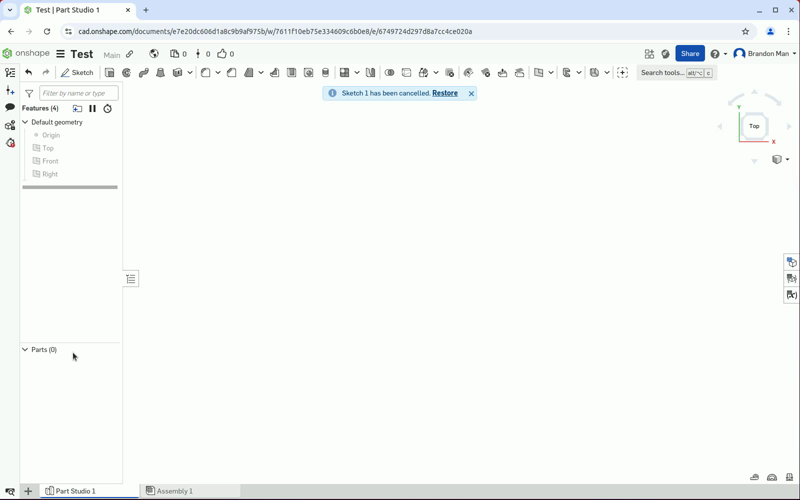
key(shift+p)
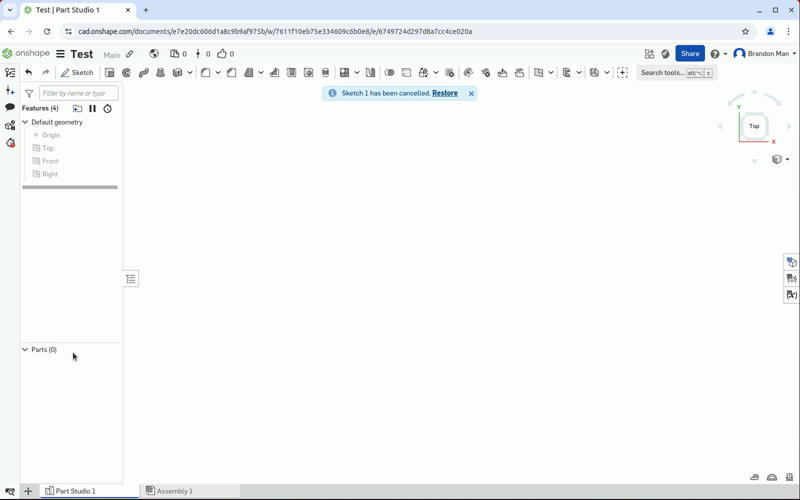
key(space)
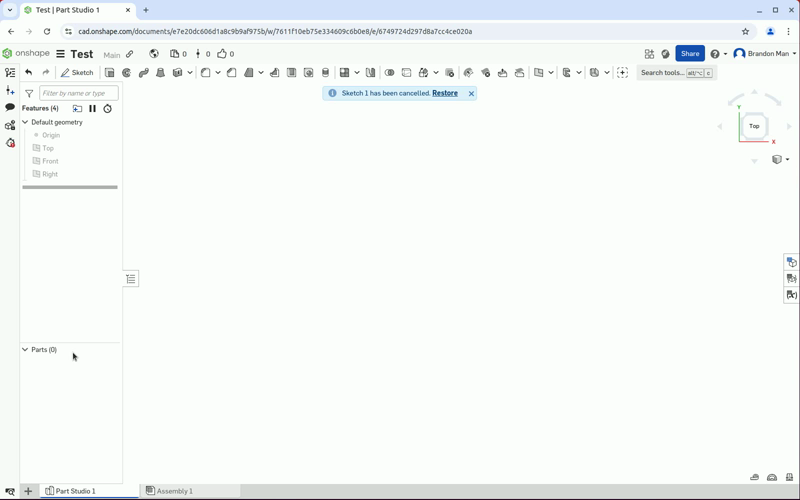
key_down(shift)
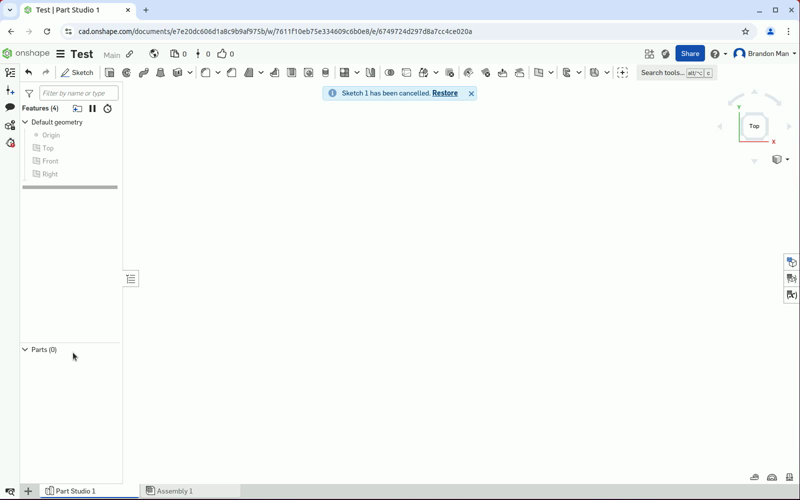
key(up)
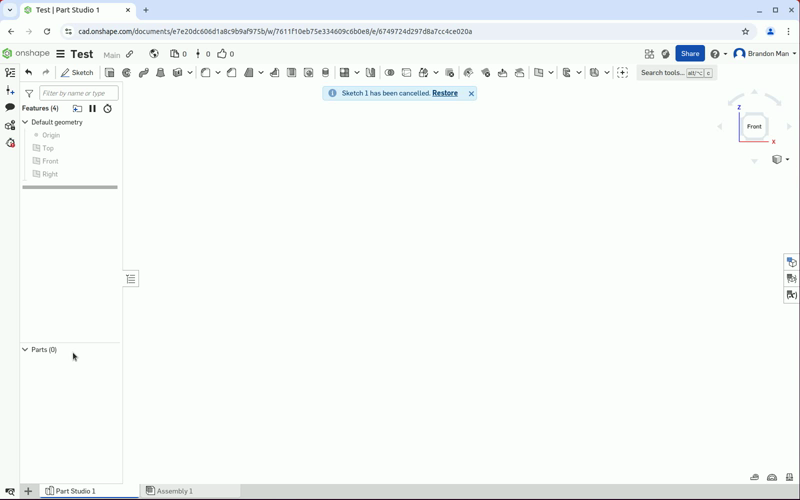
key_up(shift)
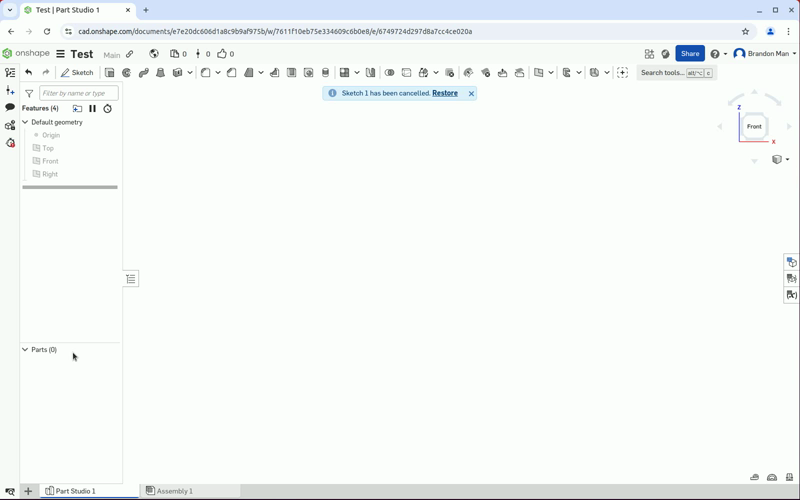
mouse_move(73, 352)
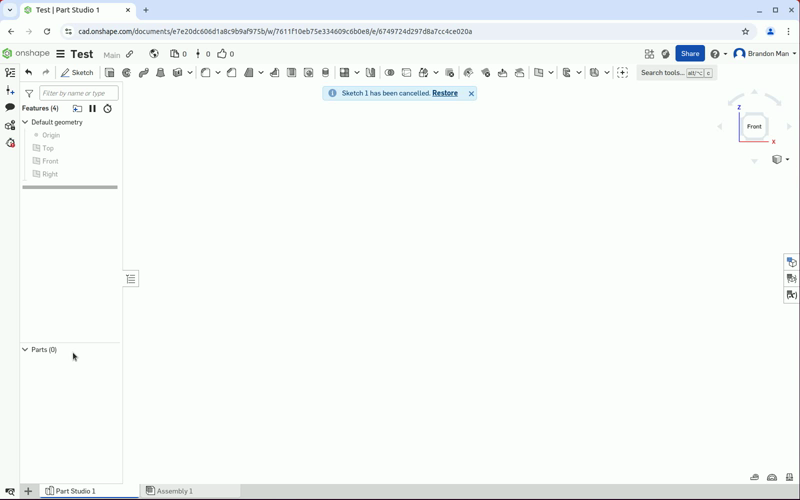
key(shift+y)
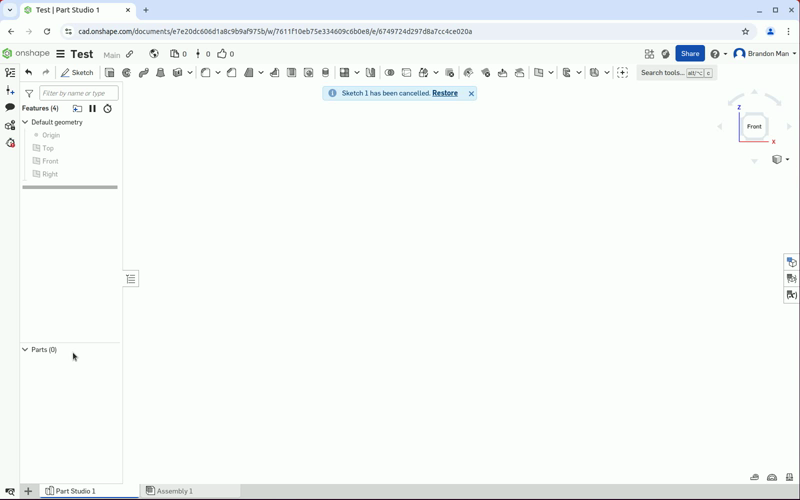
key(shift+s)
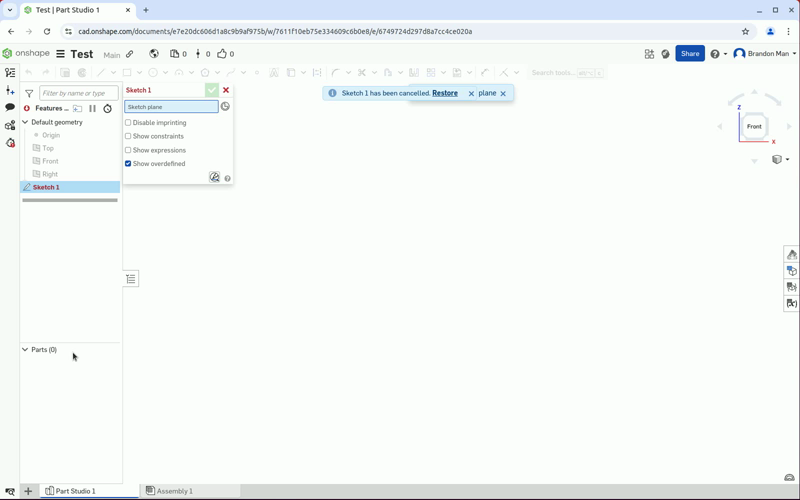
mouse_move(73, 163)
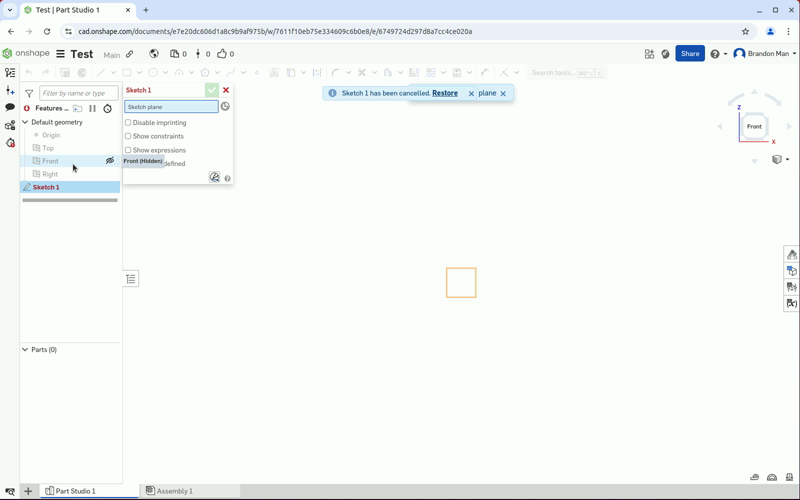
click(73, 163)
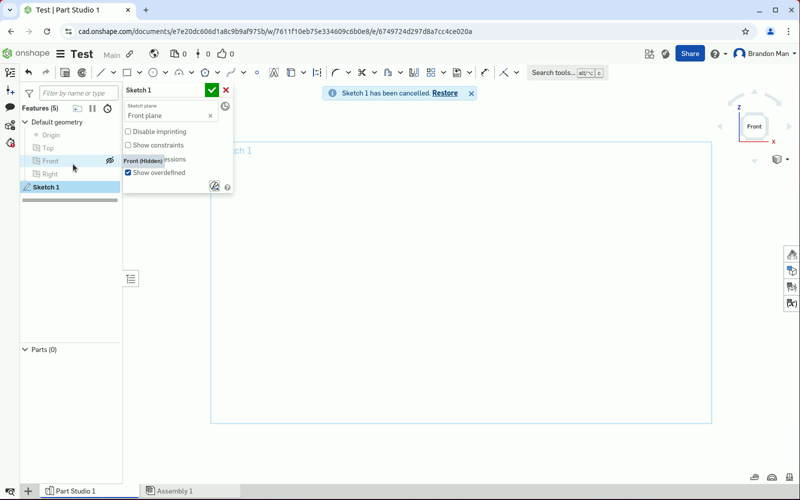
mouse_move(73, 352)
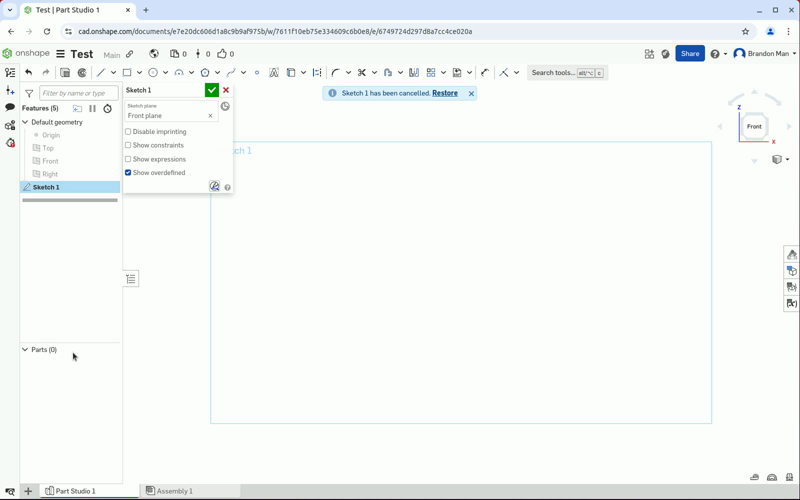
key(y)
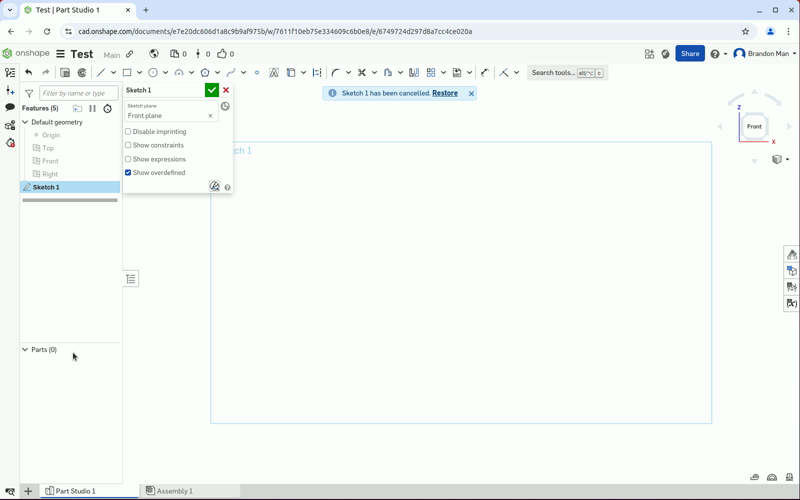
key(l)
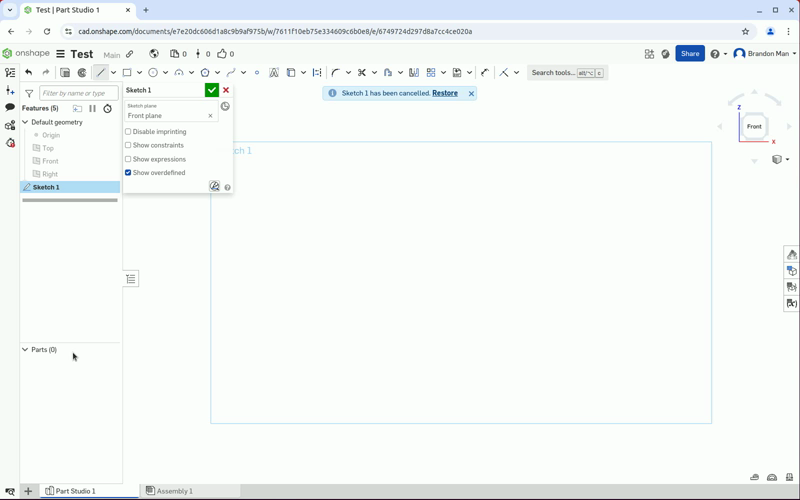
key_down(shift)
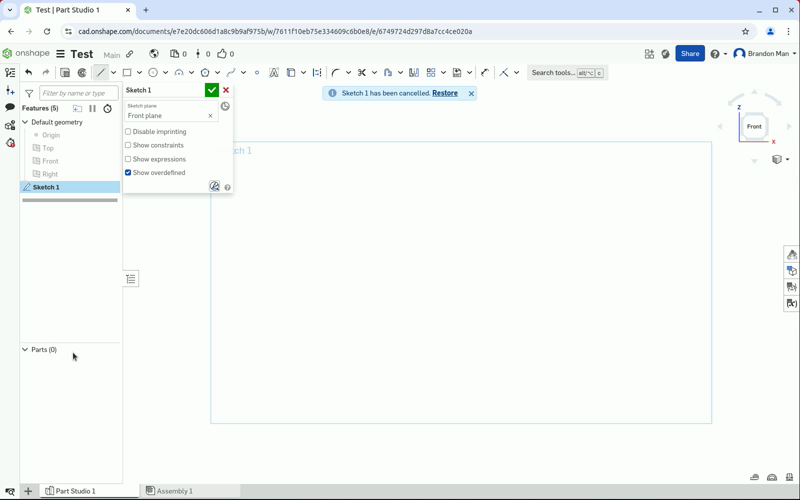
mouse_move(368, 282)
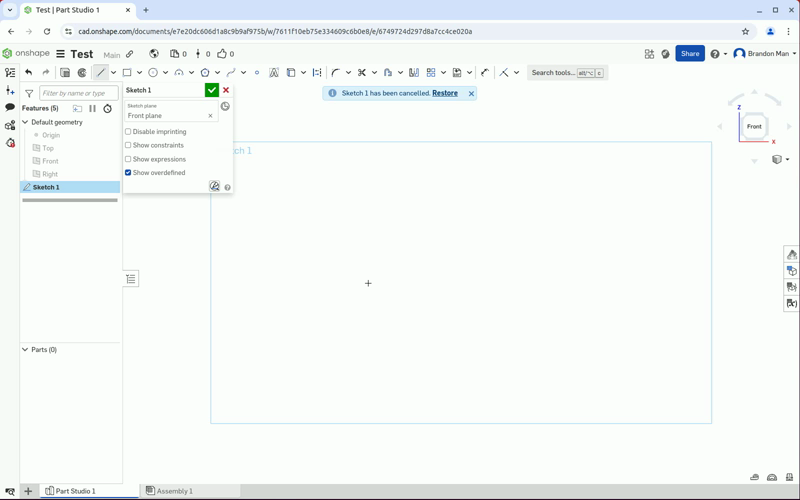
click(368, 282)
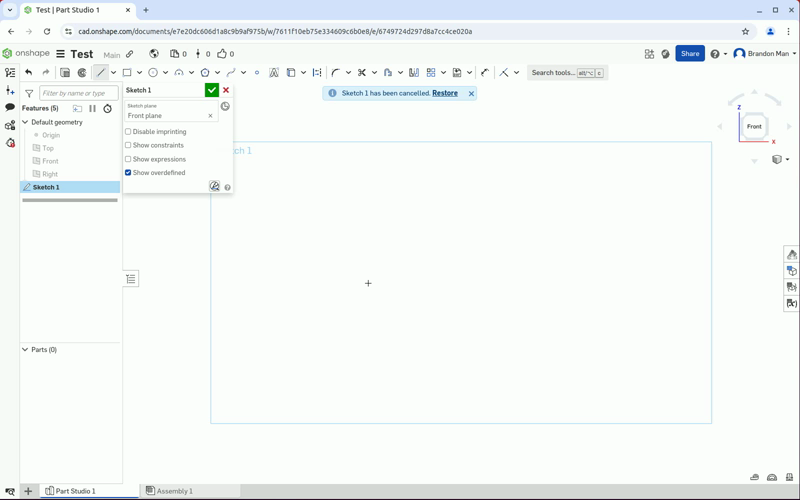
key_up(shift)
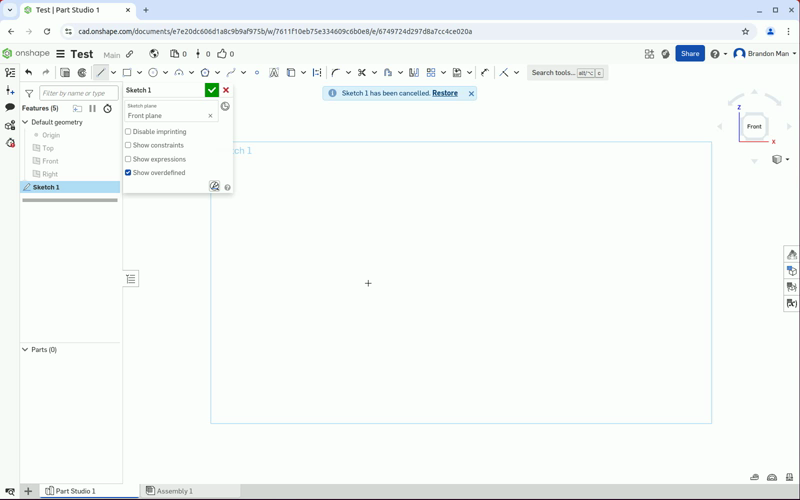
key_down(shift)
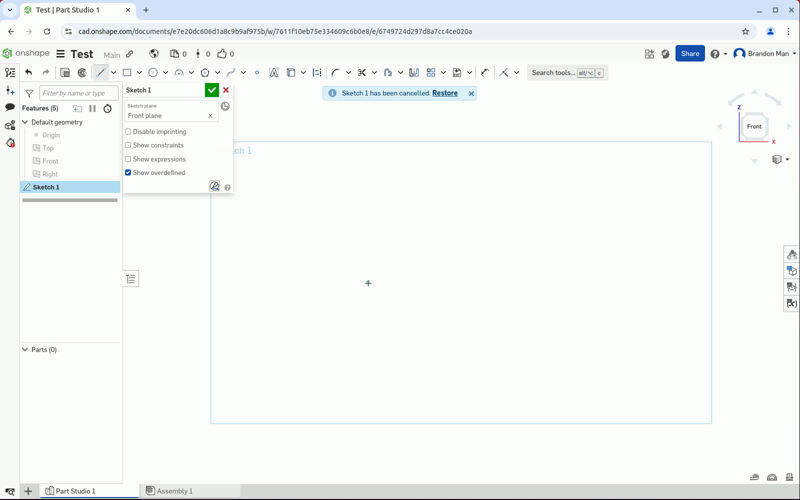
mouse_move(555, 282)
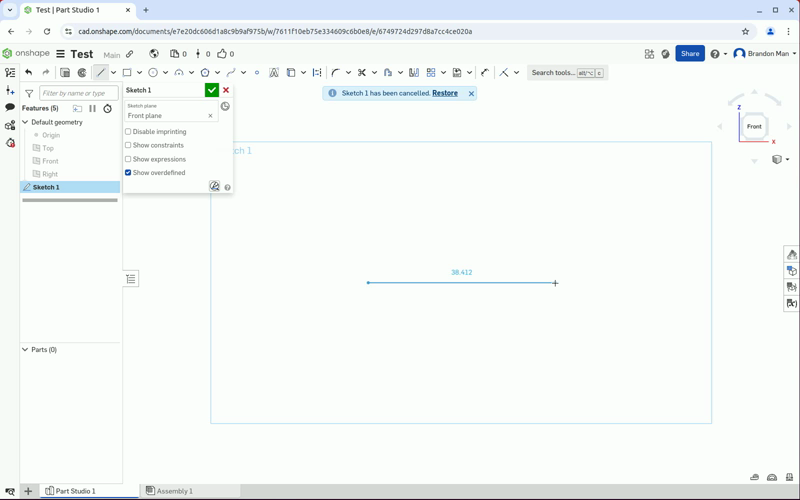
click(555, 282)
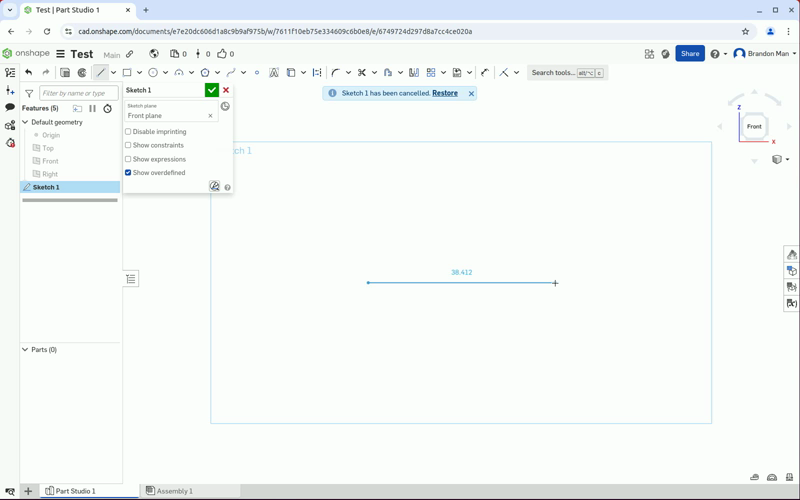
key_up(shift)
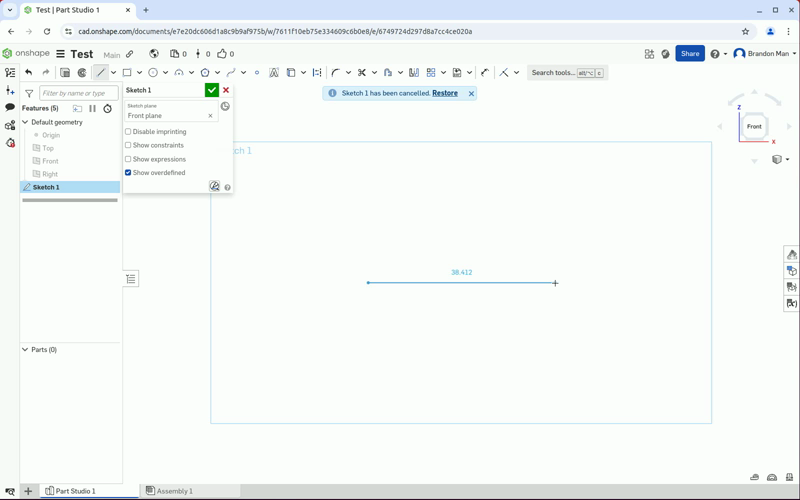
key_down(shift)
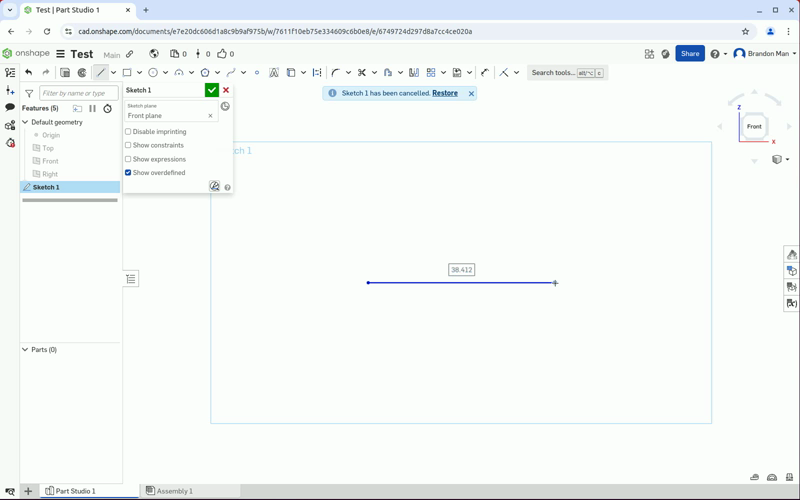
mouse_move(585, 282)
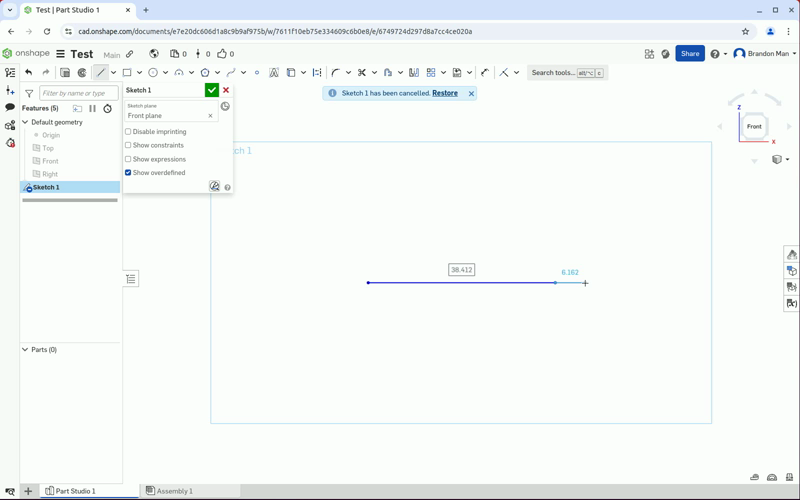
mouse_move(555, 245)
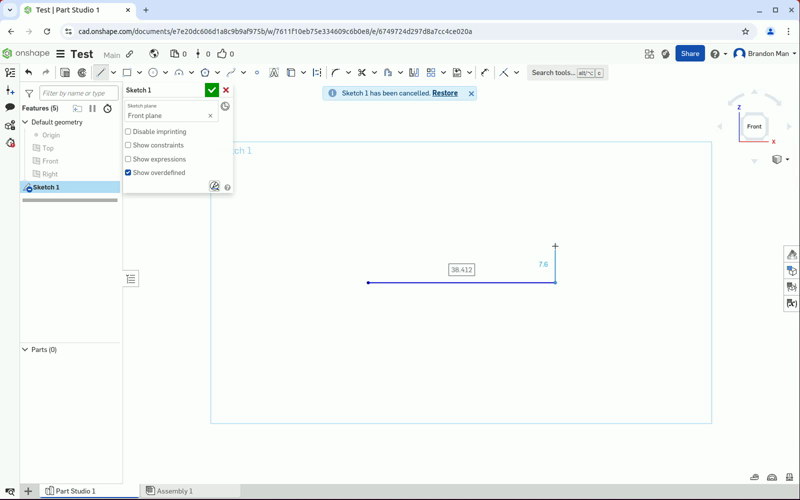
click(555, 245)
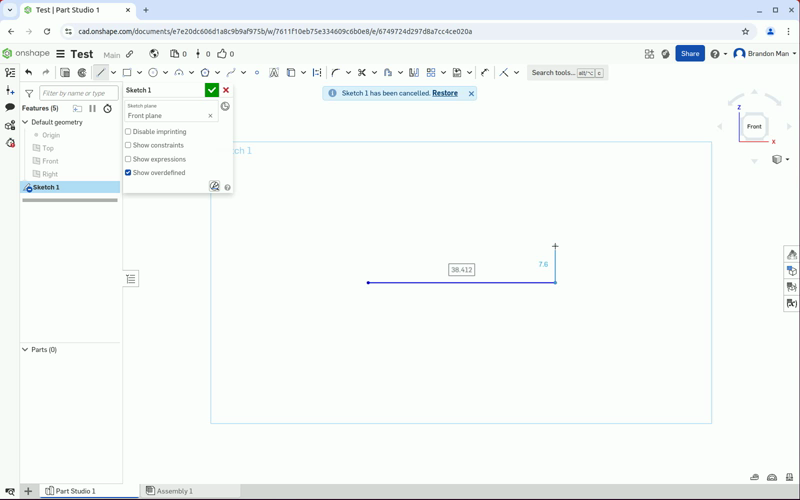
key_up(shift)
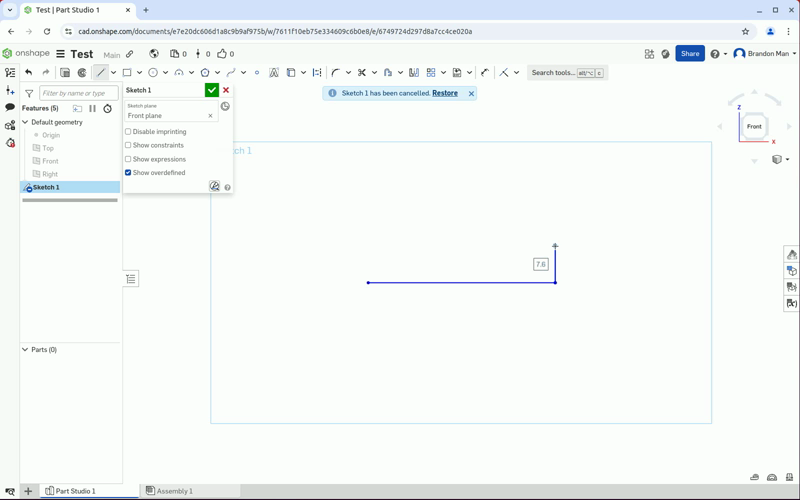
key_down(shift)
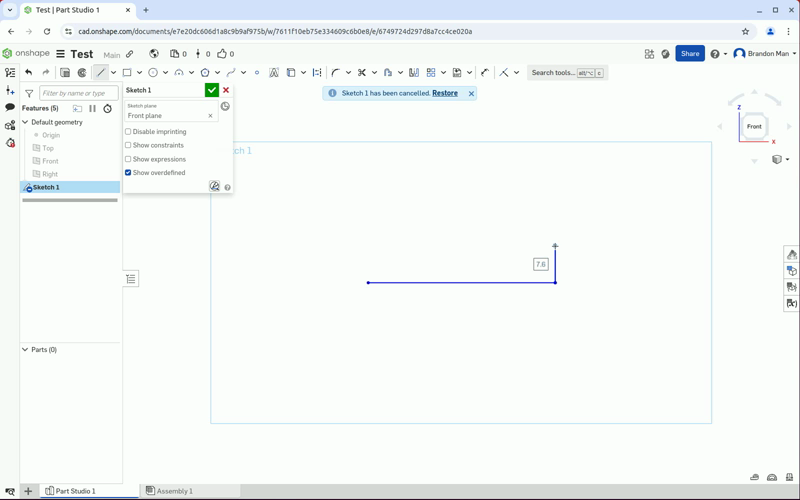
mouse_move(585, 245)
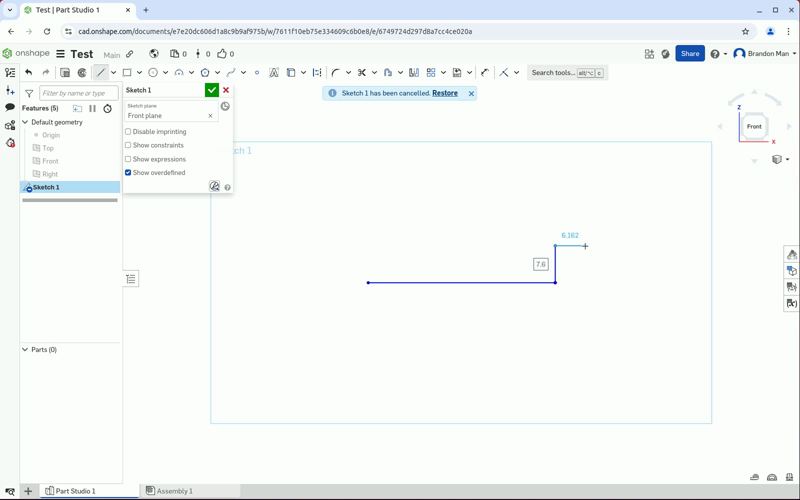
mouse_move(511, 245)
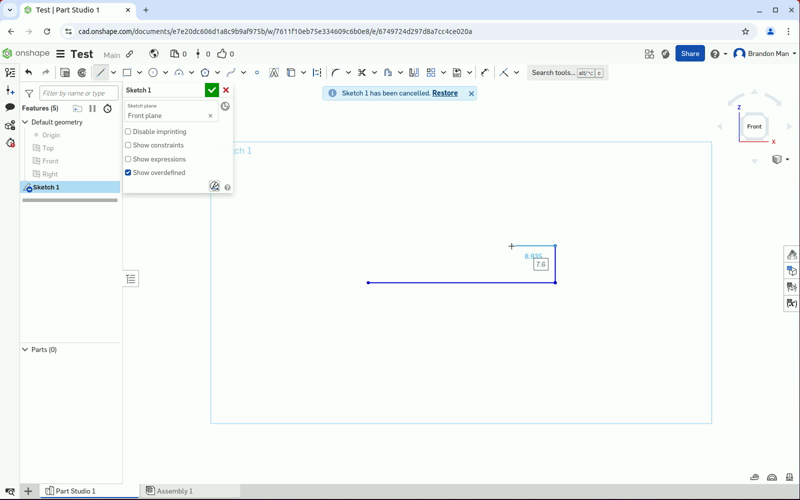
click(511, 245)
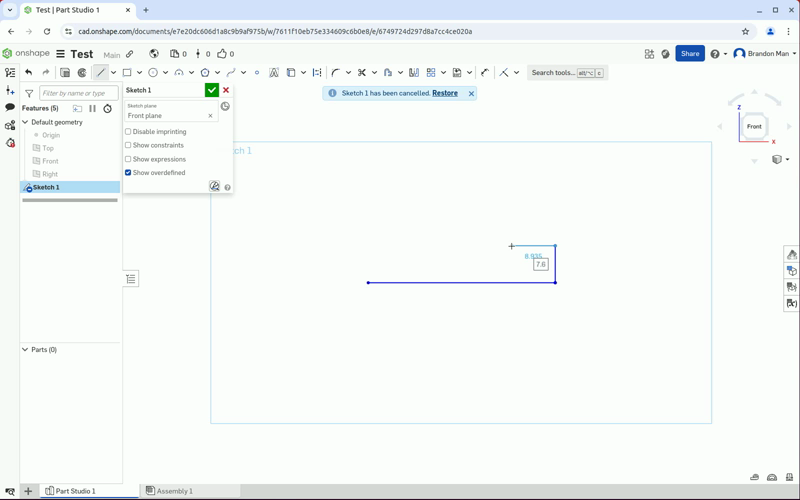
key_up(shift)
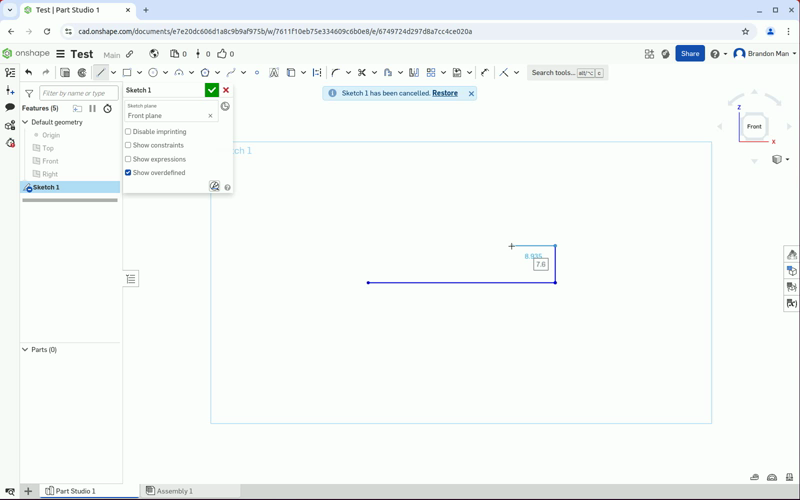
key_down(shift)
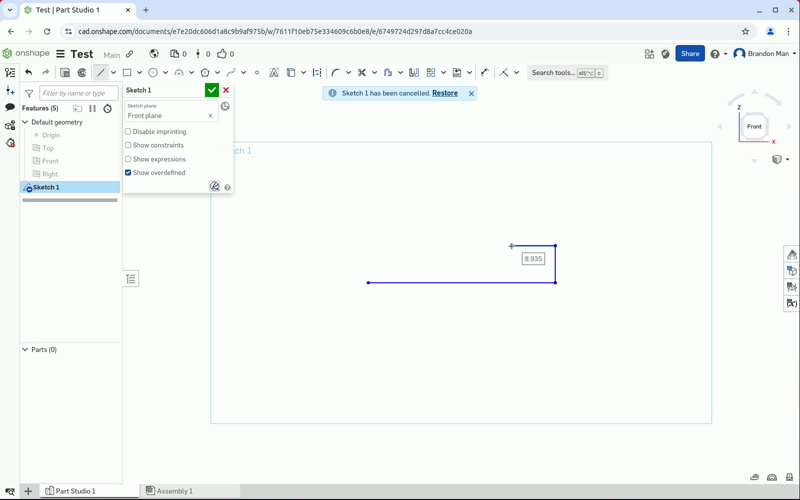
mouse_move(541, 245)
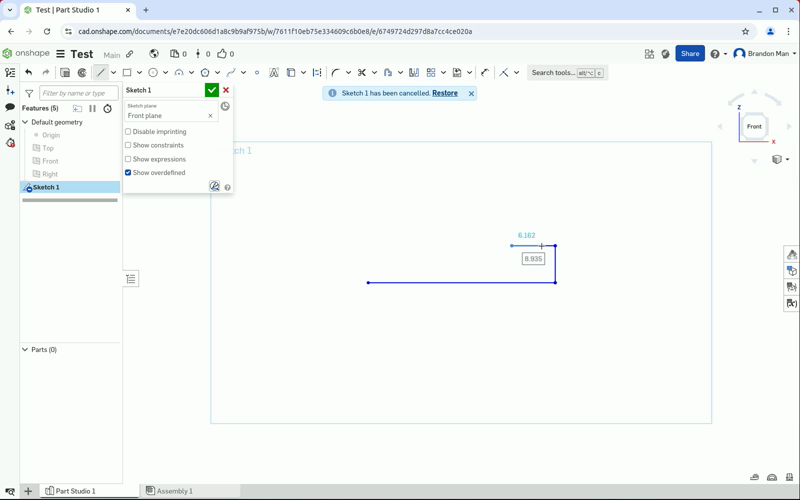
mouse_move(495, 210)
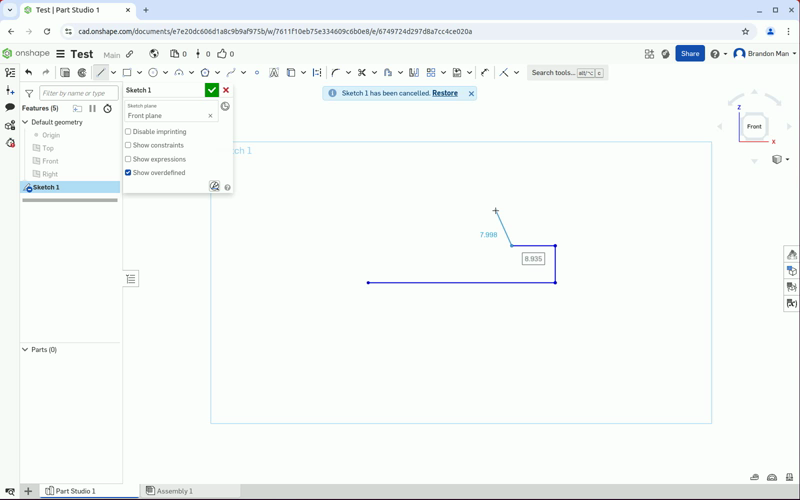
click(495, 210)
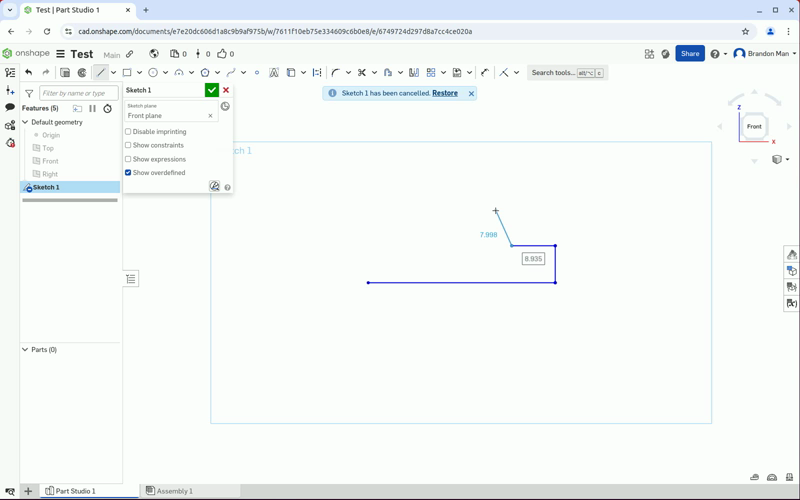
key_up(shift)
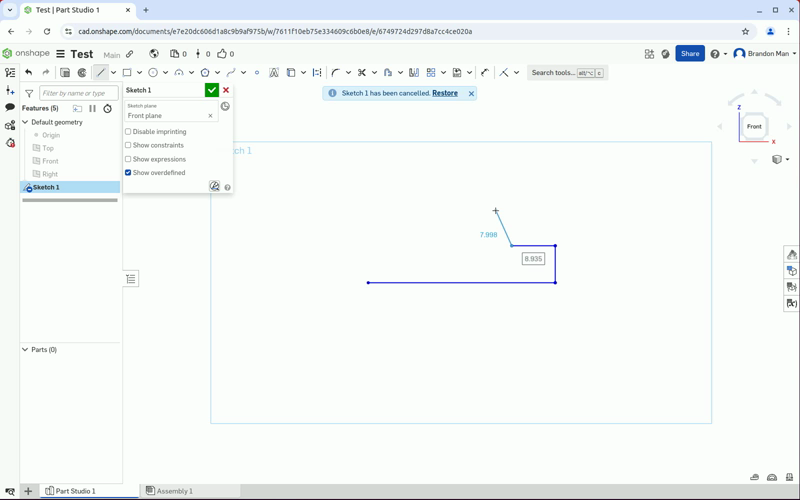
key_down(shift)
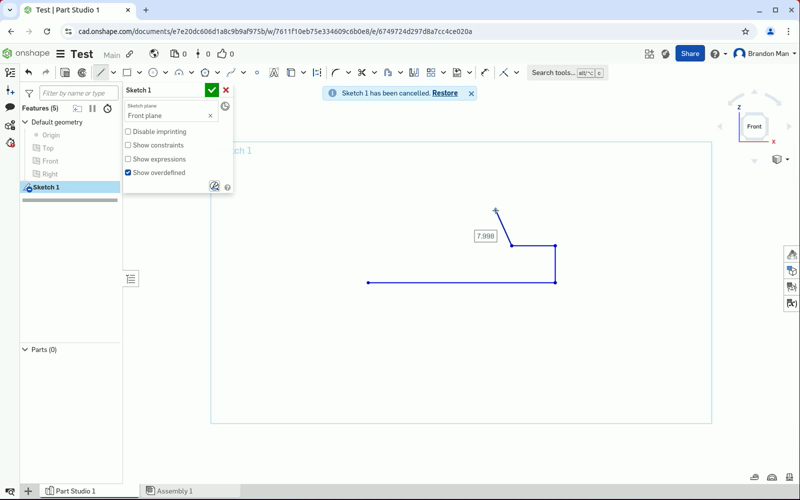
mouse_move(368, 210)
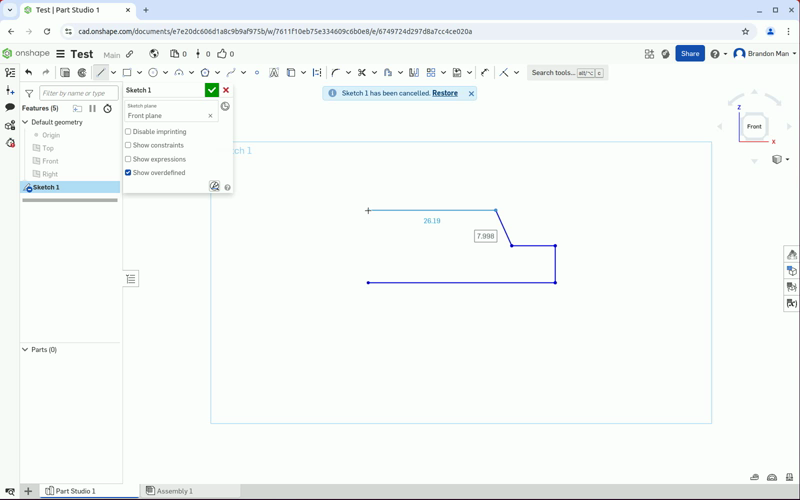
click(368, 210)
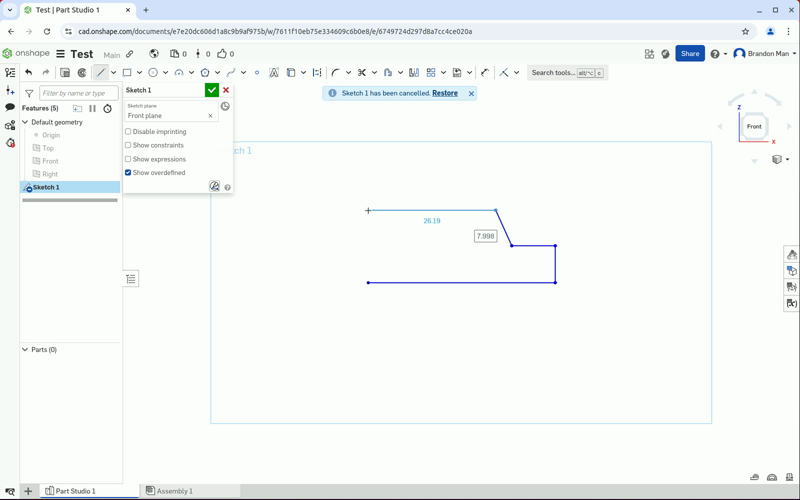
key_up(shift)
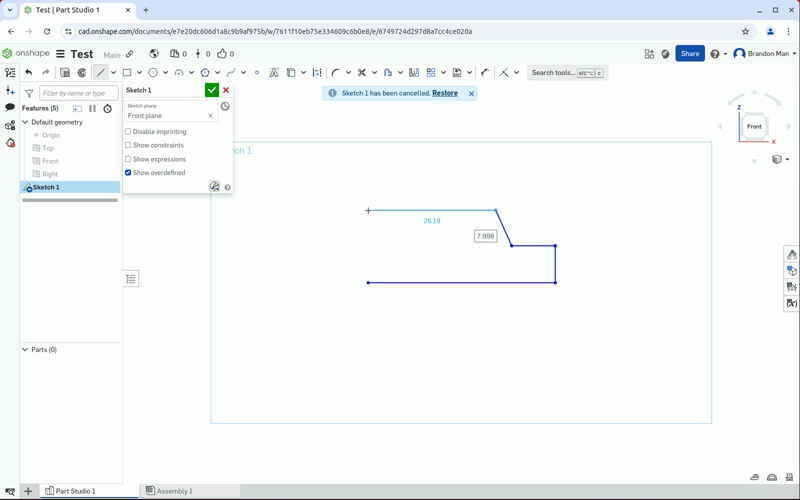
key_down(shift)
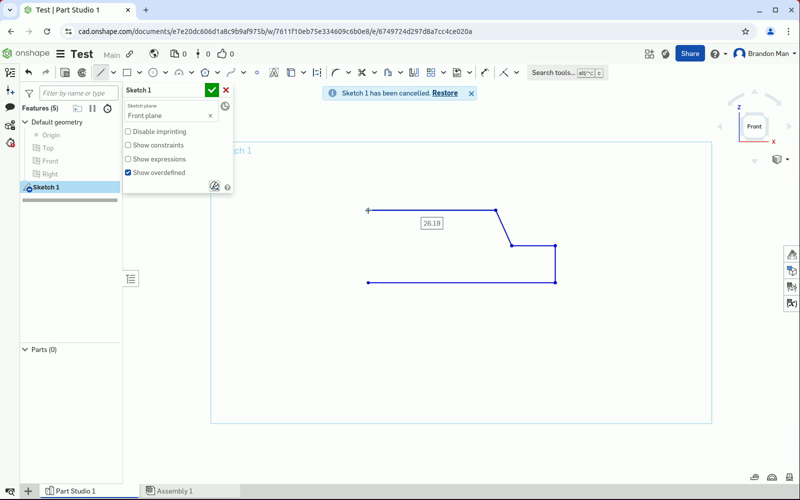
mouse_move(368, 282)
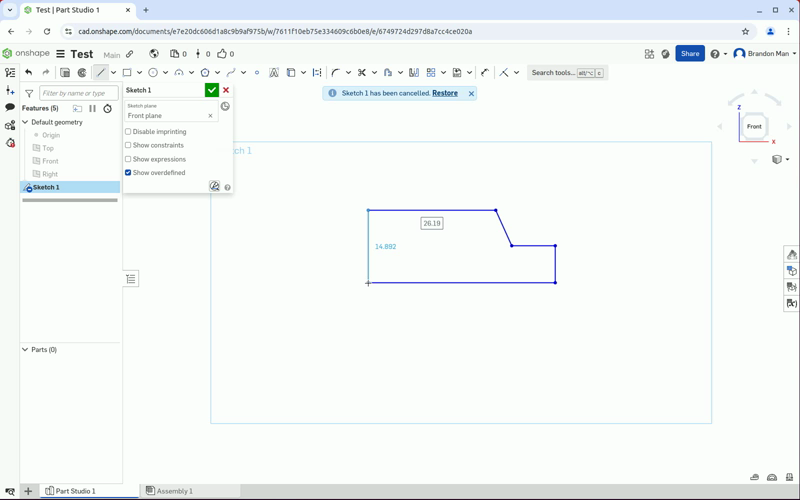
key_up(shift)
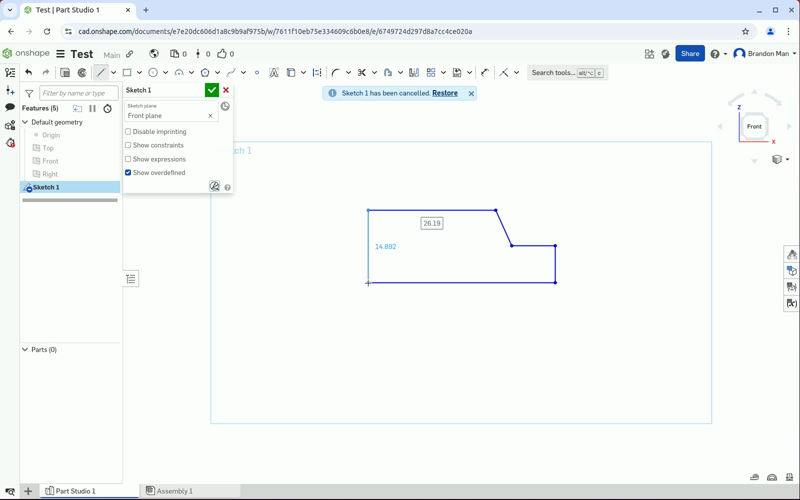
click(368, 282)
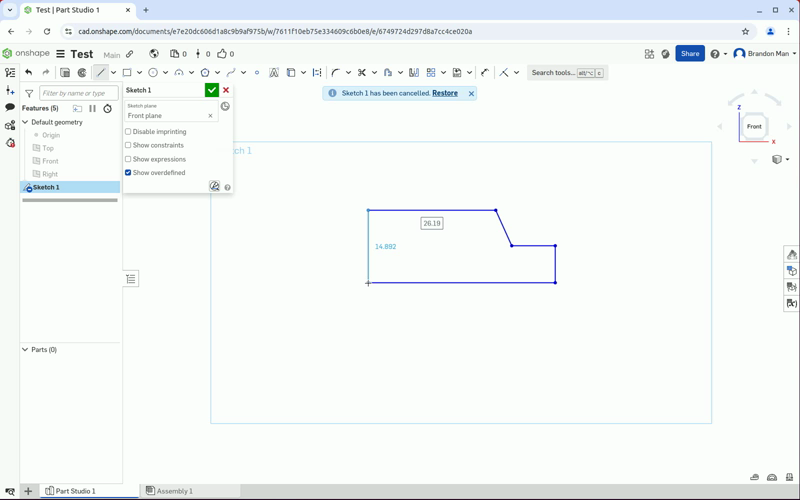
key(esc)
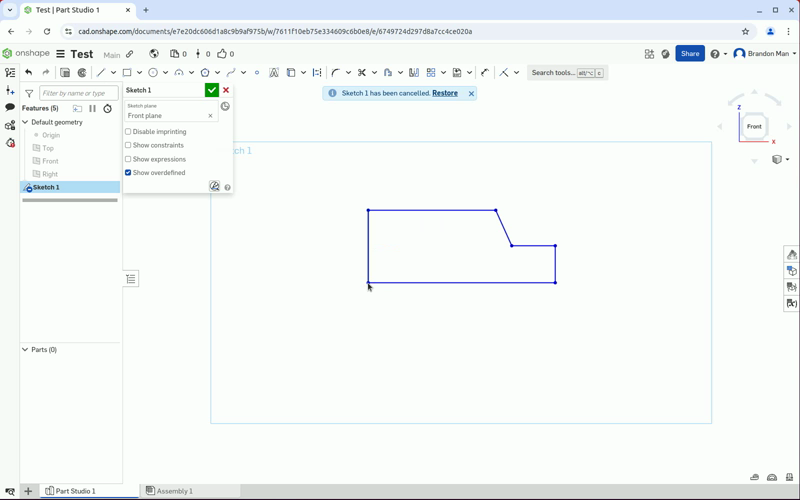
mouse_move(419, 267)
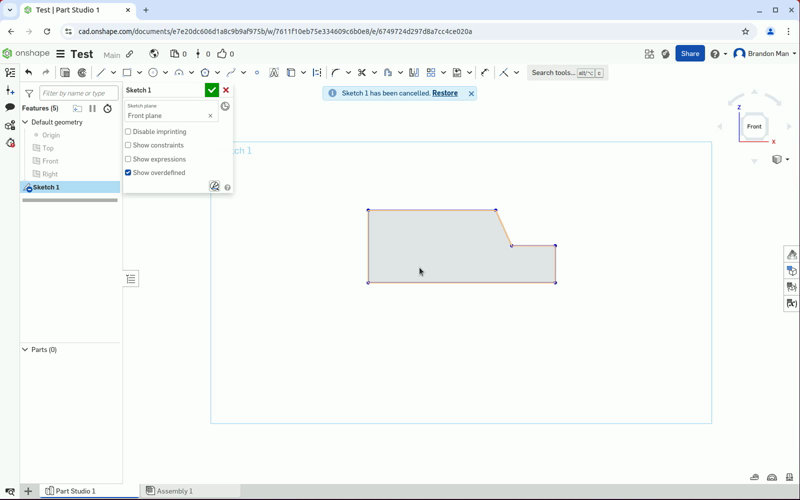
click(419, 267)
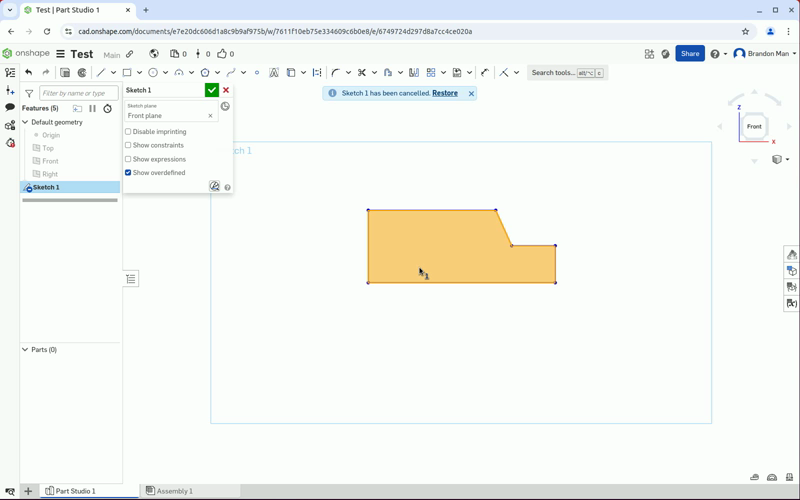
mouse_move(73, 352)
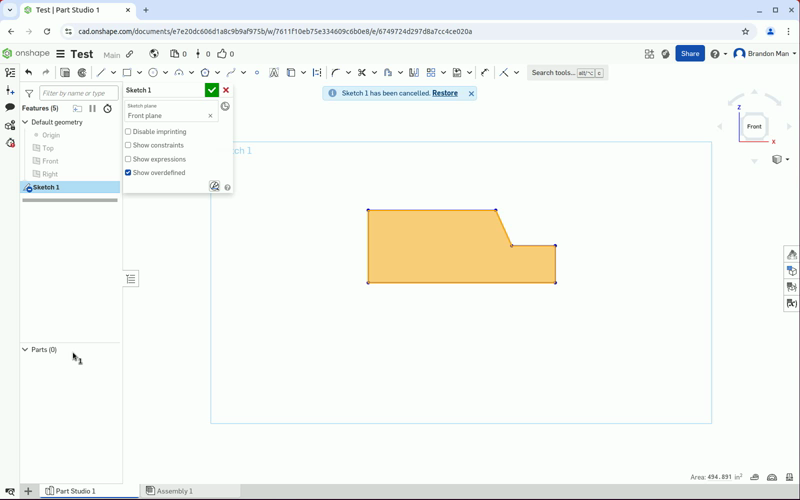
key(shift+y)
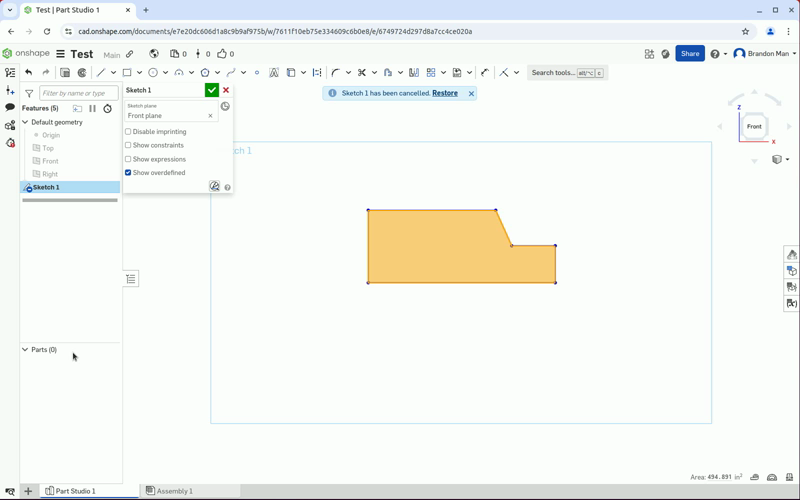
key(shift+e)
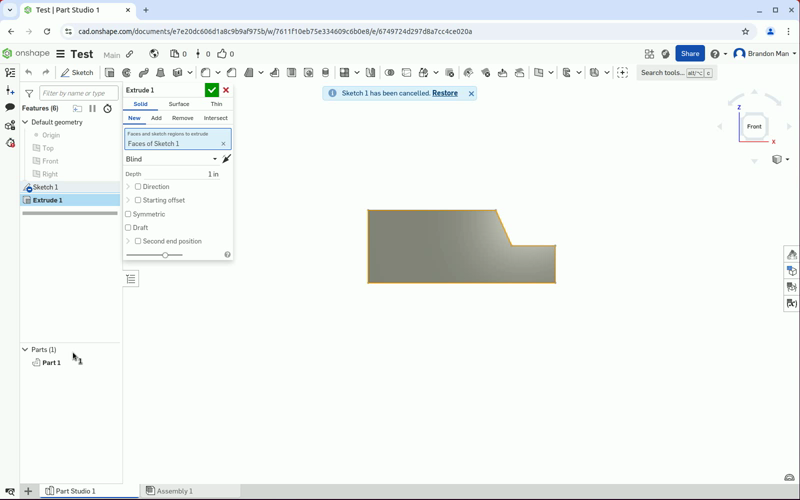
mouse_move(143, 106)
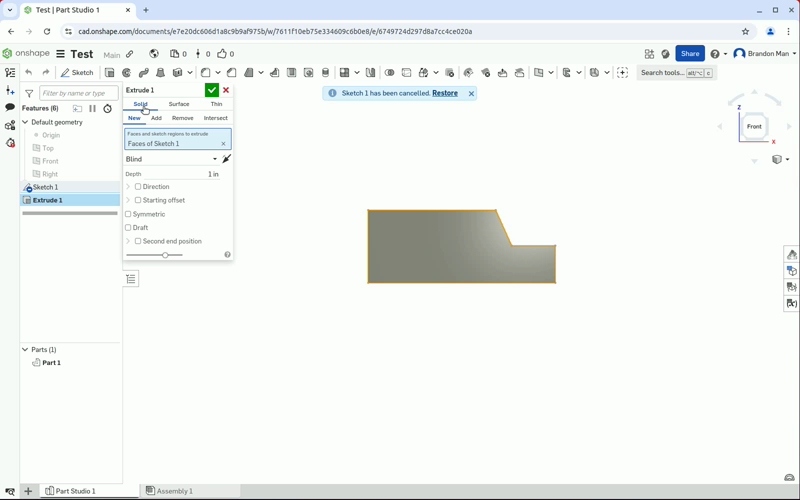
click(143, 106)
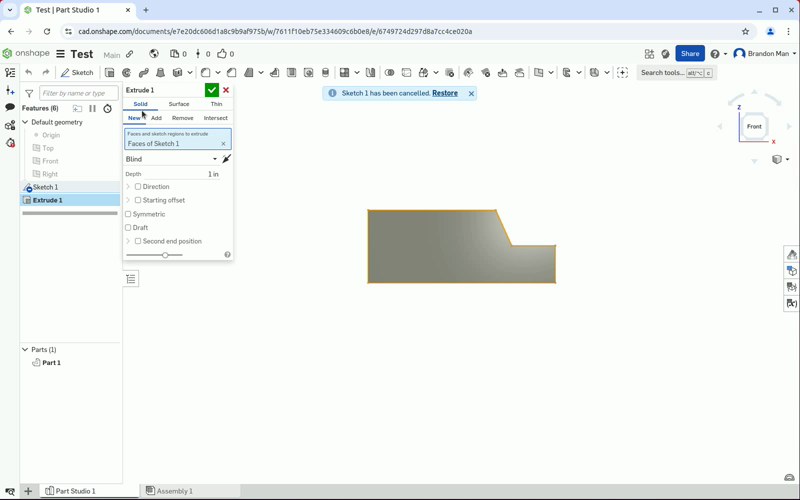
mouse_move(137, 120)
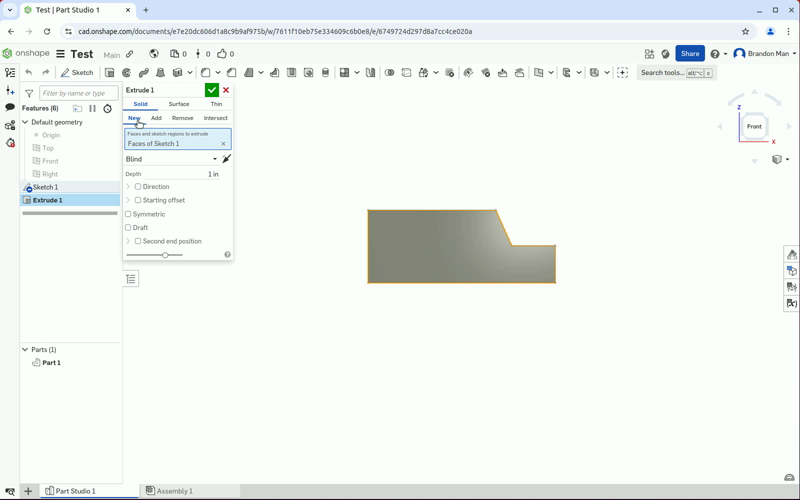
click(137, 120)
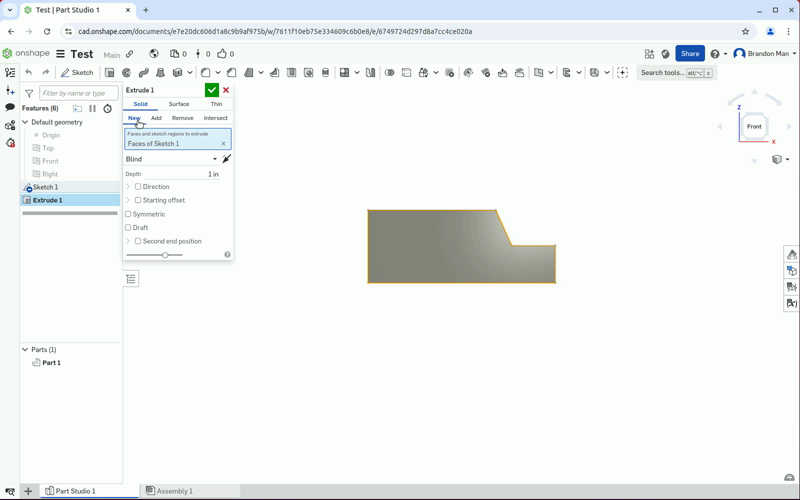
key(tab, 4)
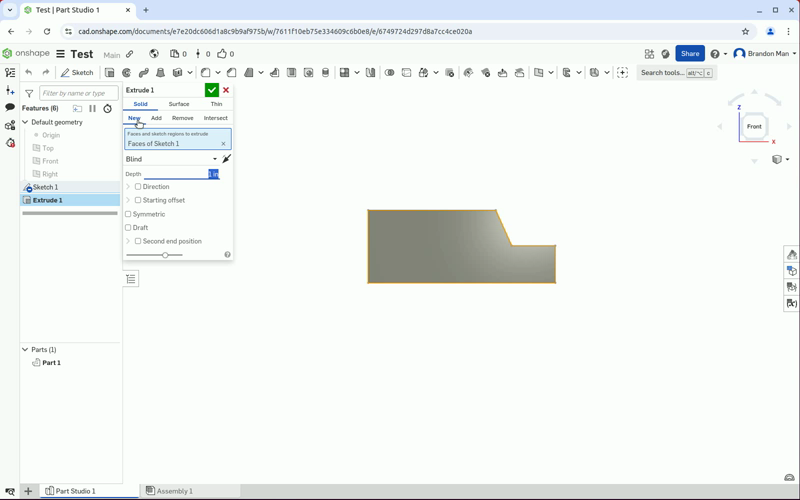
text(23.108)
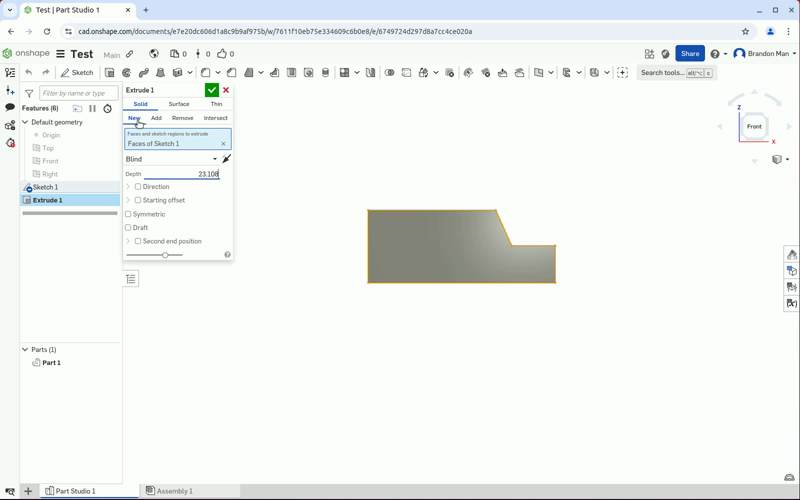
key(enter)
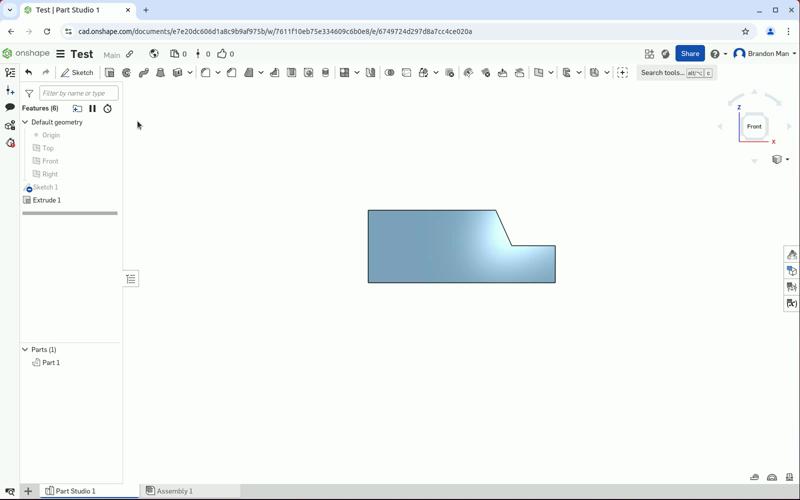
key(shift+h)
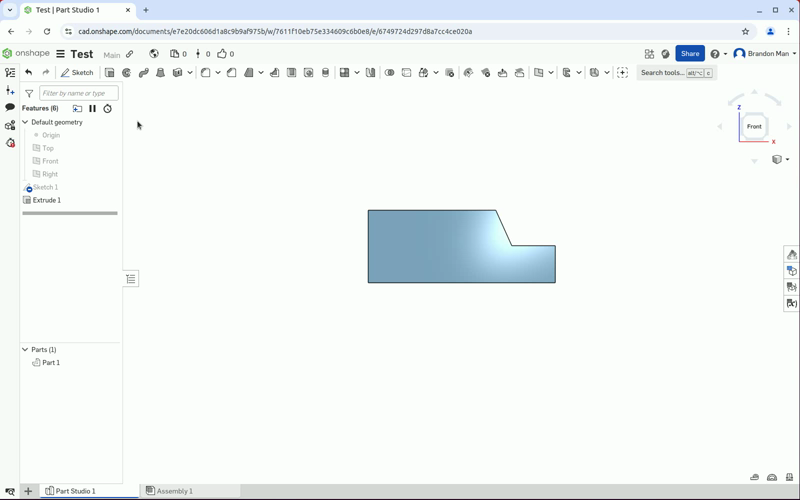
key(shift+h)
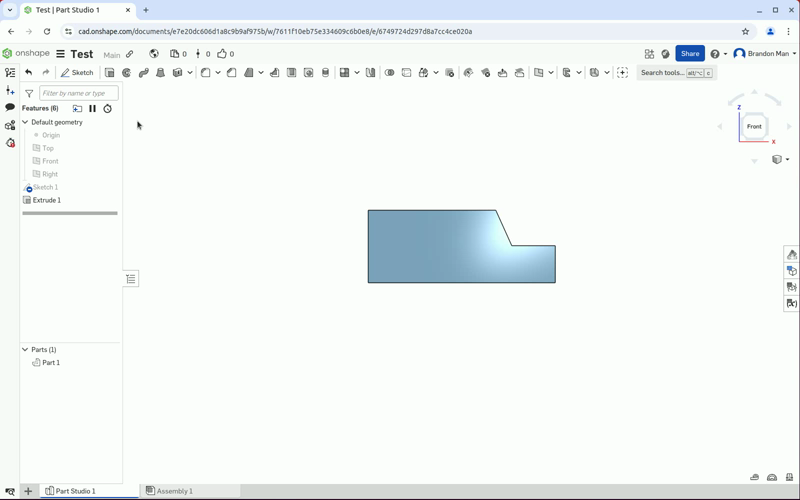
mouse_move(73, 189)
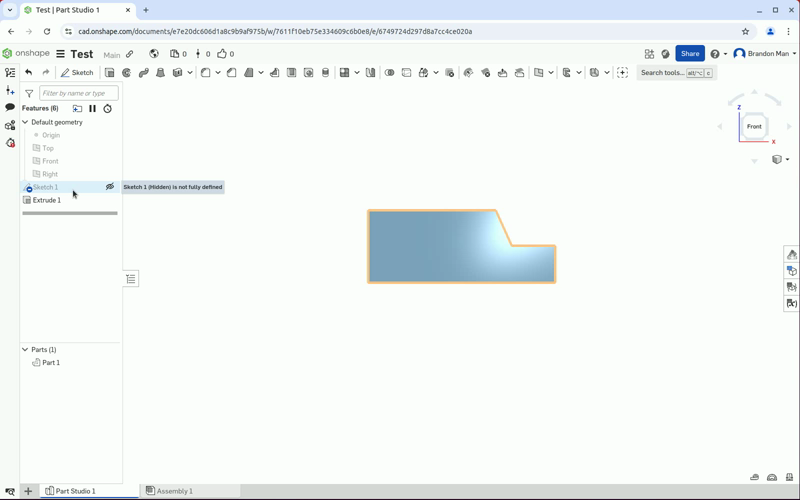
click(73, 189)
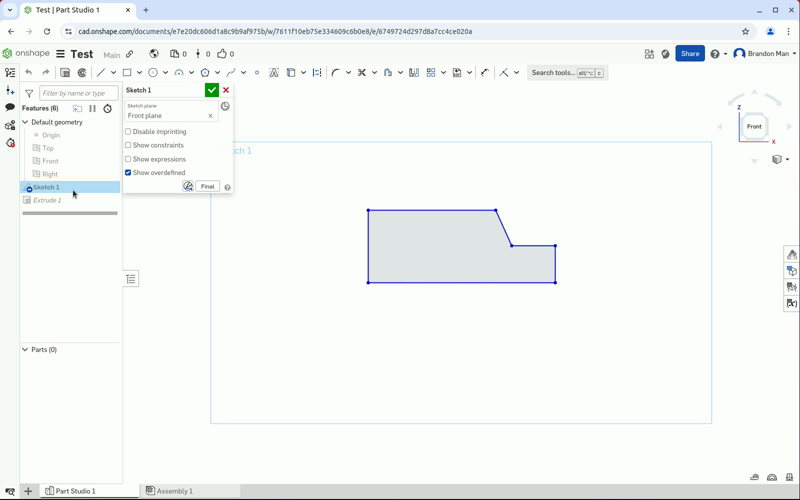
mouse_move(229, 92)
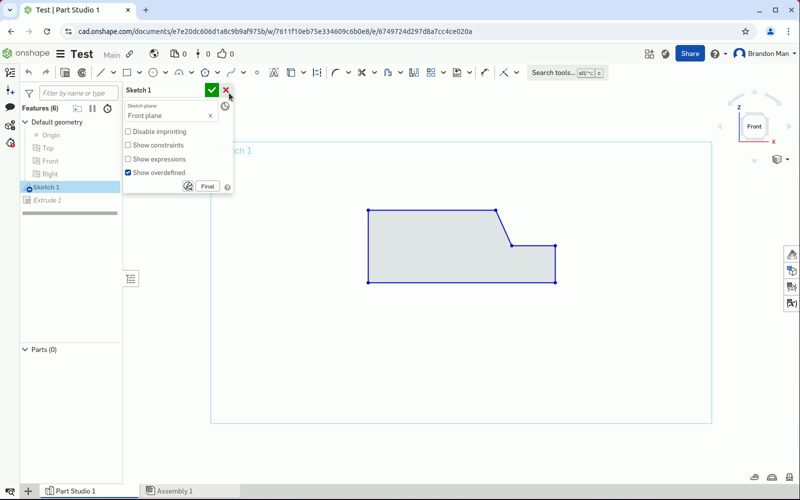
click(229, 92)
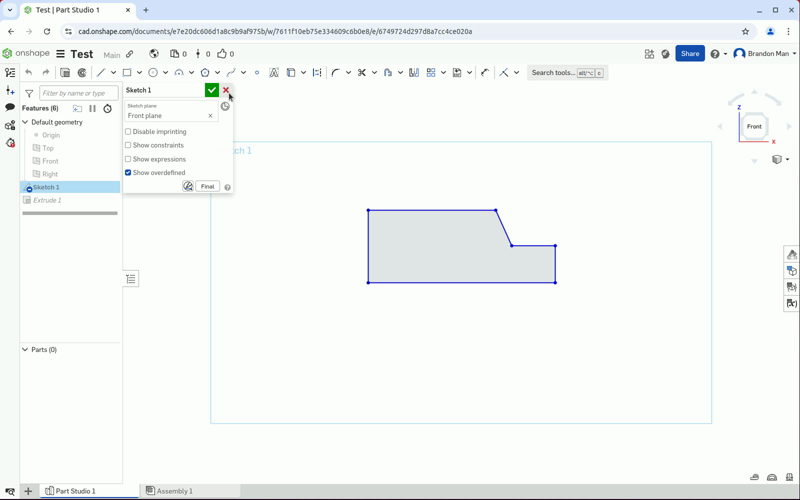
key(shift+s)
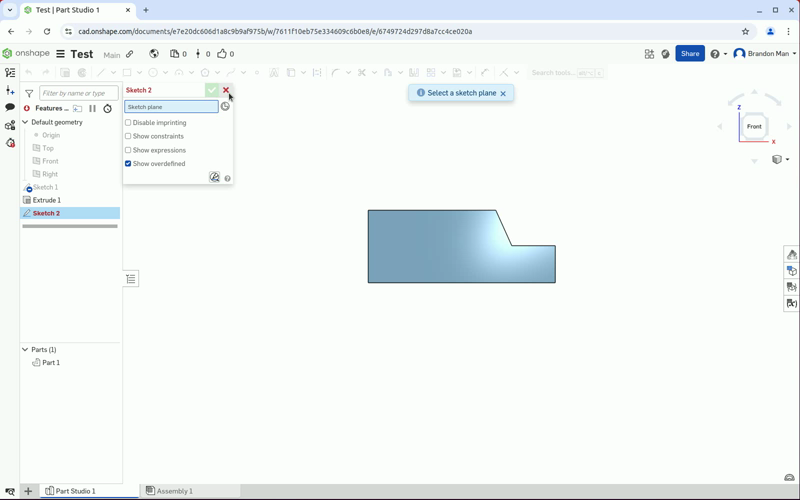
mouse_move(73, 163)
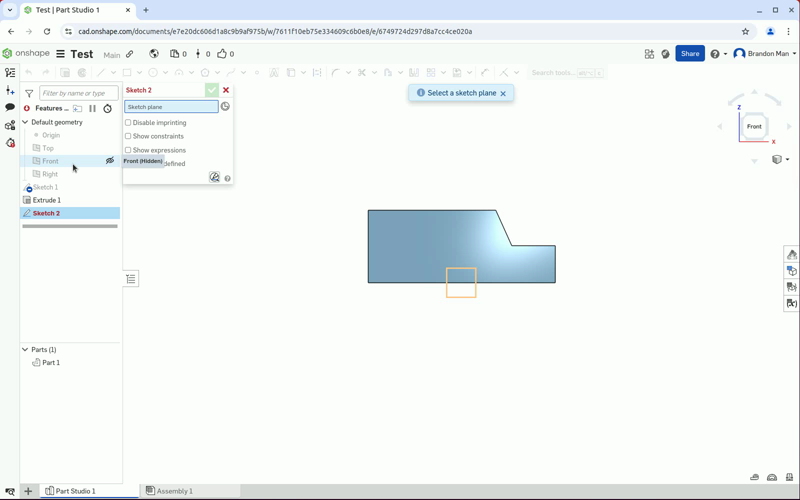
click(73, 163)
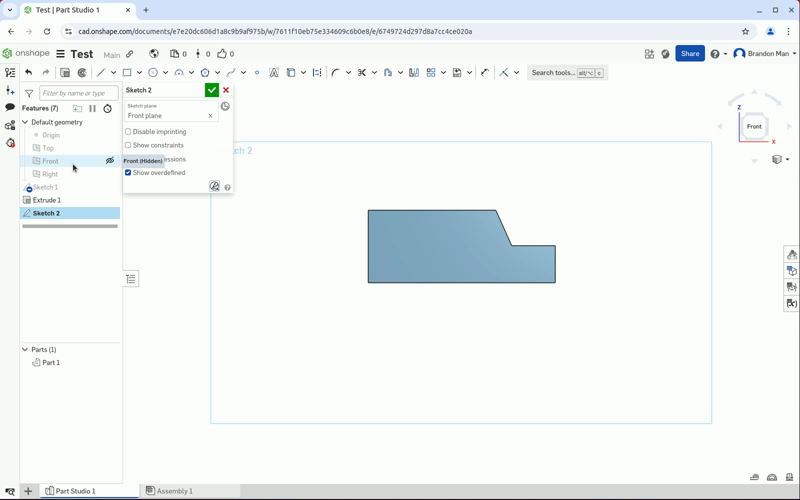
mouse_move(73, 352)
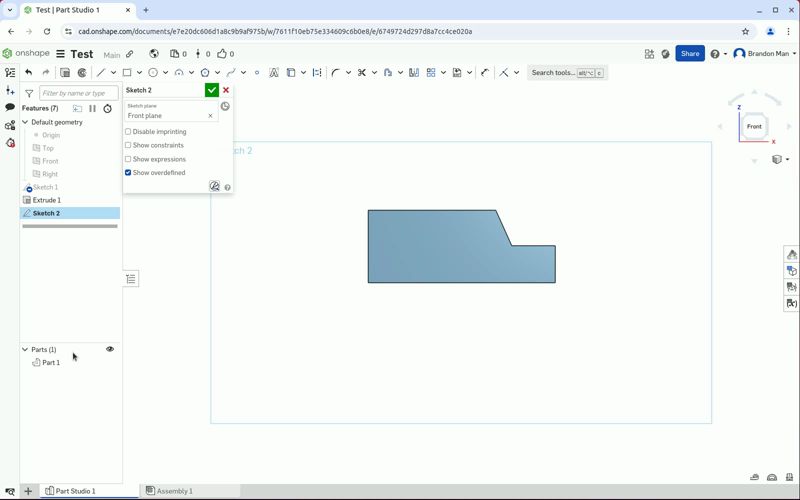
key(y)
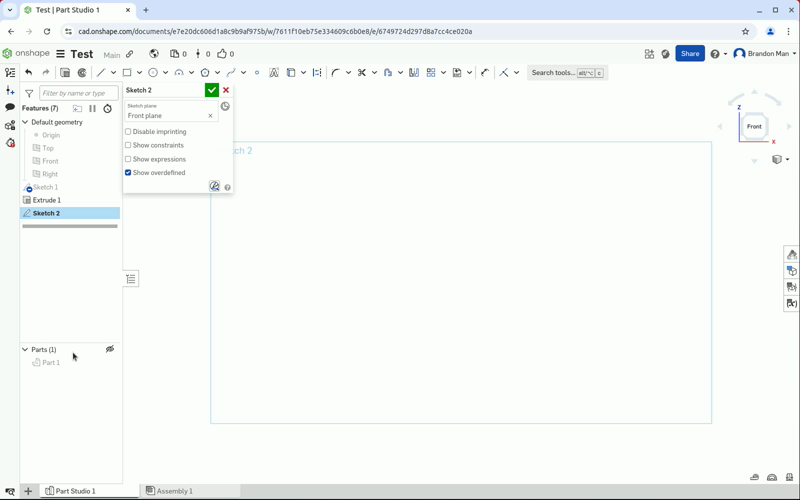
key(l)
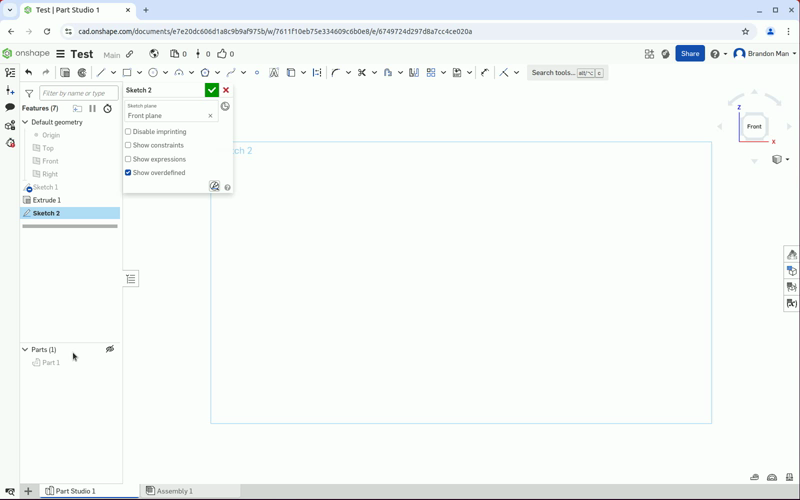
key_down(shift)
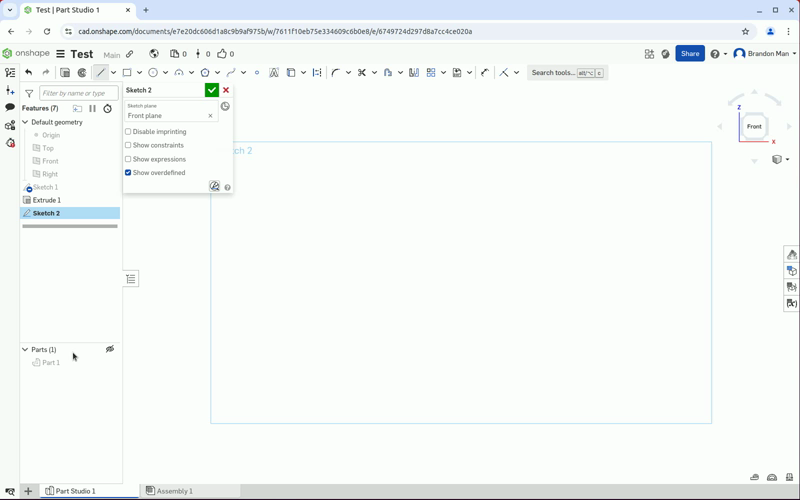
mouse_move(385, 282)
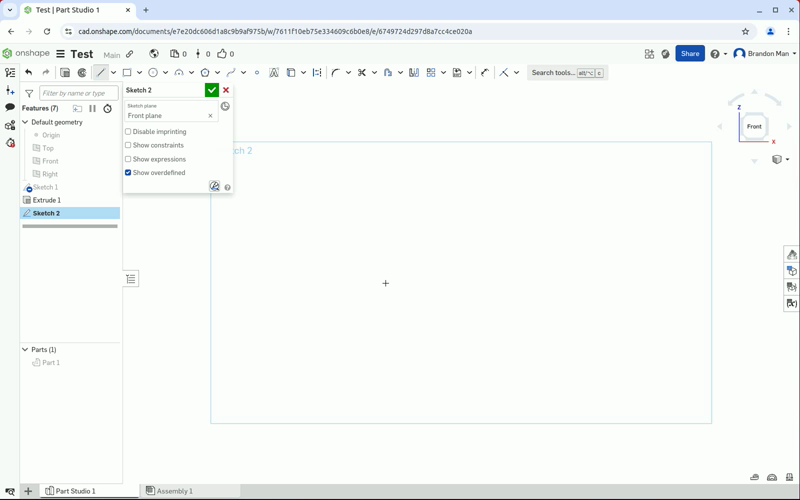
click(385, 282)
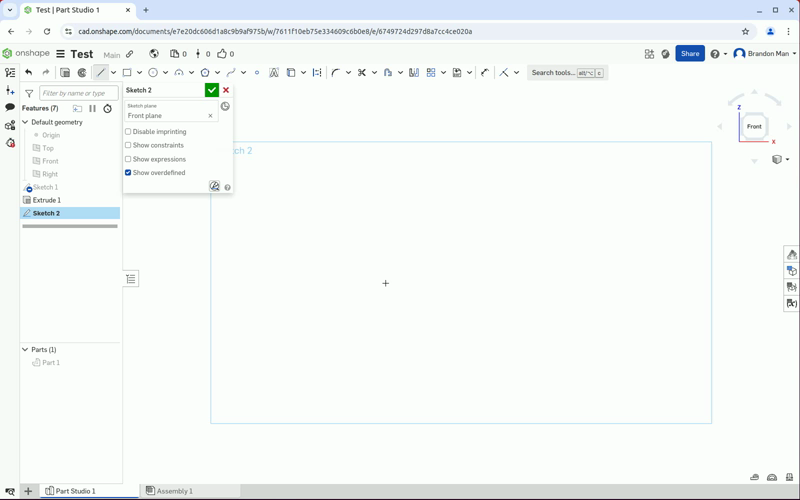
key_up(shift)
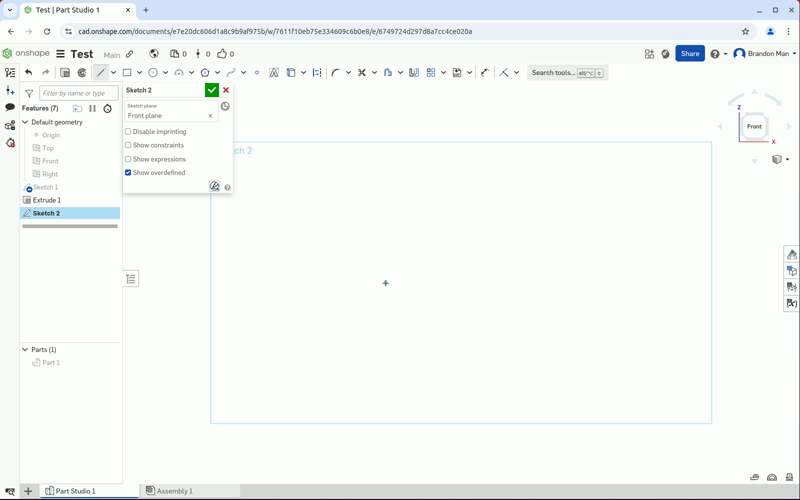
key_down(shift)
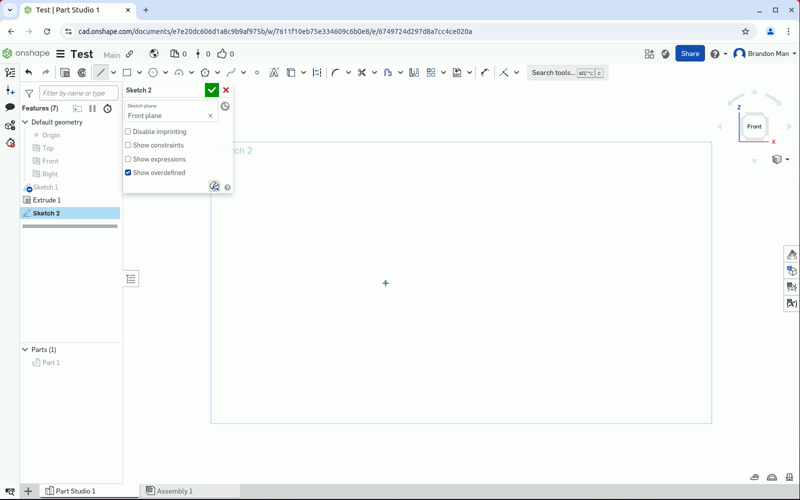
mouse_move(415, 282)
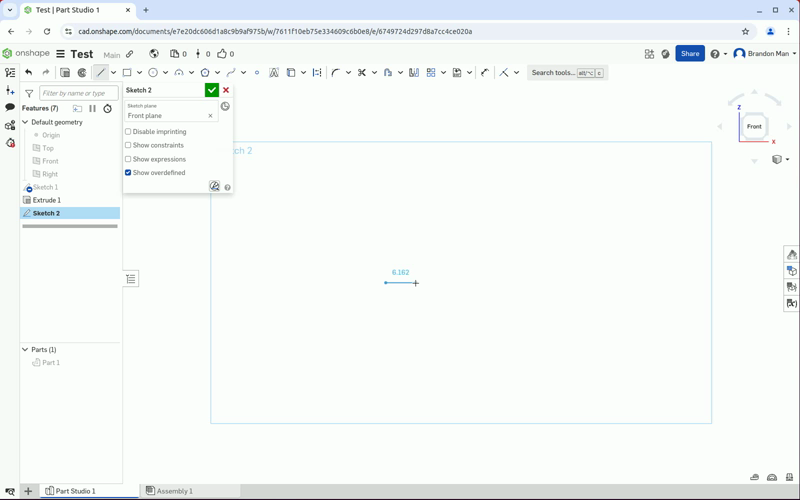
mouse_move(425, 282)
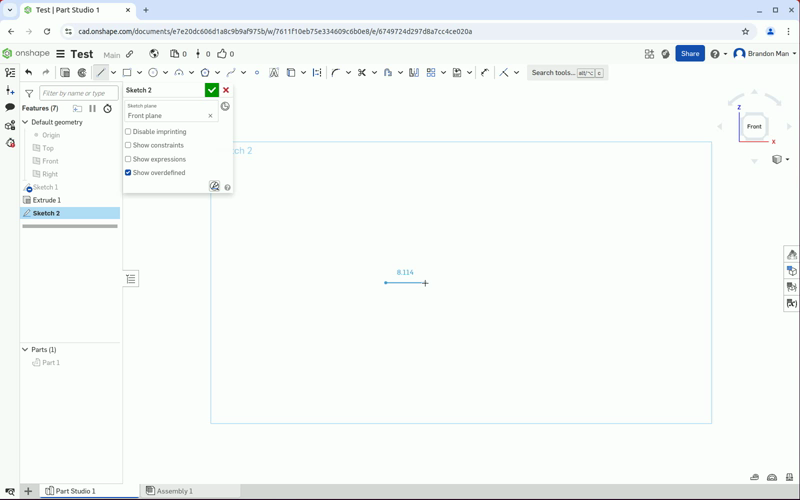
click(425, 282)
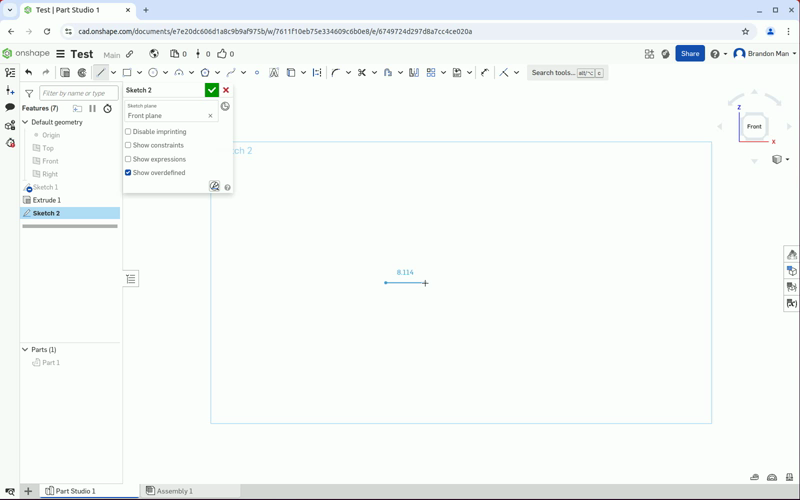
key_up(shift)
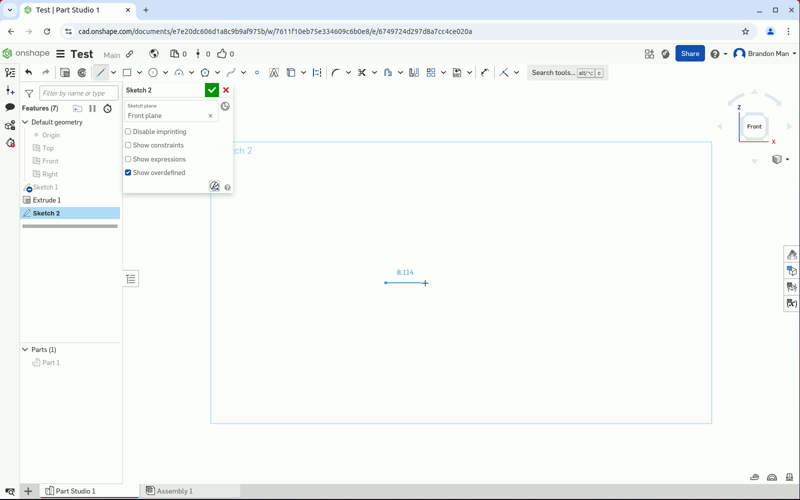
key(esc)
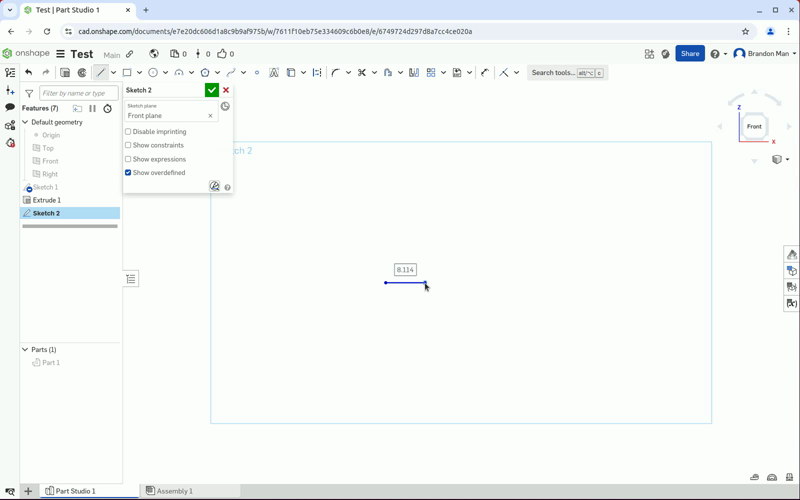
key(a)
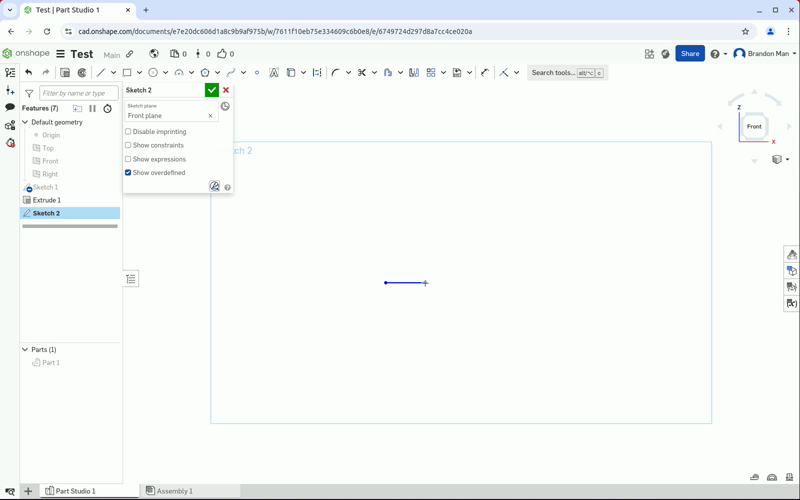
mouse_move(425, 282)
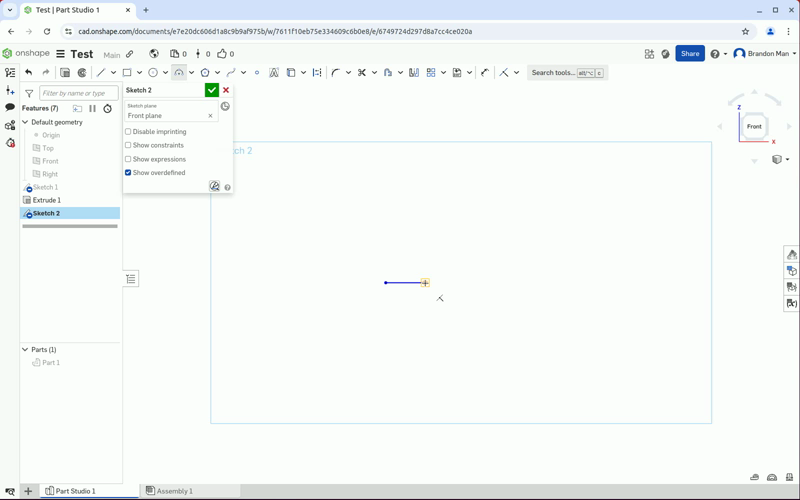
click(425, 282)
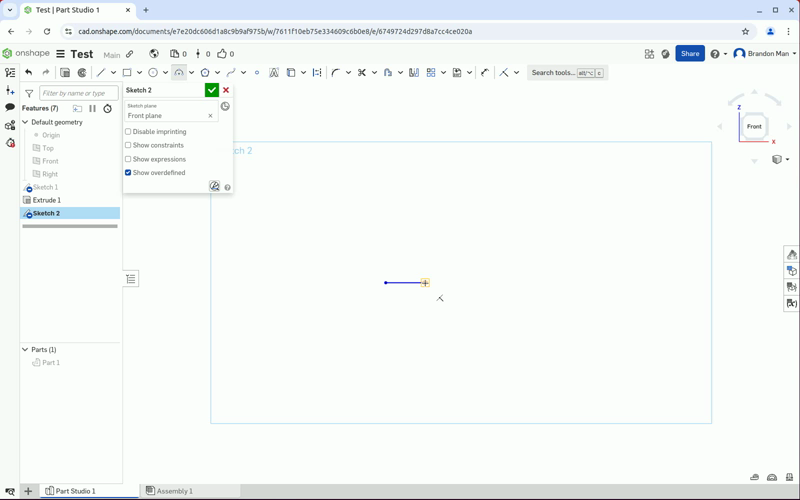
mouse_move(385, 282)
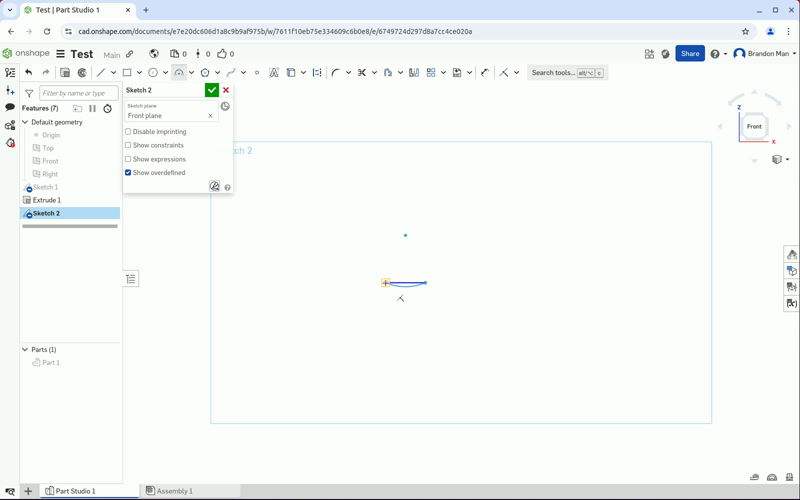
click(385, 282)
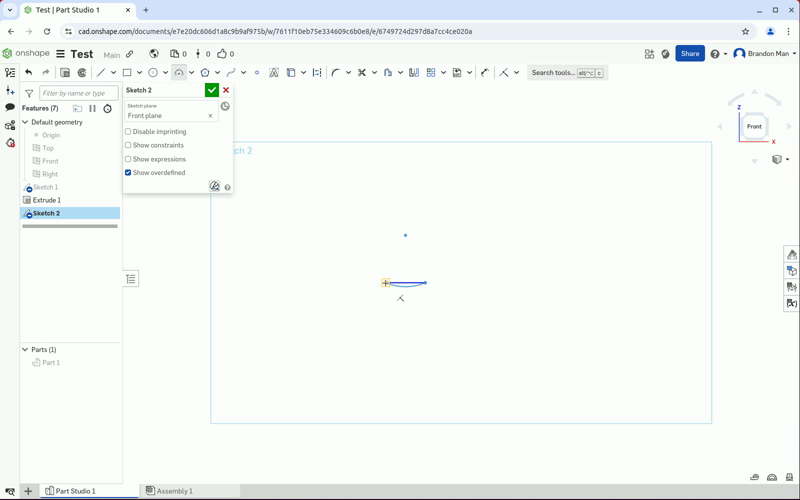
key_down(shift)
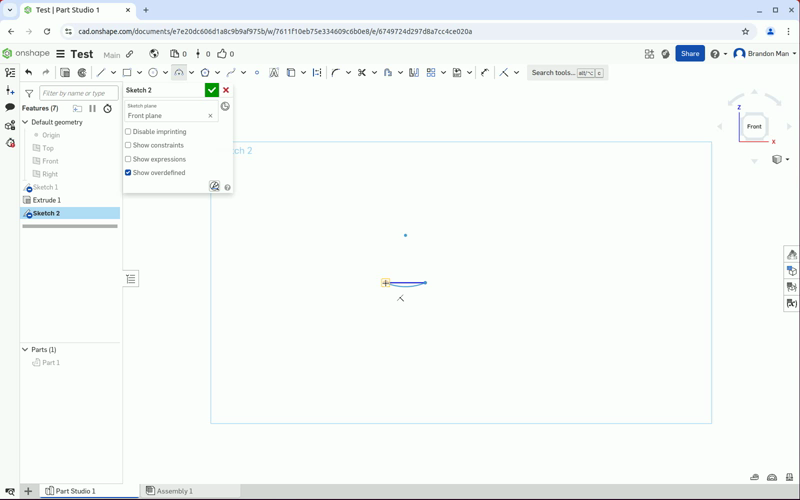
mouse_move(405, 268)
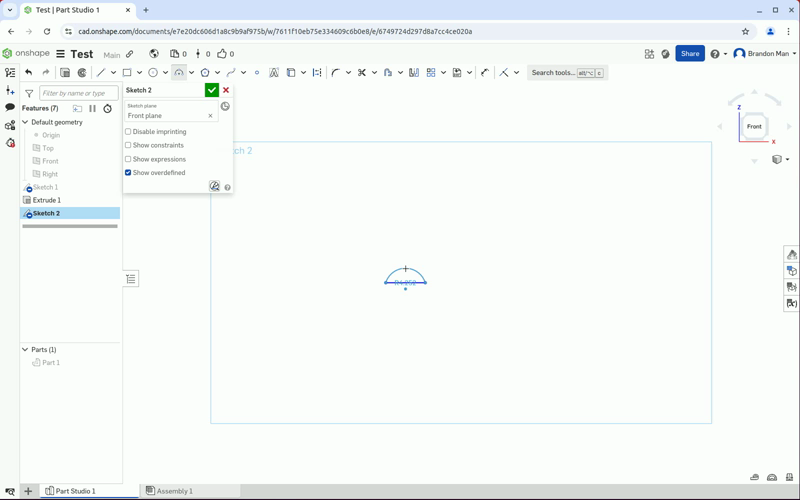
click(405, 268)
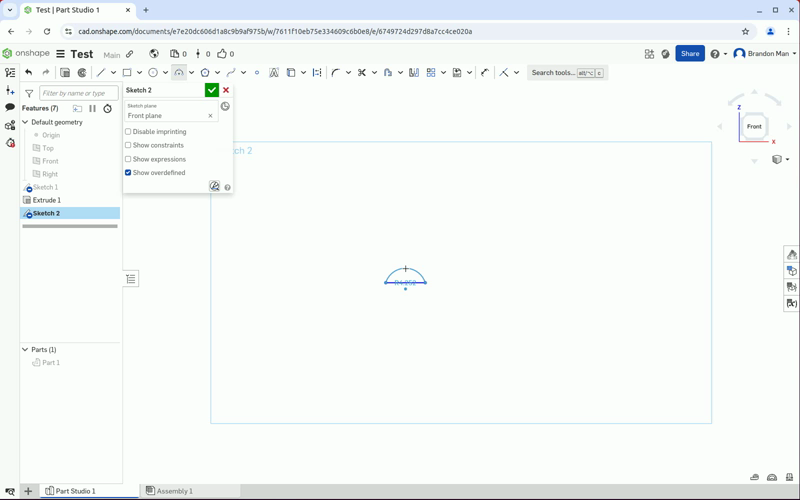
key_up(shift)
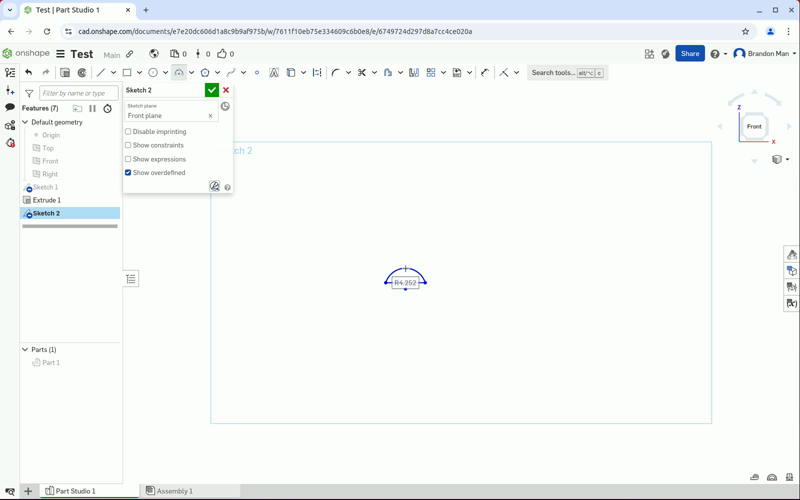
key(esc)
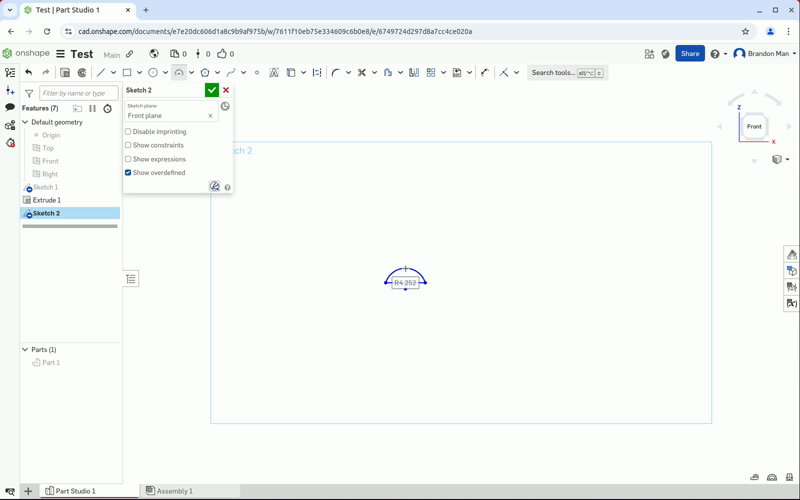
mouse_move(403, 279)
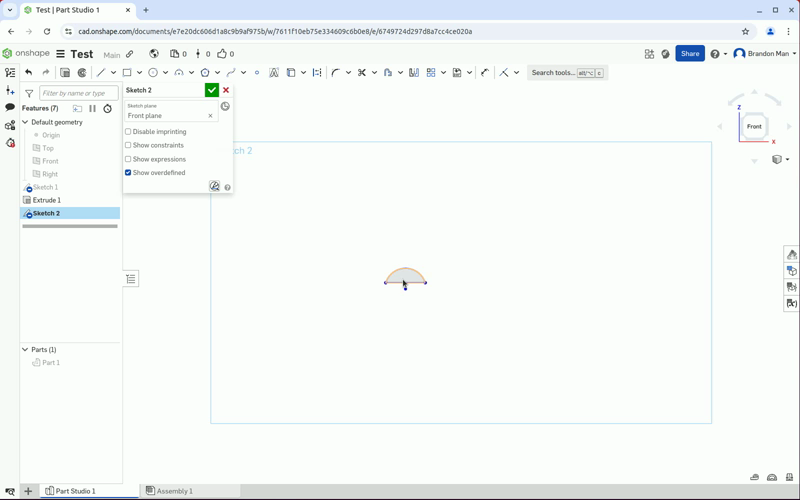
scroll(6)
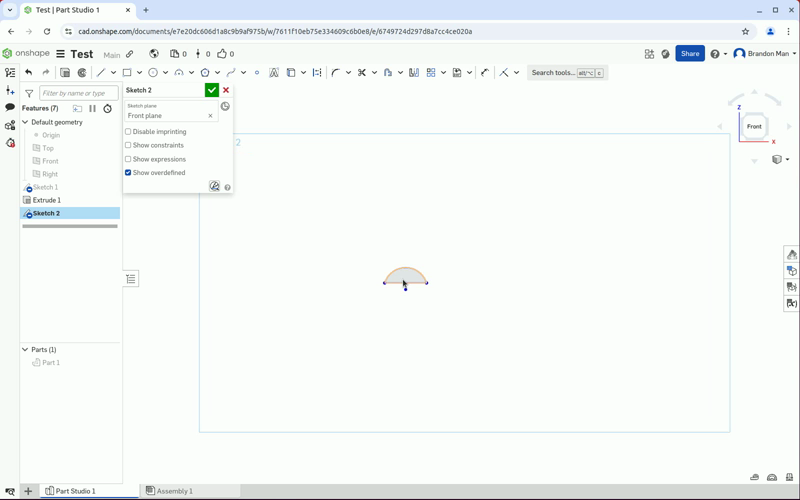
scroll(6)
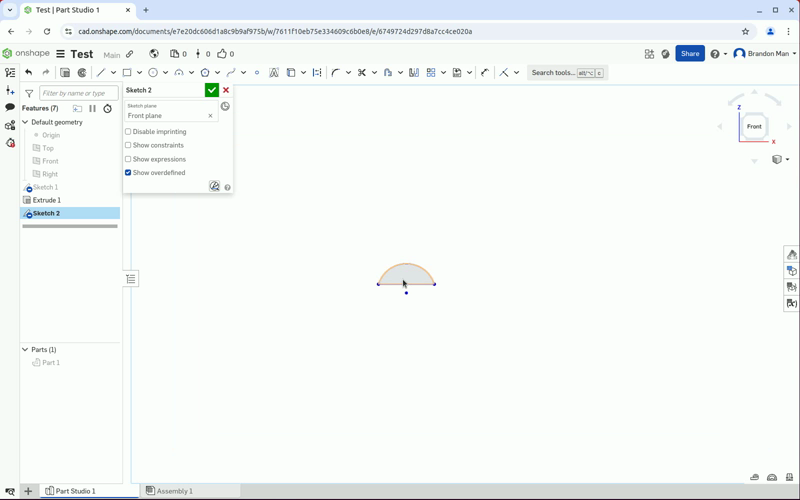
scroll(6)
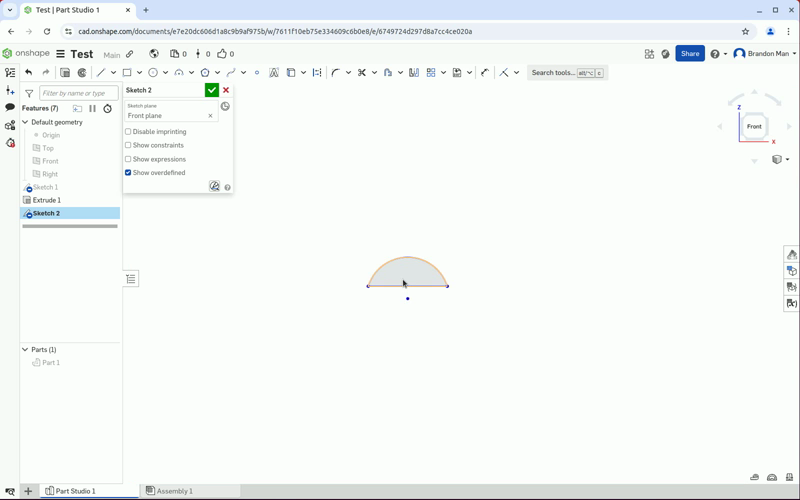
scroll(6)
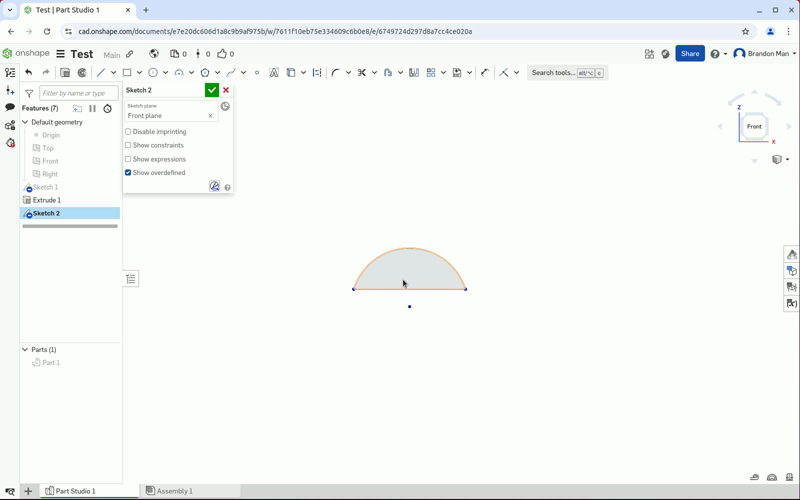
scroll(6)
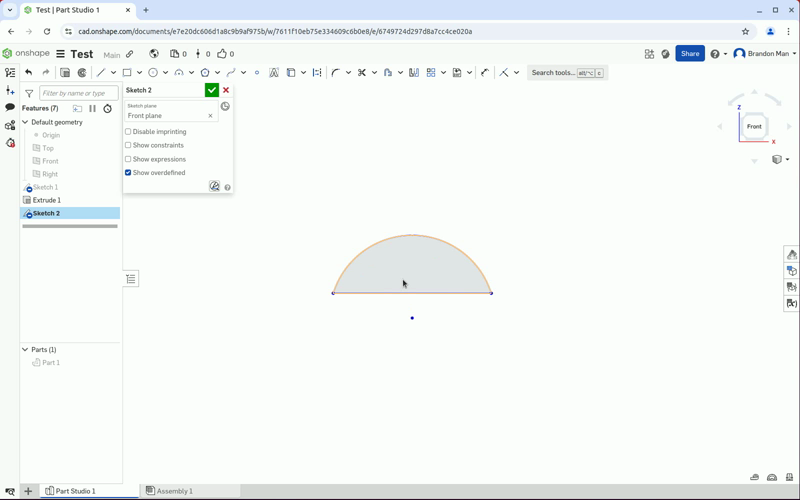
scroll(6)
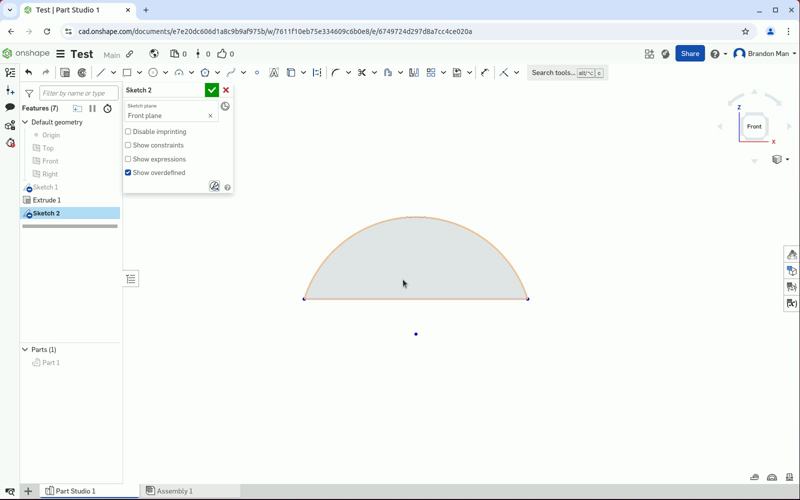
scroll(6)
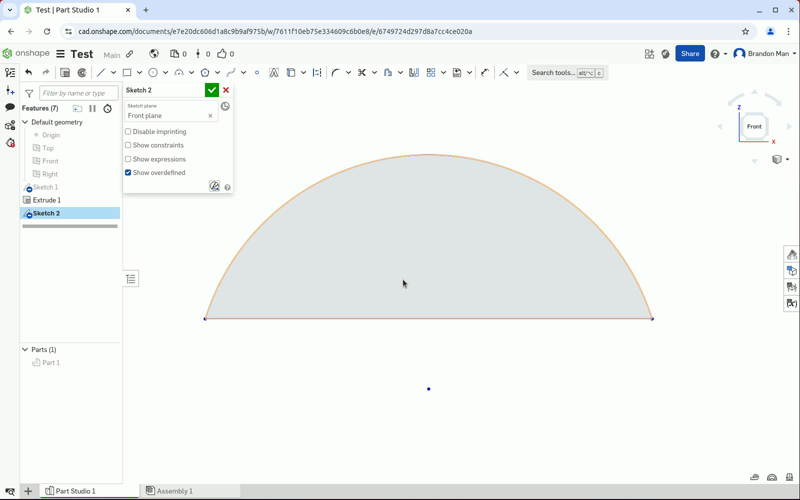
click(403, 279)
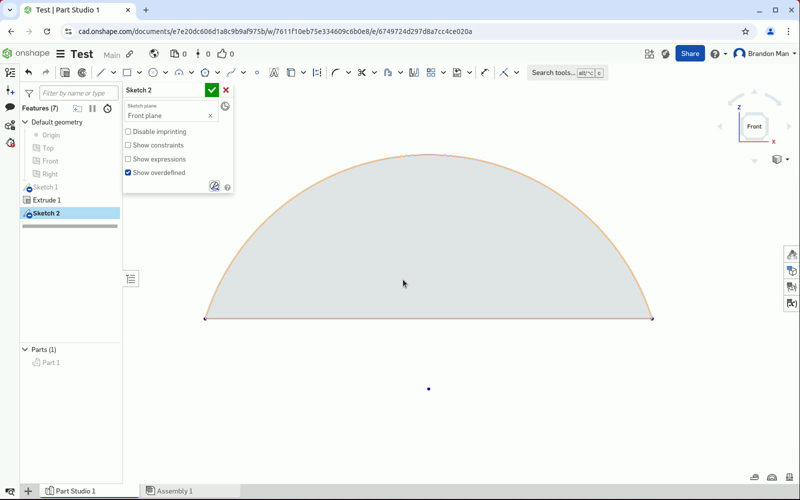
scroll(-6)
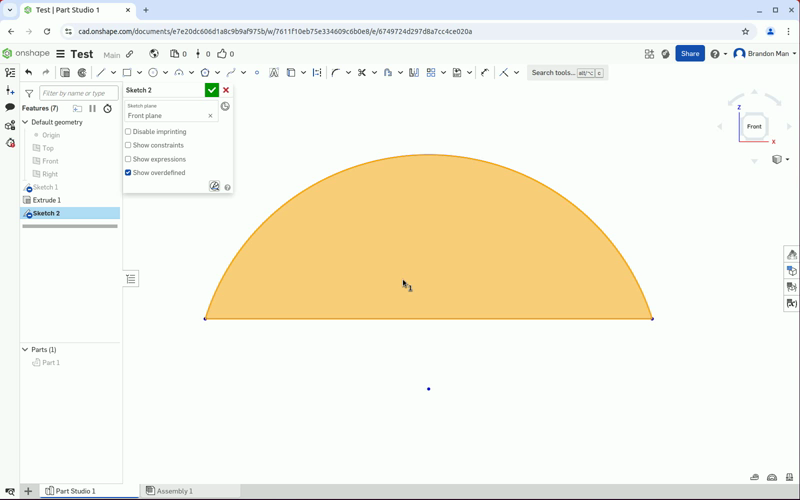
scroll(-6)
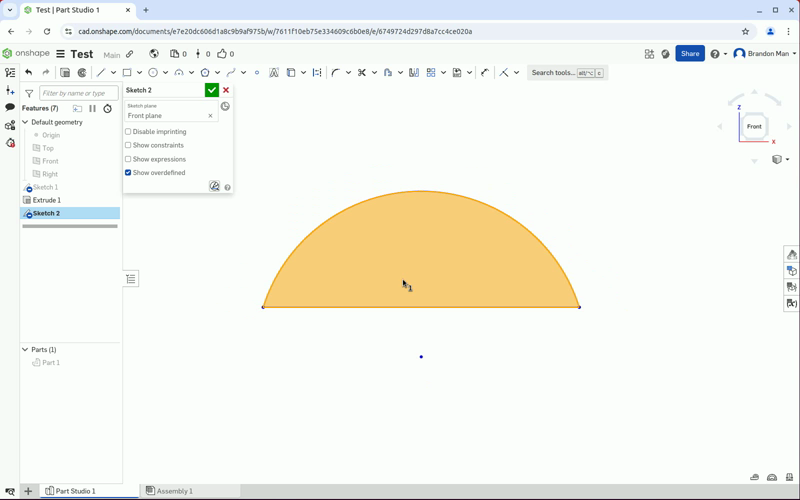
scroll(-6)
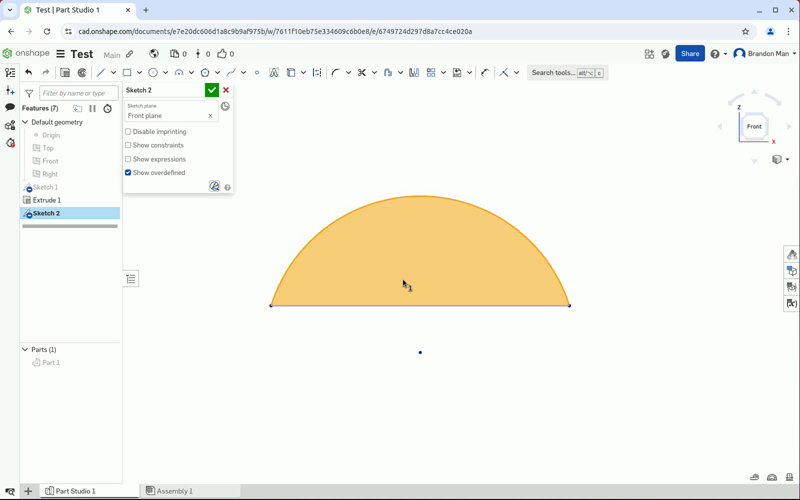
scroll(-6)
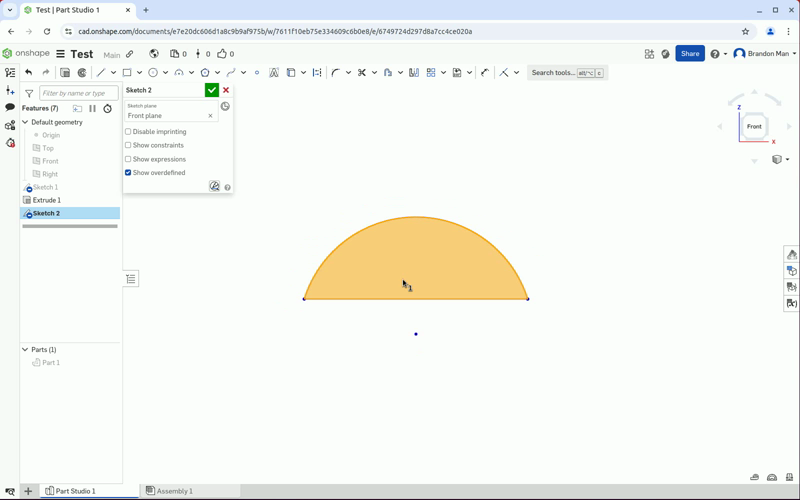
scroll(-6)
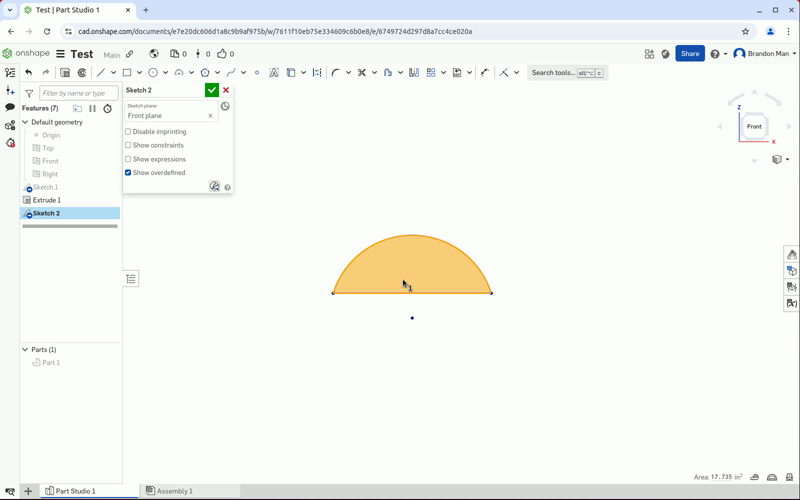
scroll(-6)
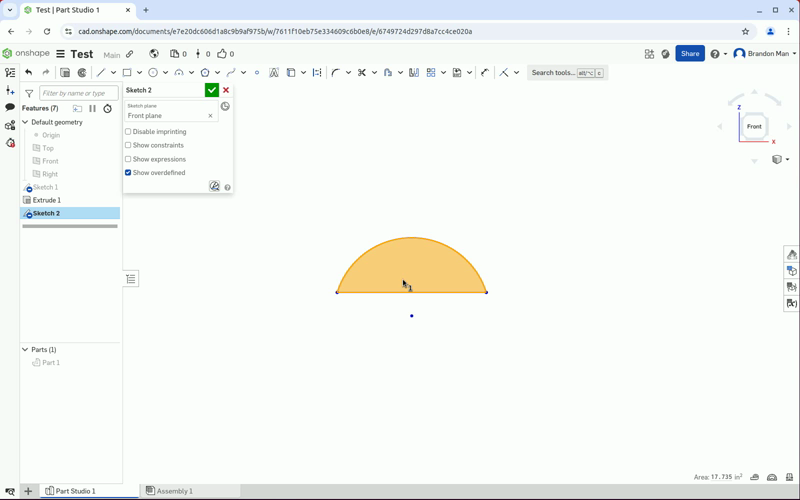
scroll(-6)
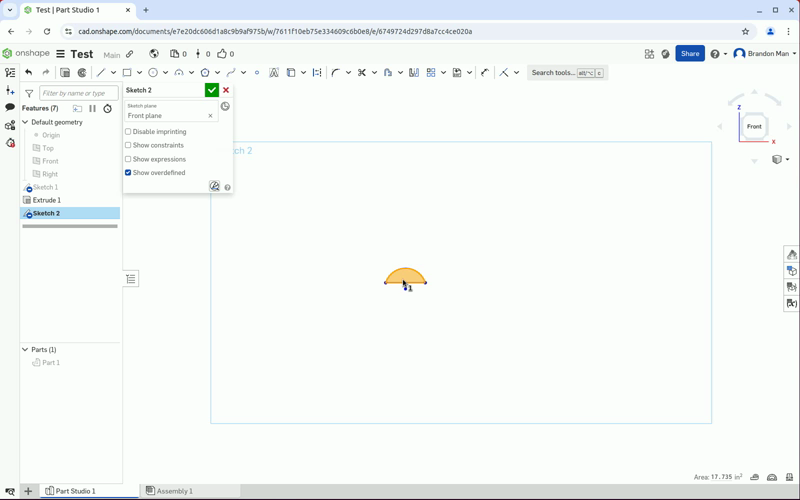
mouse_move(73, 352)
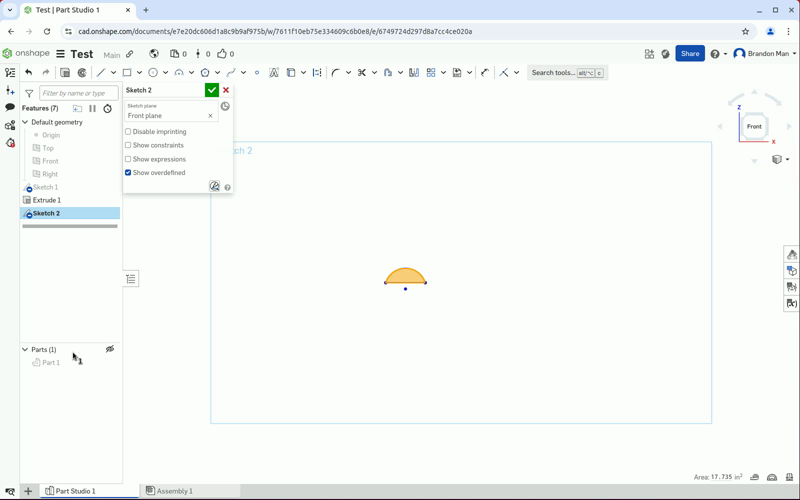
key(shift+y)
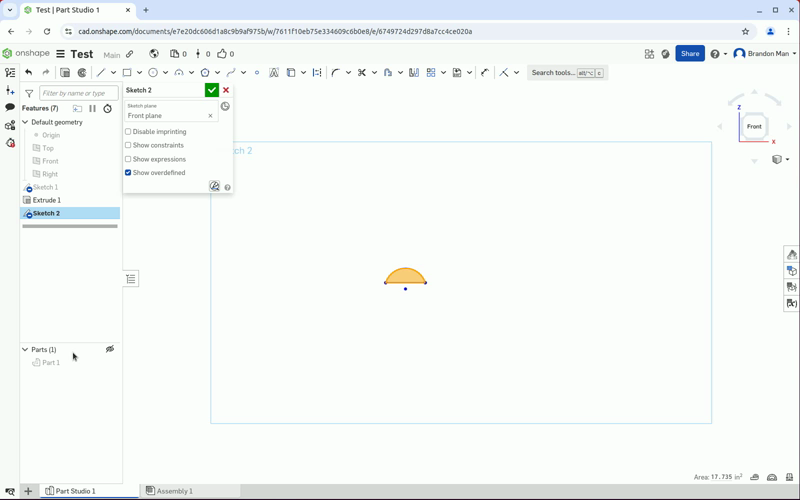
key(shift+e)
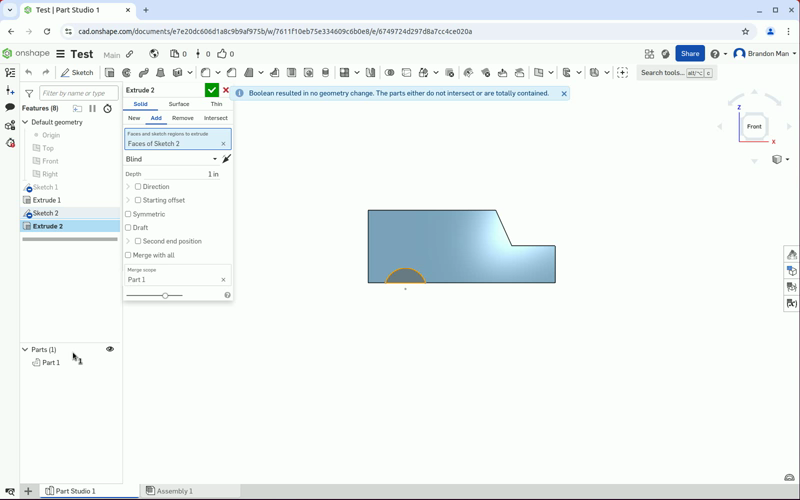
mouse_move(143, 106)
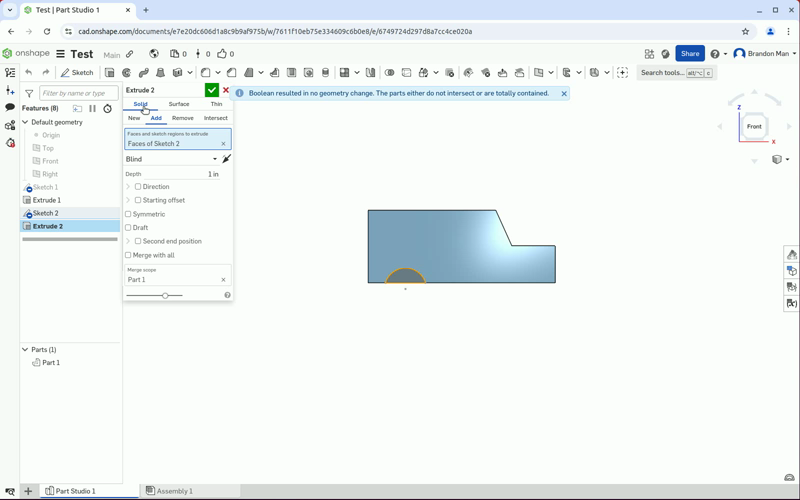
click(143, 106)
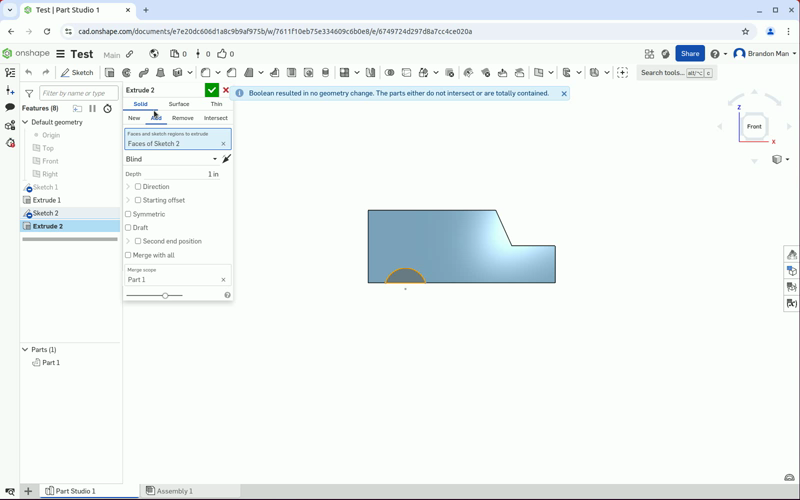
mouse_move(186, 120)
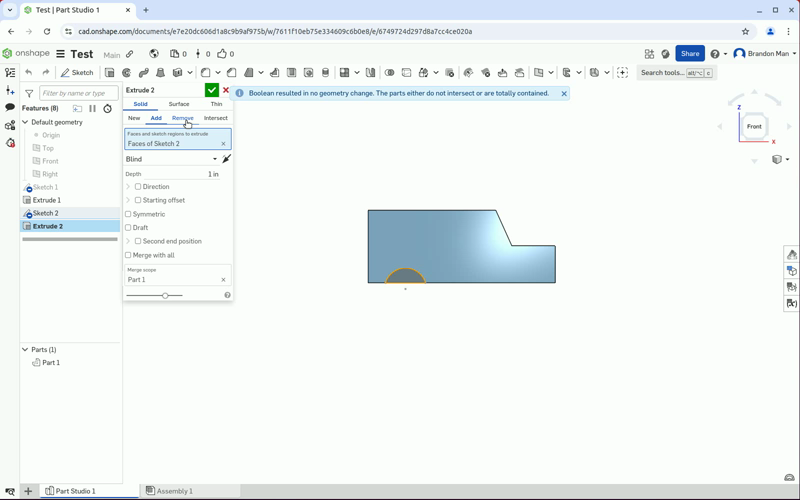
click(186, 120)
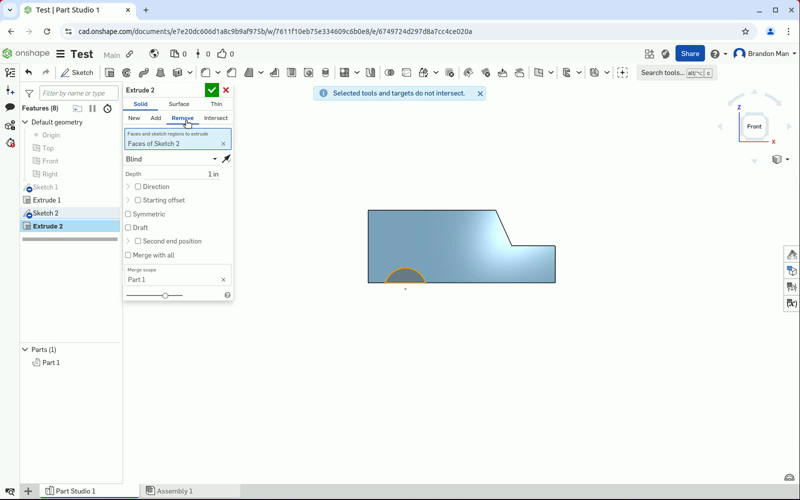
key(tab, 4)
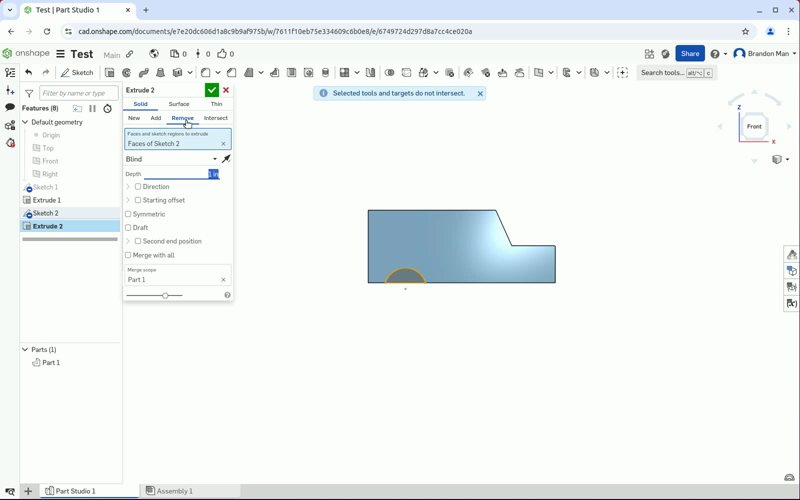
text(-30.57)
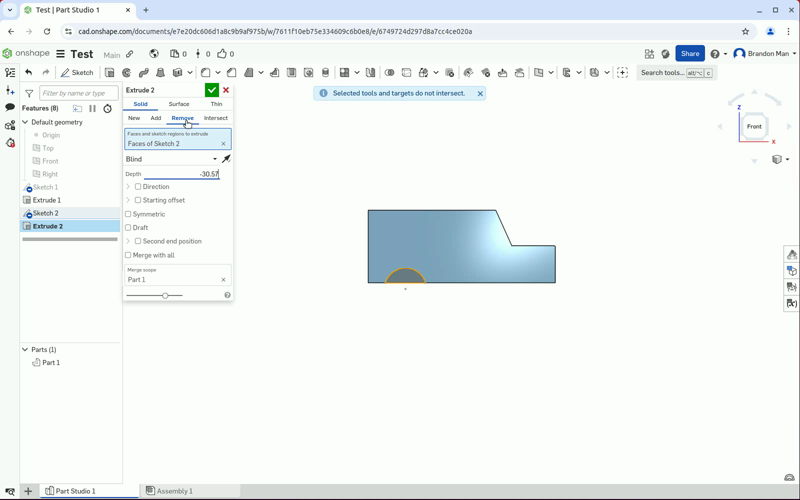
key(tab, 6)
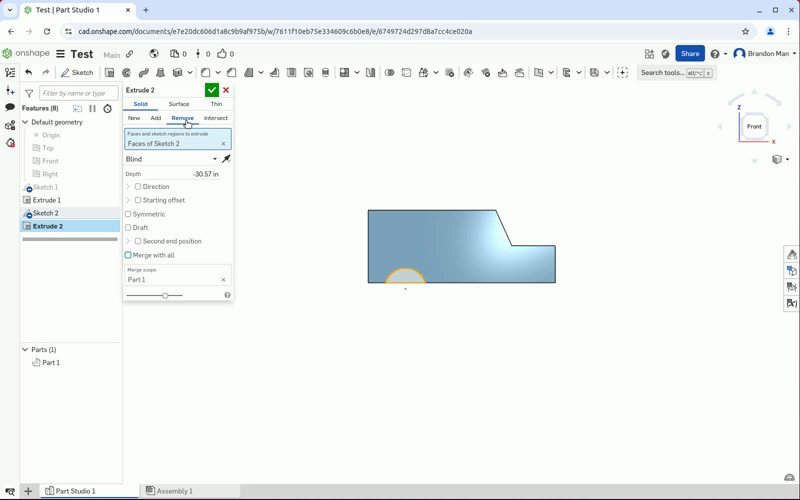
key(space)
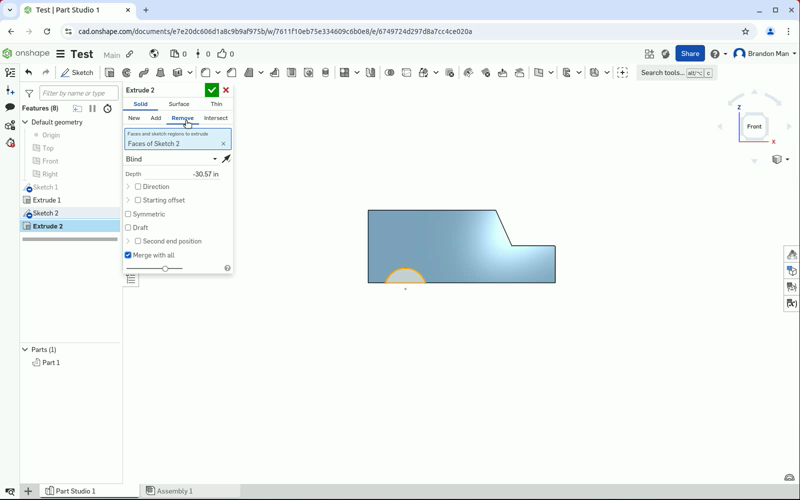
key(enter)
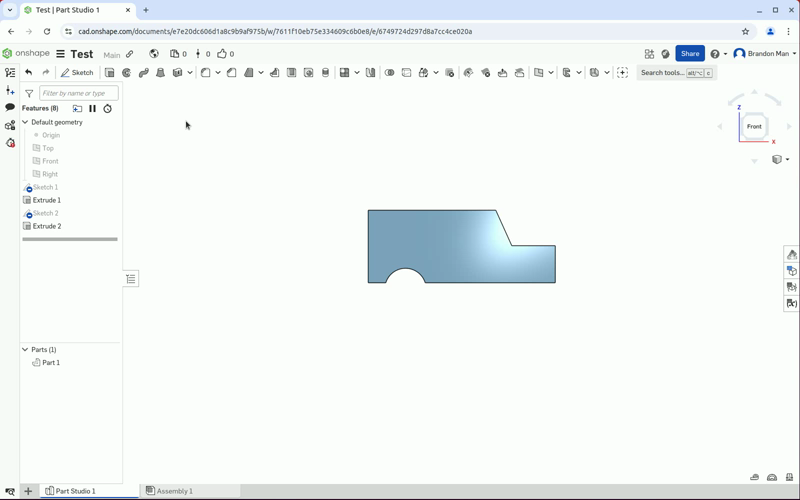
key(shift+h)
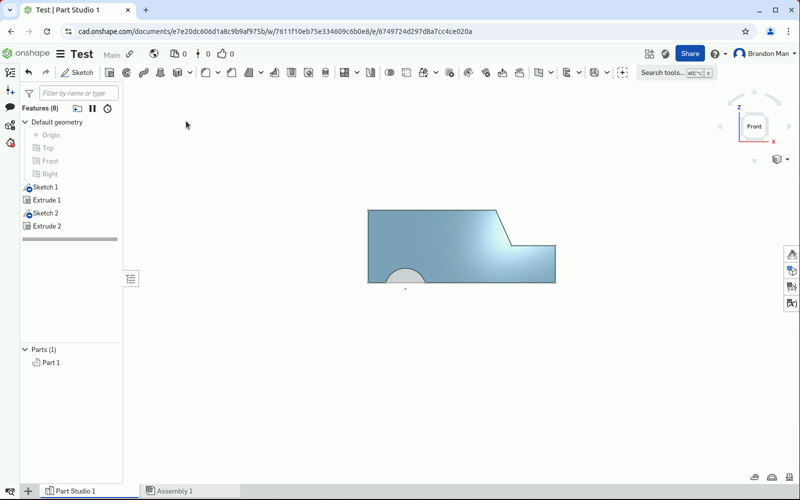
key(shift+h)
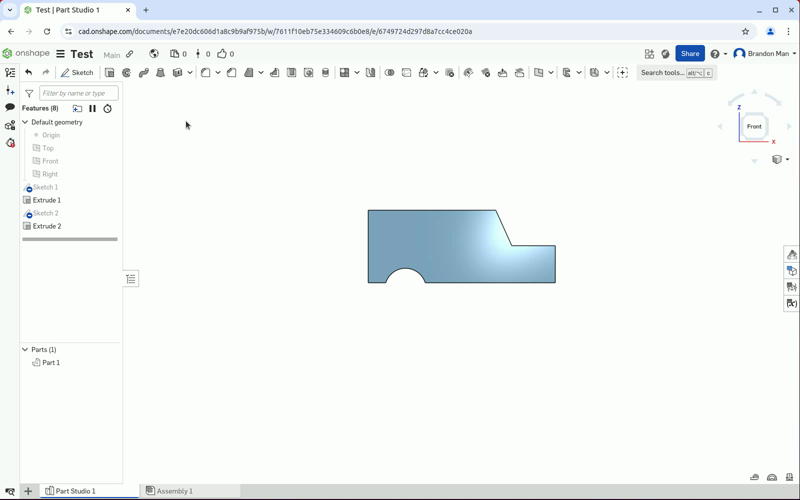
mouse_move(73, 189)
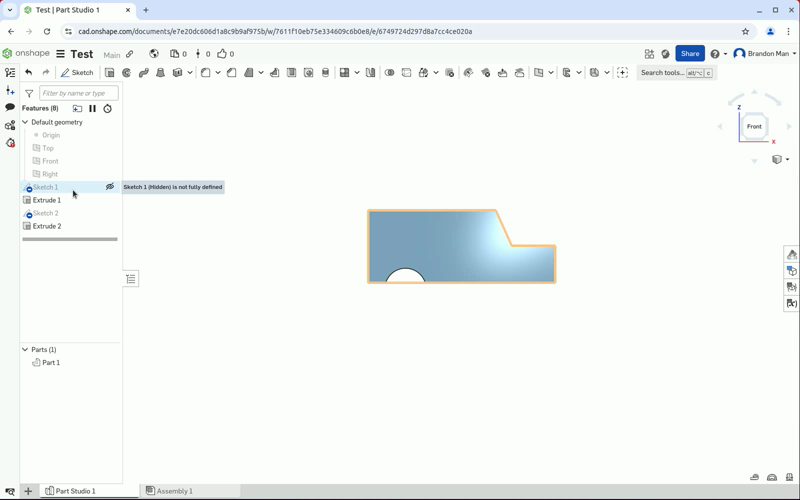
click(73, 189)
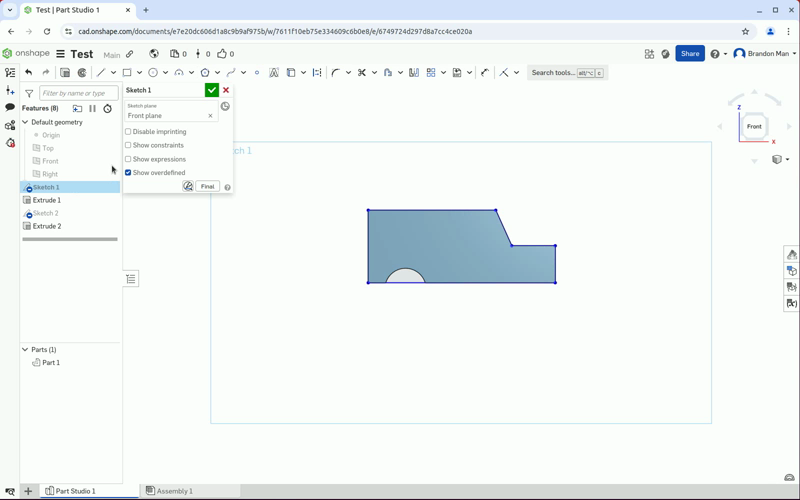
mouse_move(229, 92)
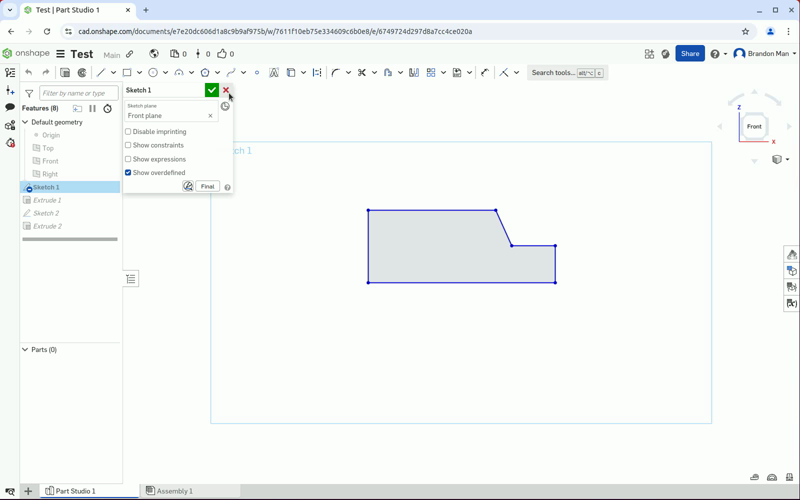
click(229, 92)
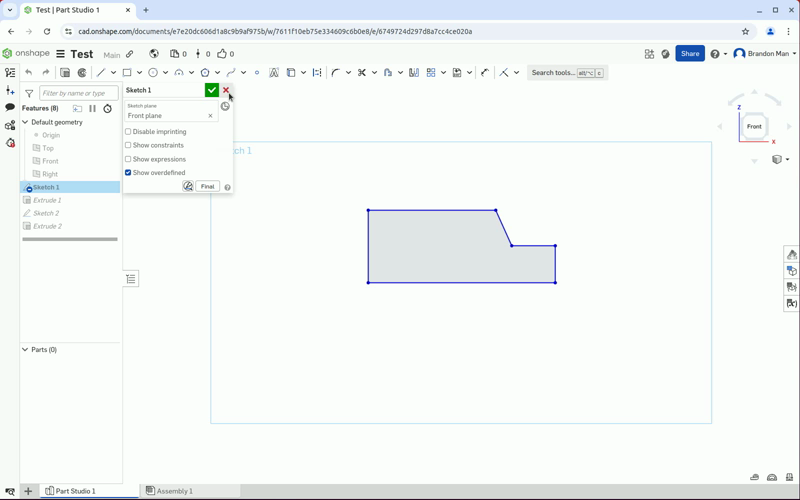
key(shift+s)
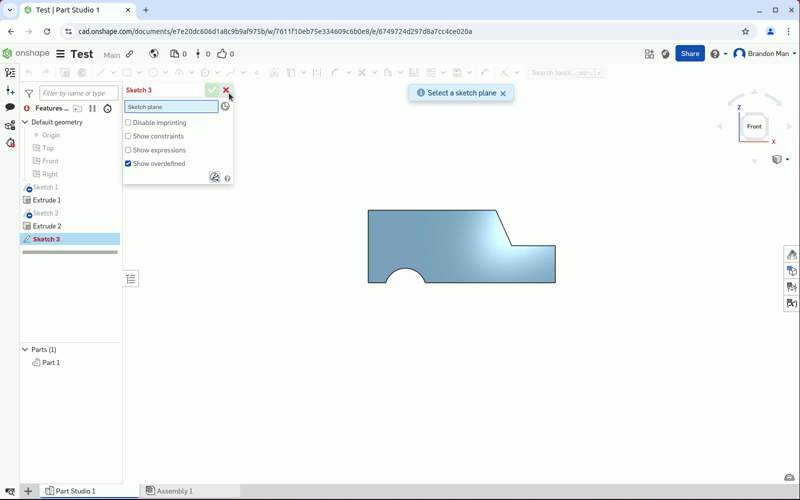
mouse_move(73, 163)
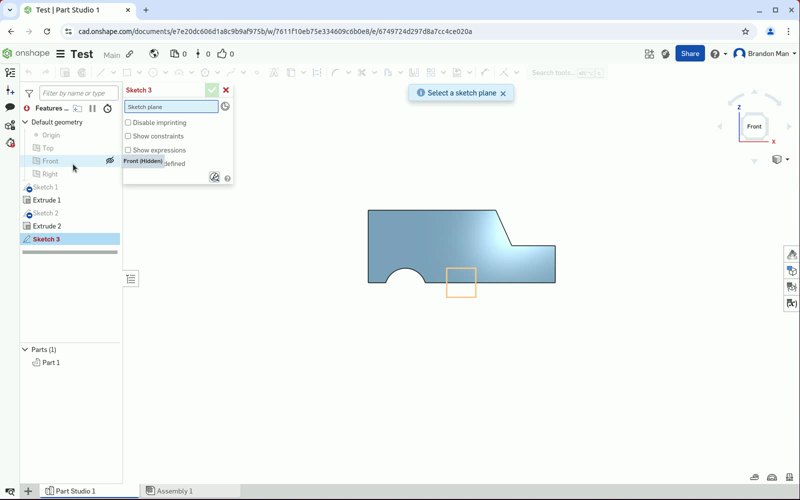
click(73, 163)
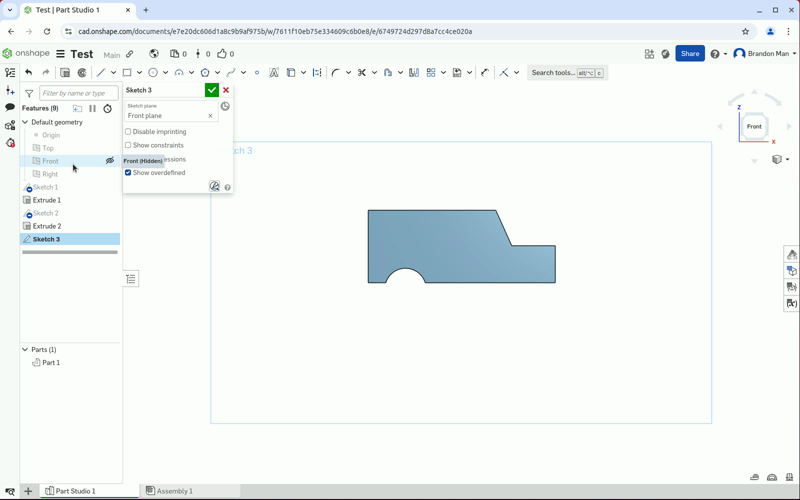
mouse_move(73, 352)
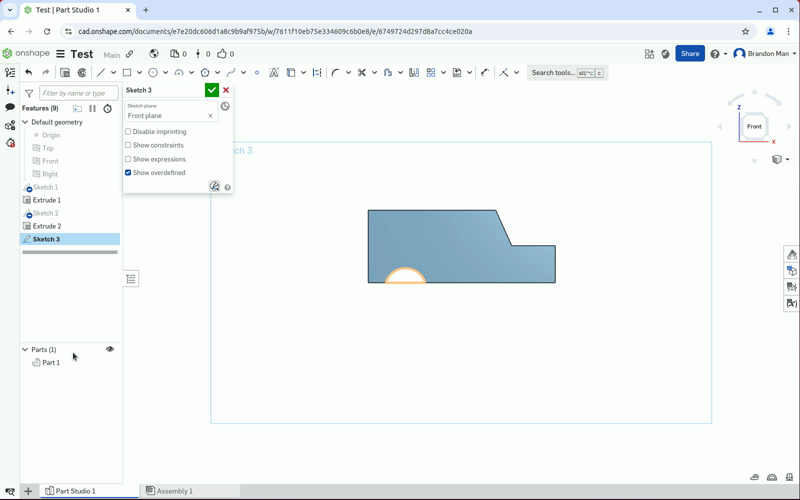
key(y)
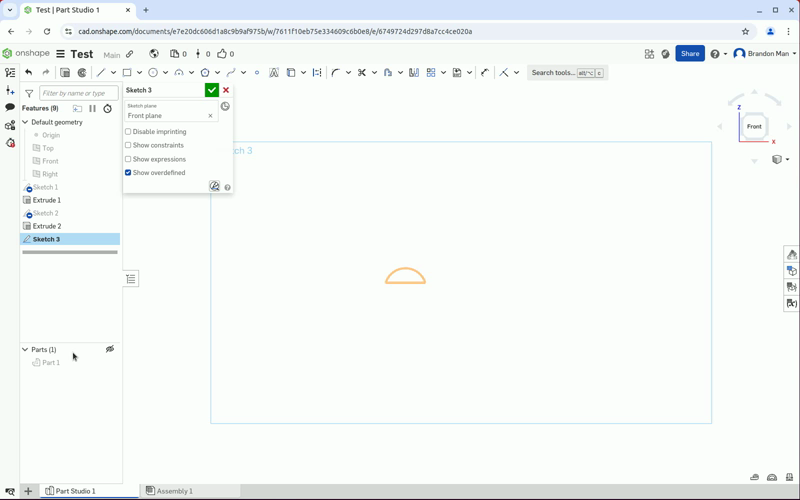
key(l)
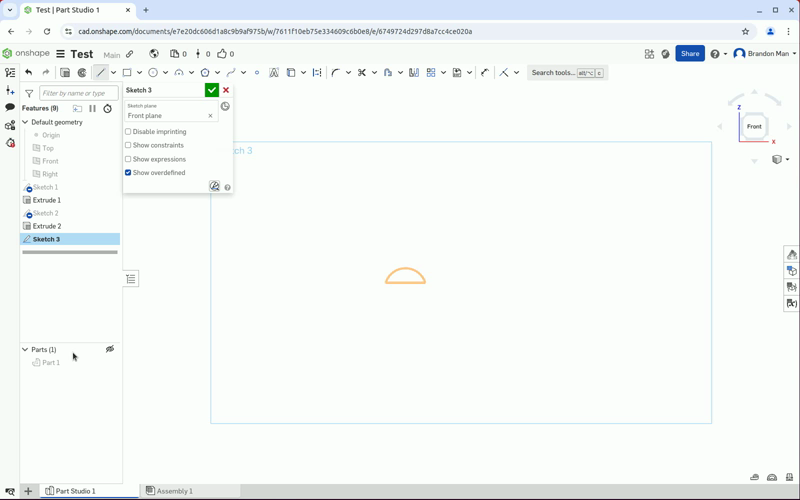
key_down(shift)
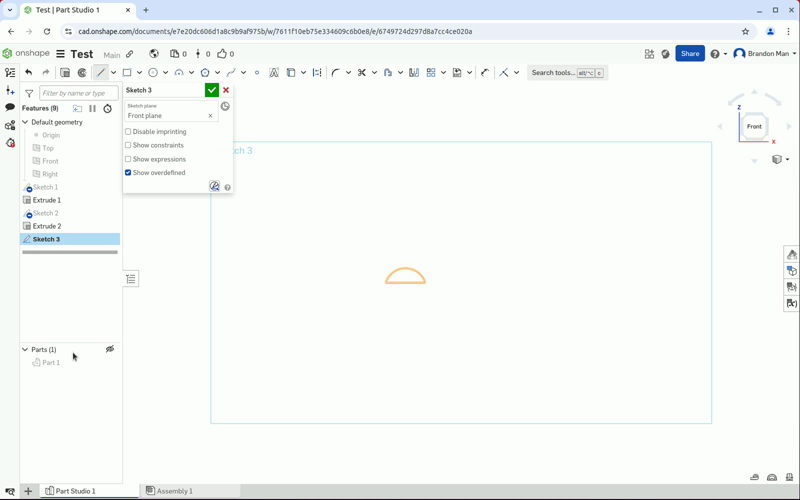
mouse_move(501, 282)
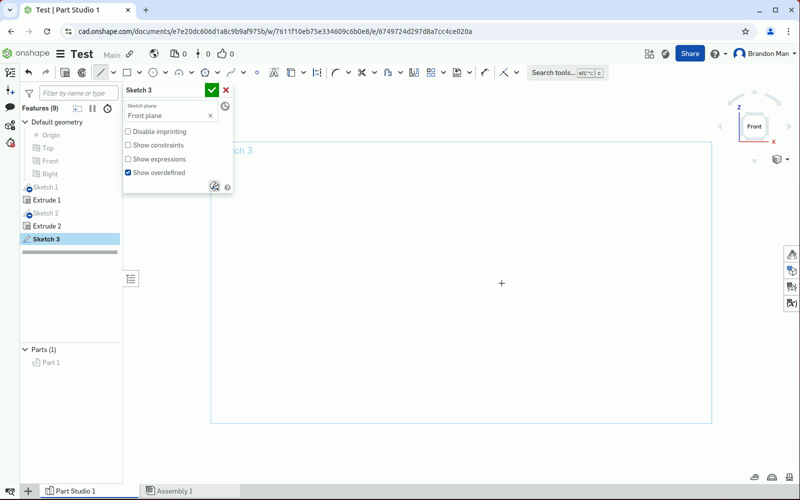
click(501, 282)
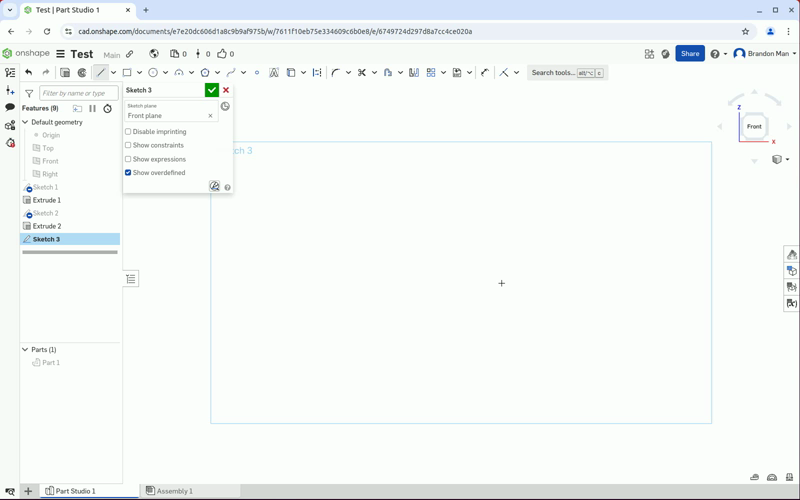
key_up(shift)
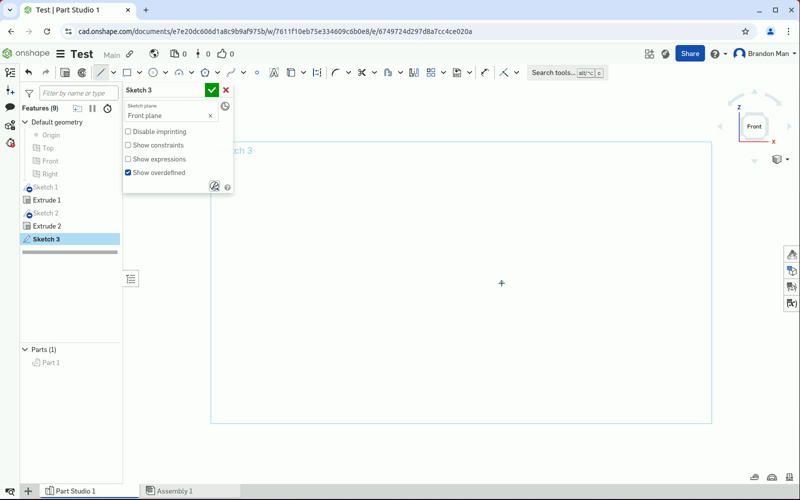
key_down(shift)
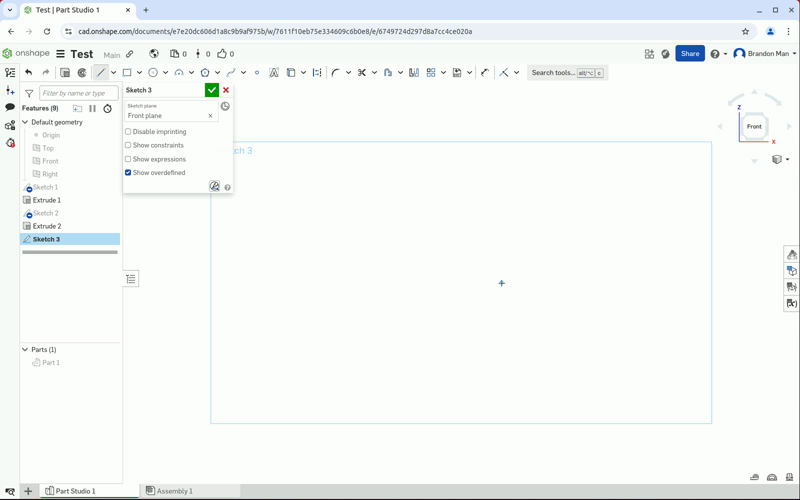
mouse_move(531, 282)
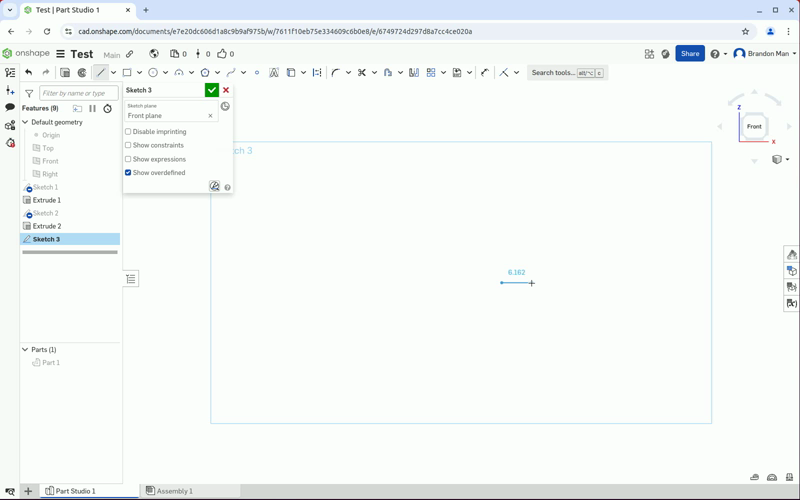
mouse_move(540, 282)
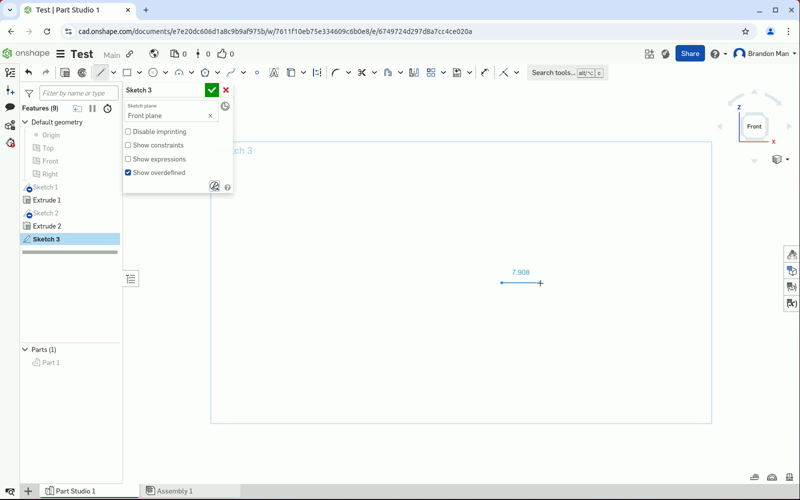
click(540, 282)
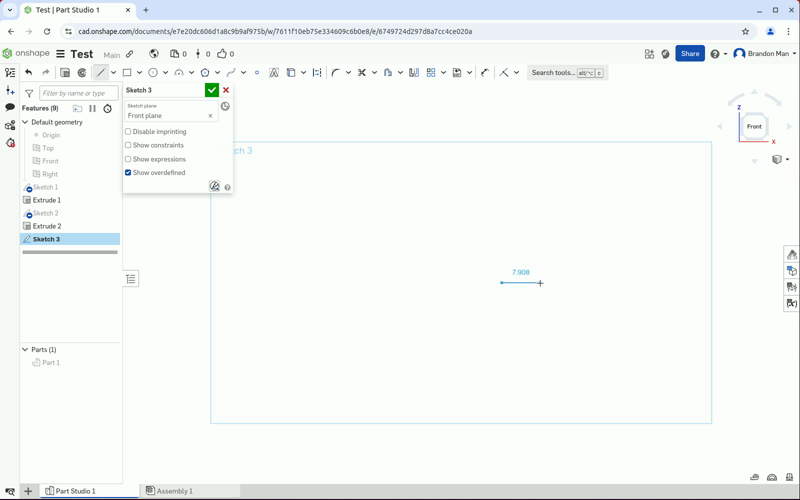
key_up(shift)
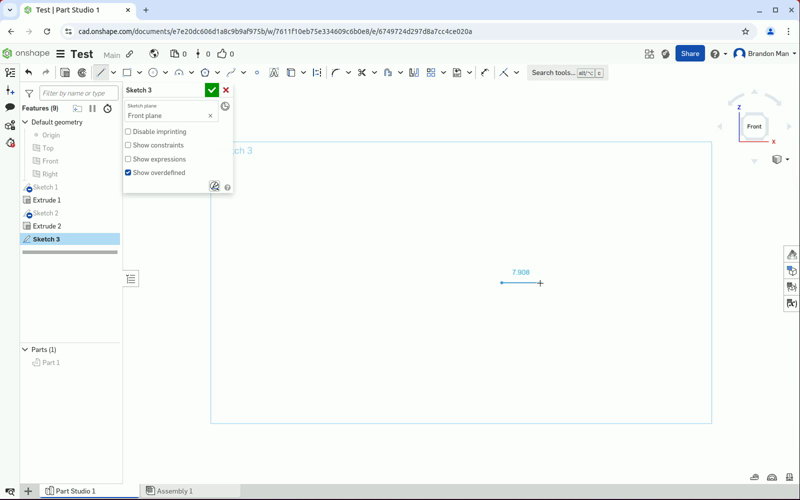
key(esc)
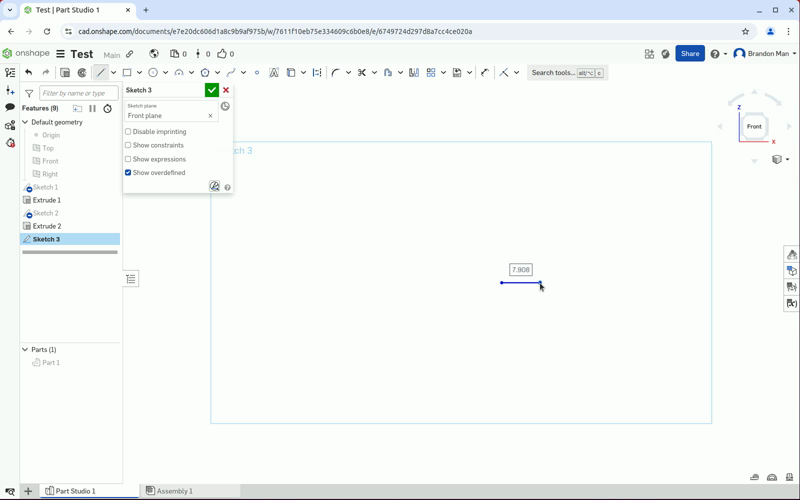
key(a)
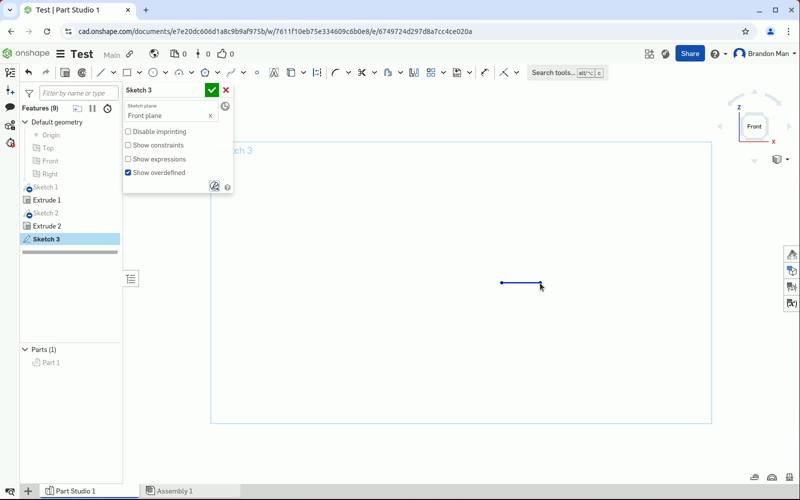
mouse_move(540, 282)
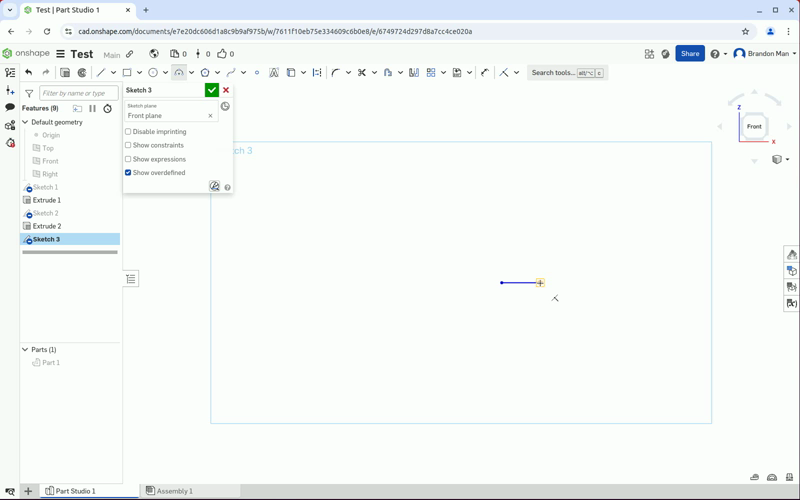
click(540, 282)
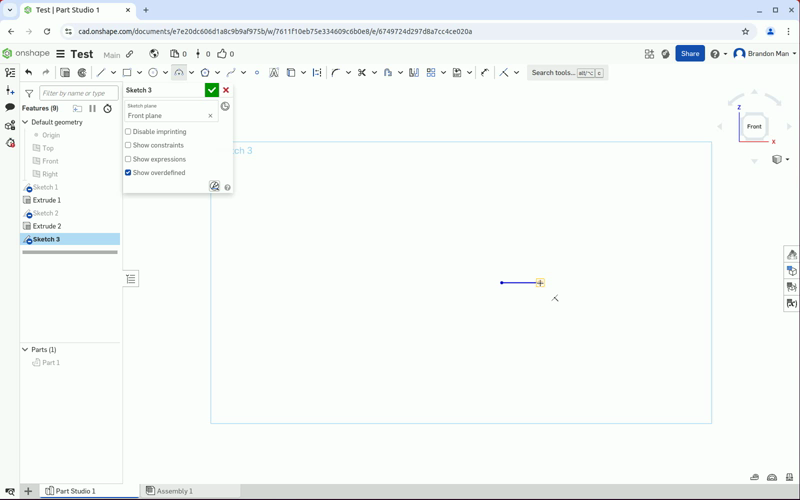
mouse_move(501, 282)
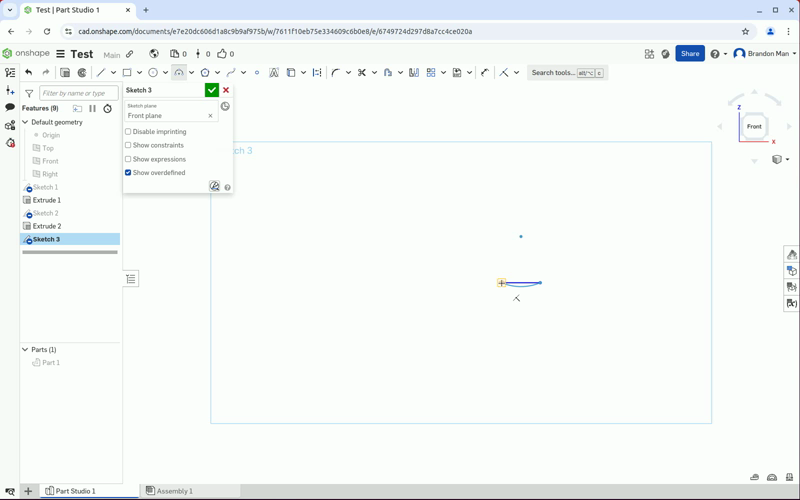
click(501, 282)
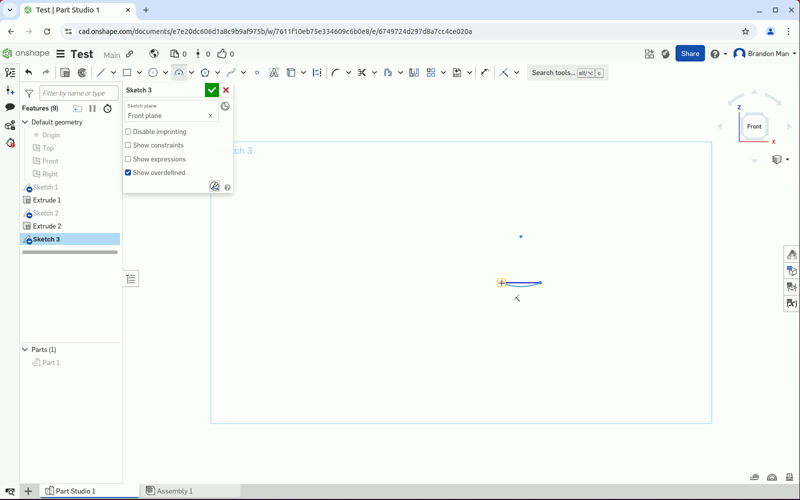
key_down(shift)
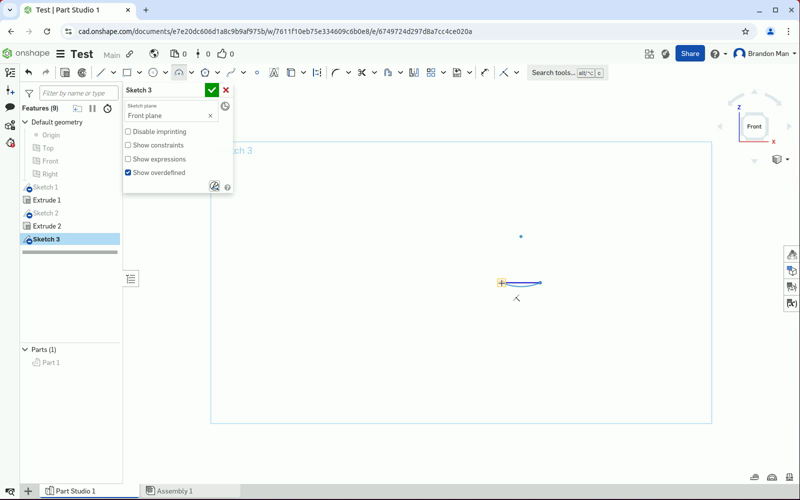
mouse_move(520, 269)
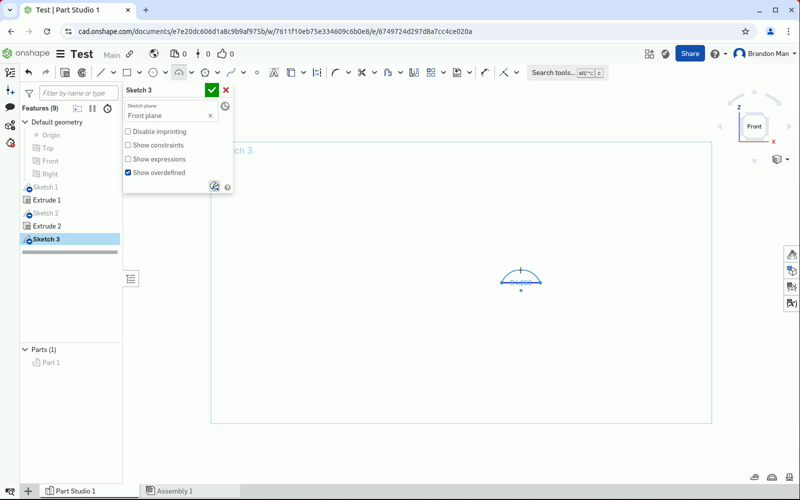
click(520, 269)
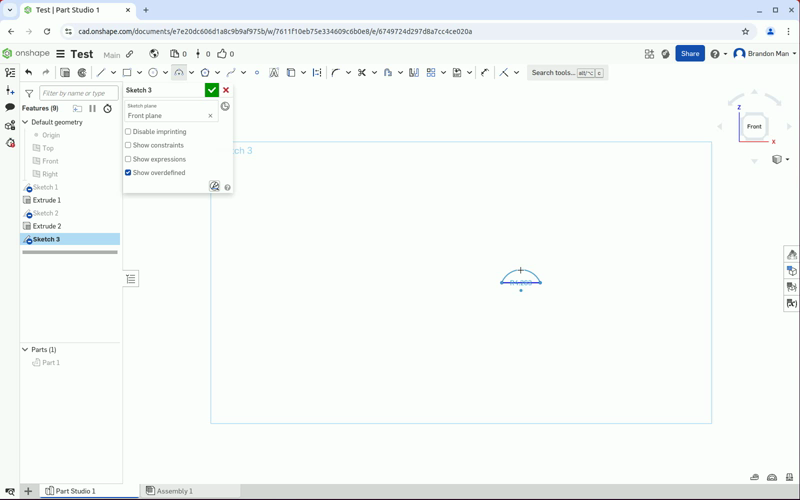
key_up(shift)
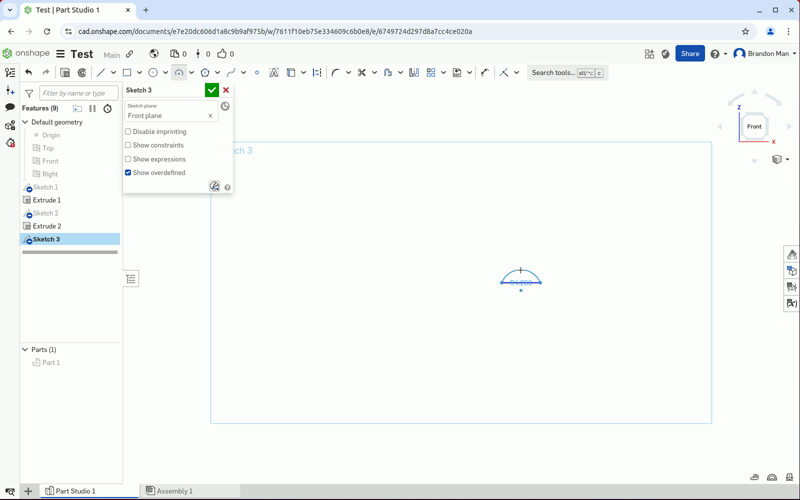
key(esc)
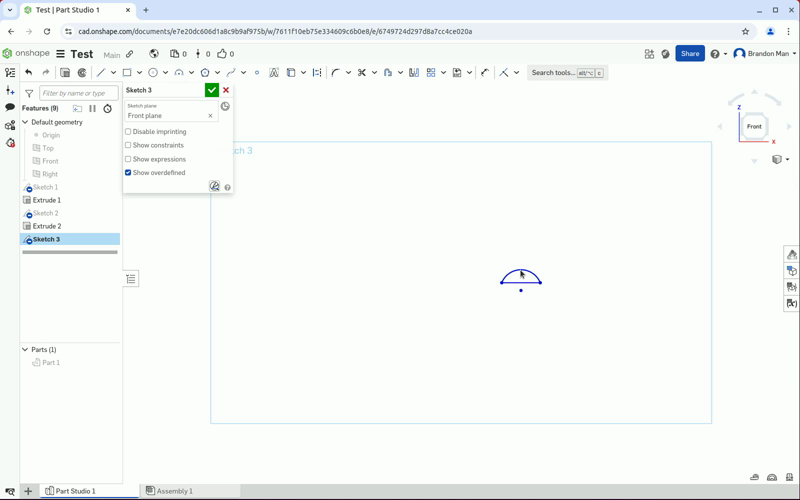
mouse_move(514, 272)
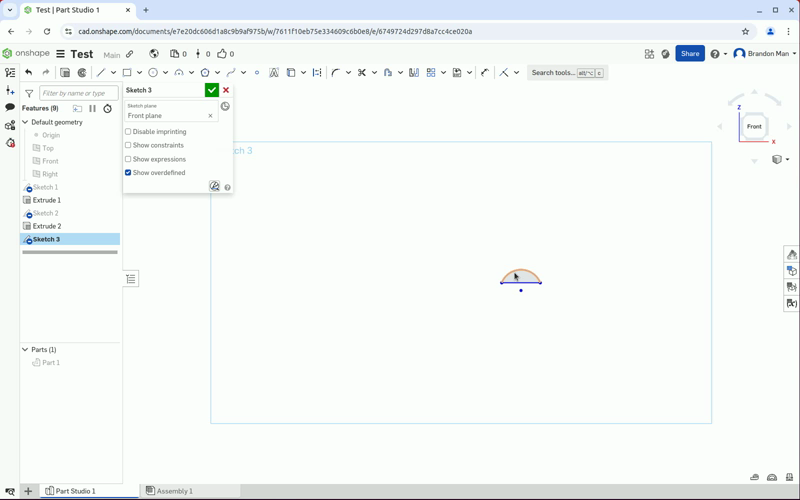
scroll(6)
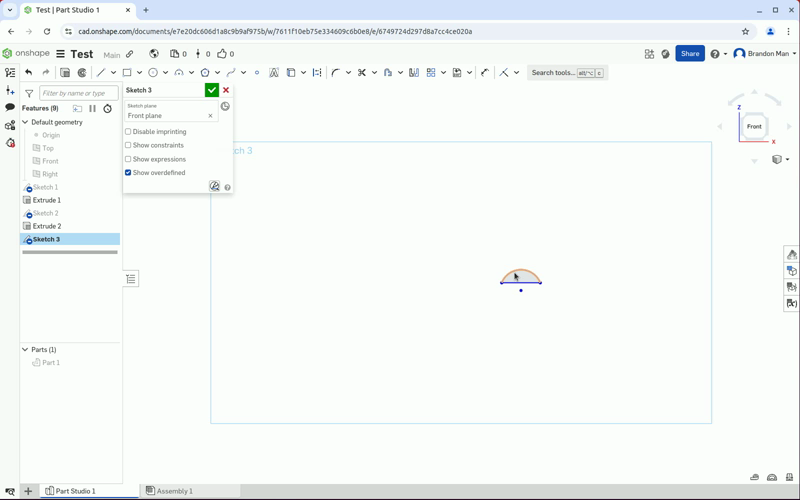
scroll(6)
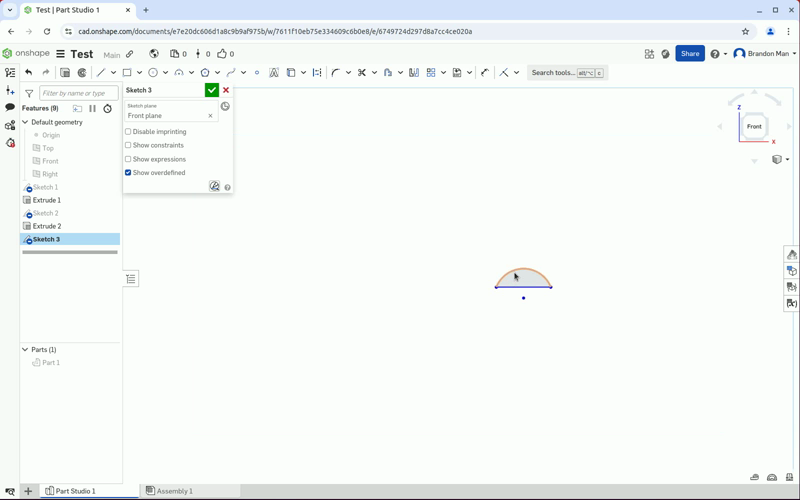
scroll(6)
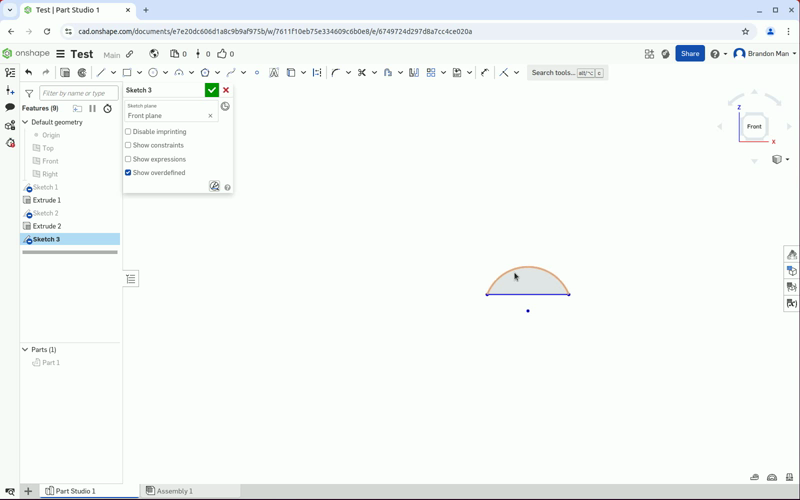
scroll(6)
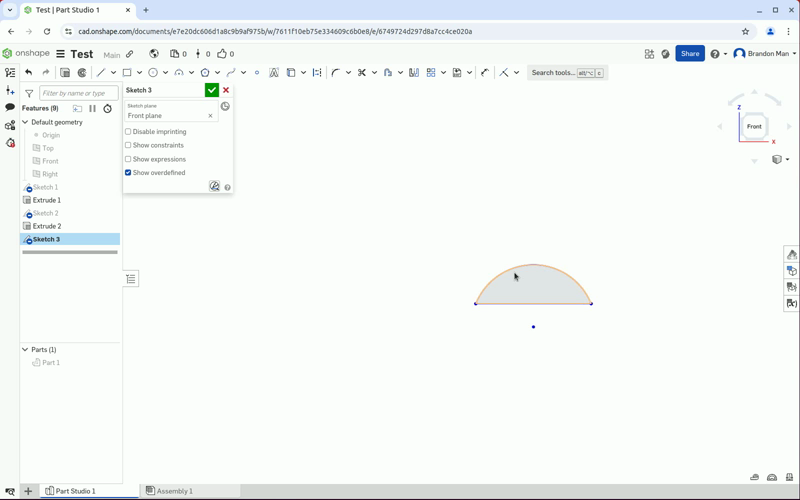
scroll(6)
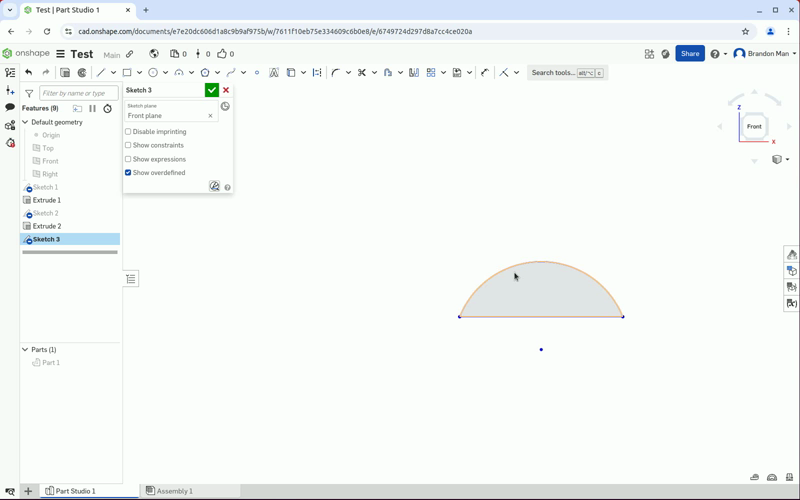
scroll(6)
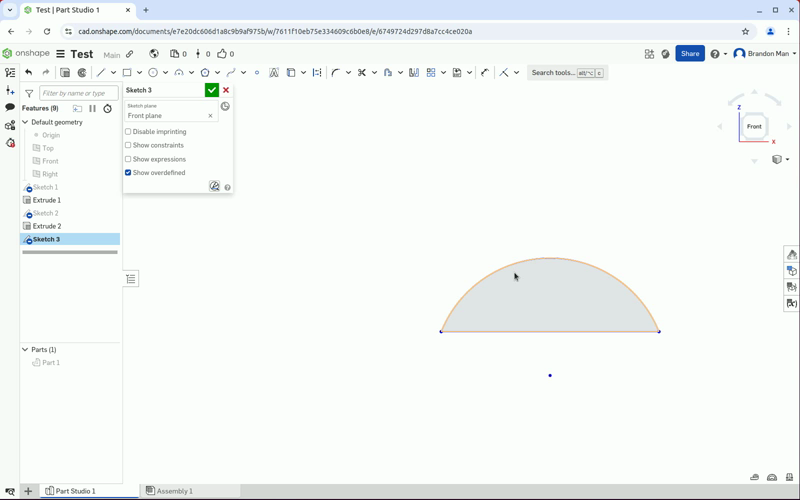
scroll(6)
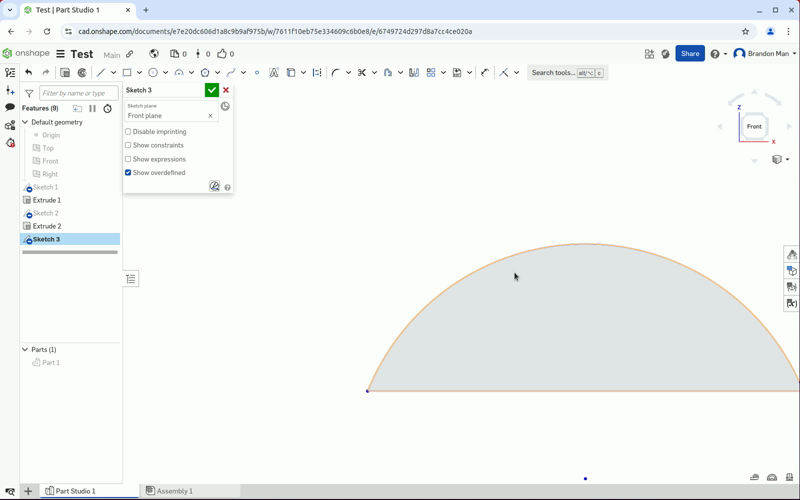
click(514, 272)
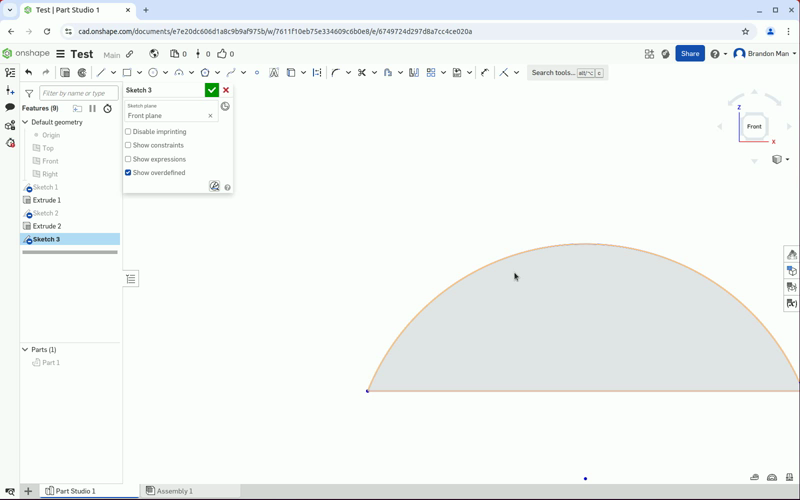
scroll(-6)
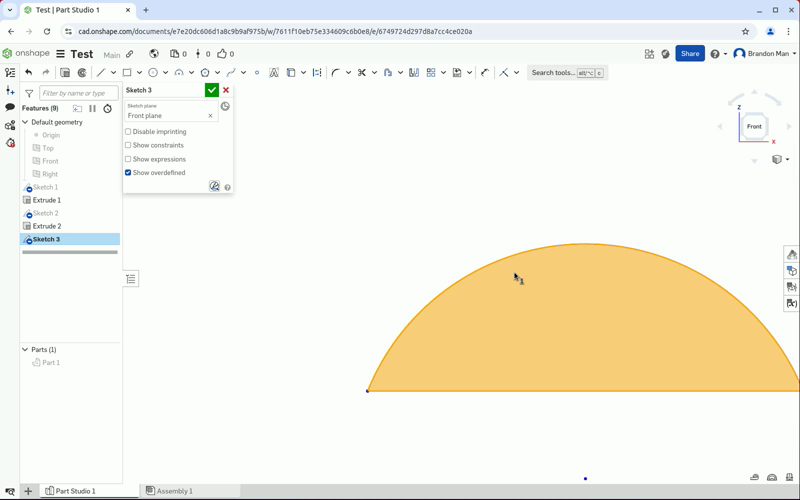
scroll(-6)
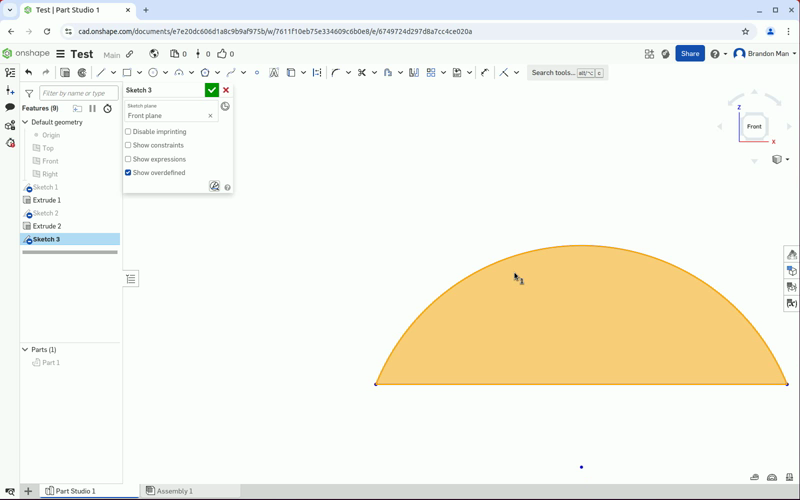
scroll(-6)
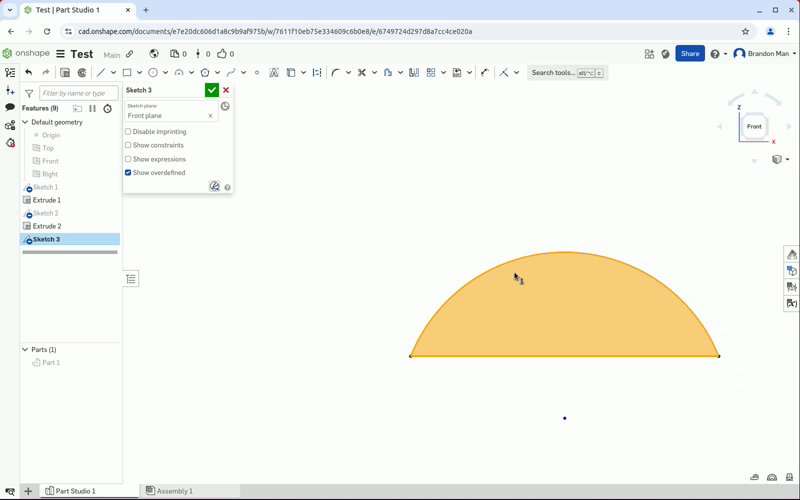
scroll(-6)
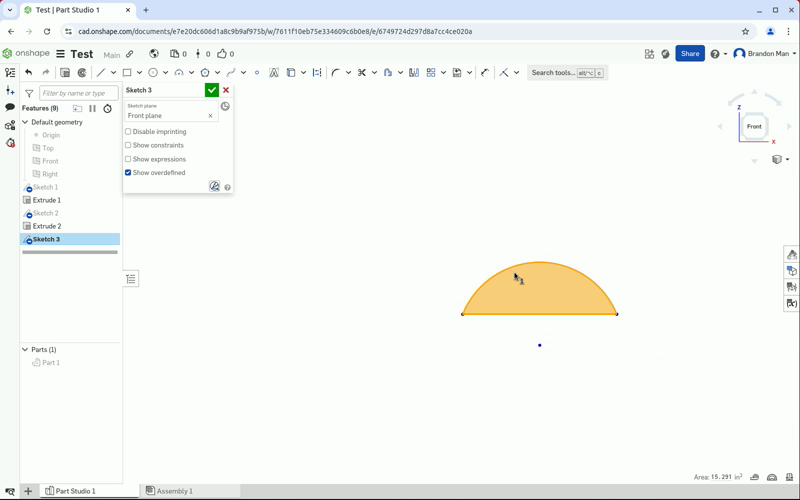
scroll(-6)
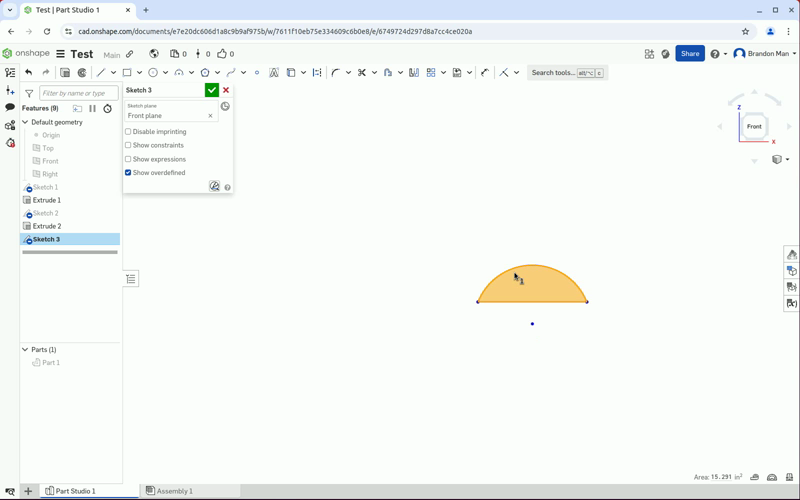
scroll(-6)
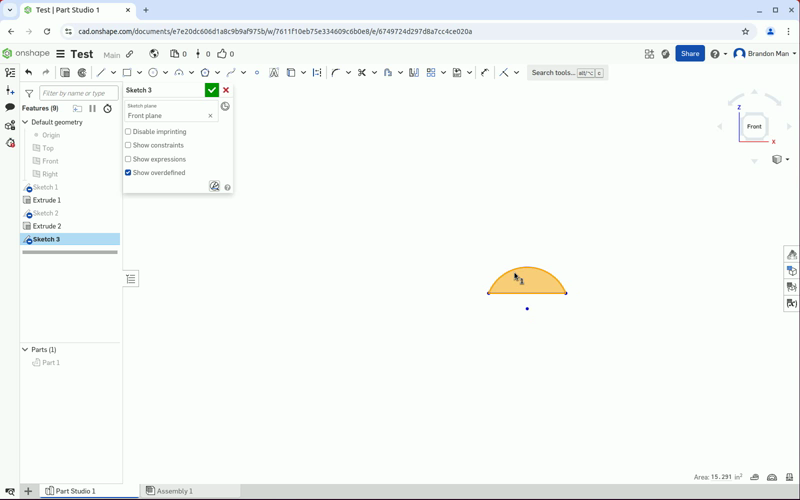
scroll(-6)
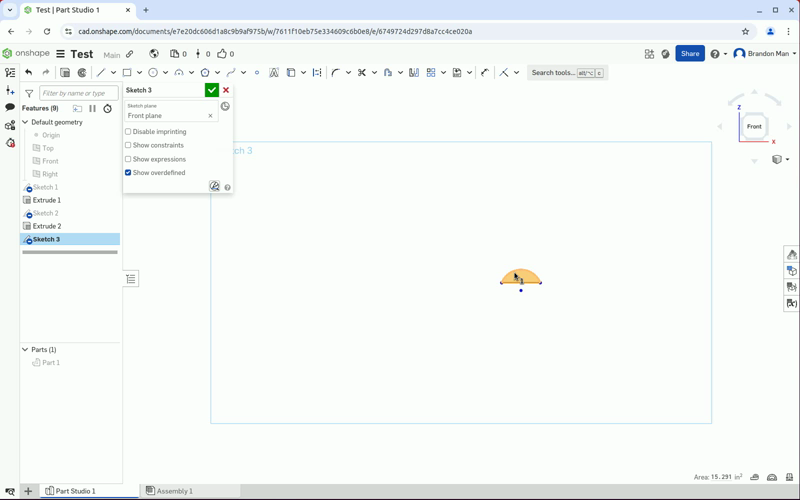
mouse_move(73, 352)
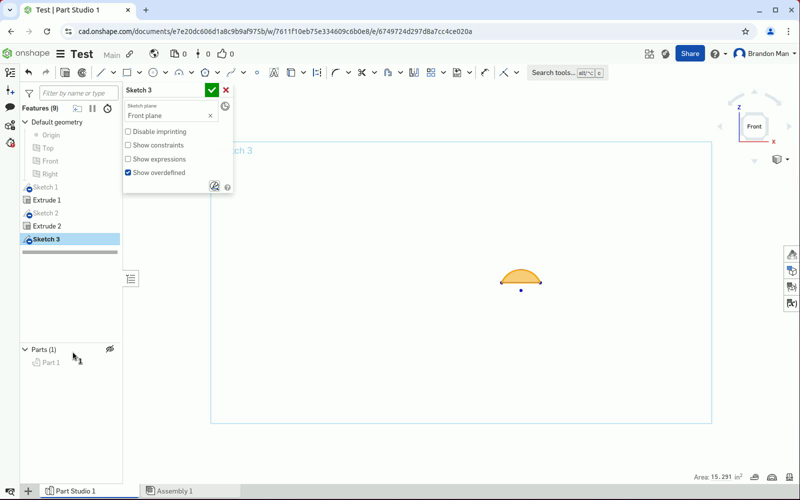
key(shift+y)
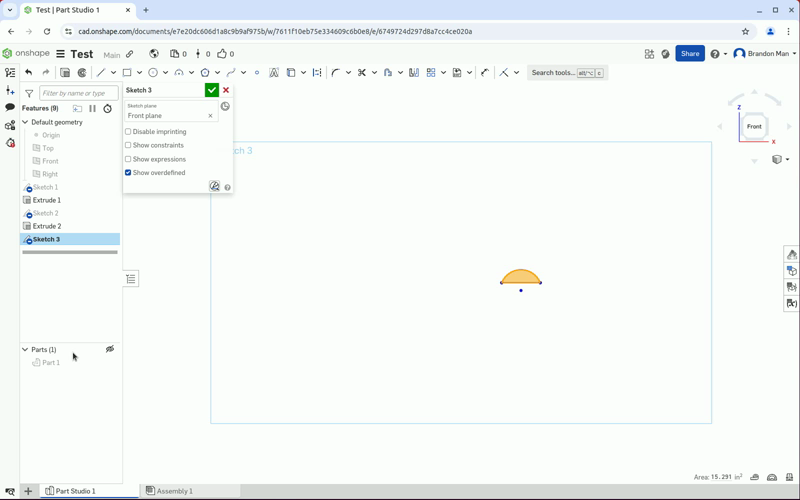
key(shift+e)
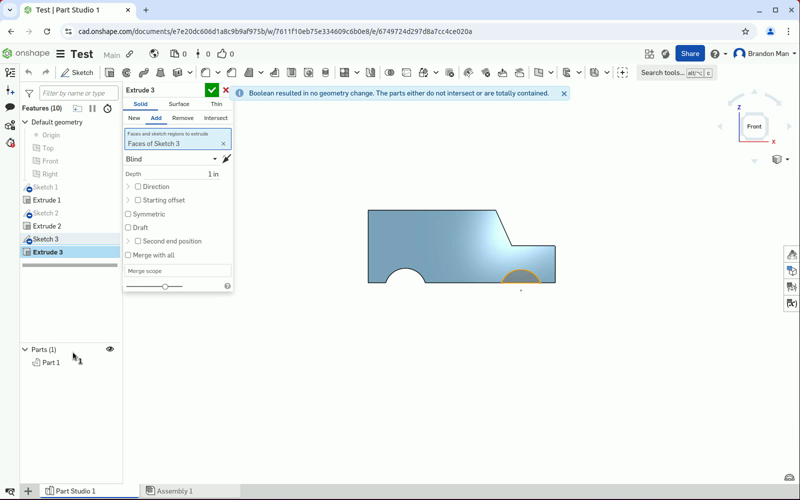
mouse_move(143, 106)
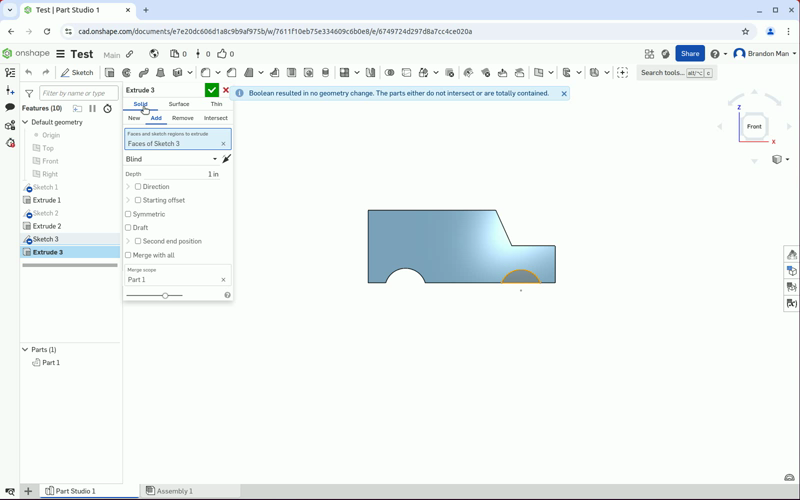
click(143, 106)
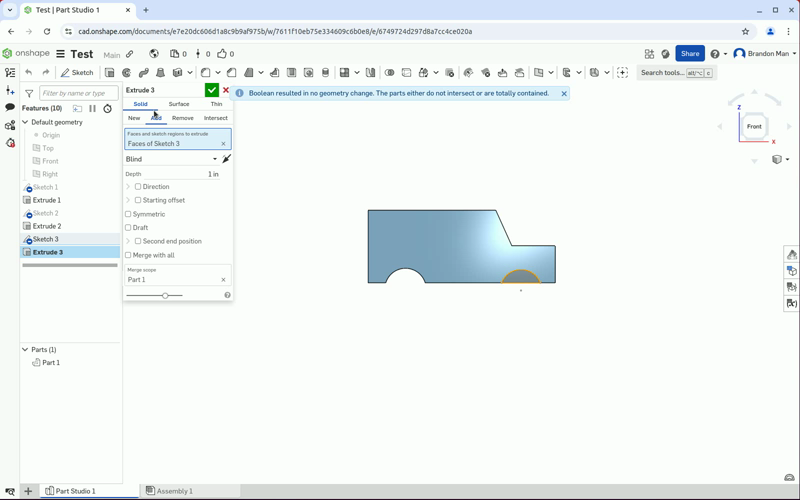
mouse_move(186, 120)
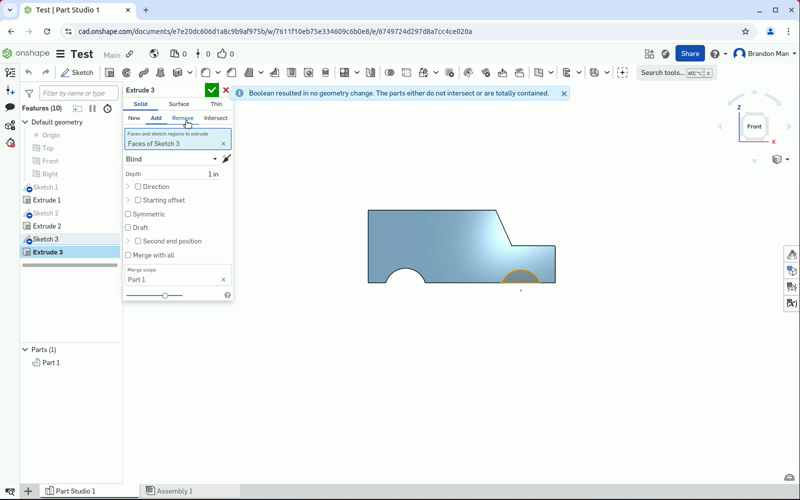
click(186, 120)
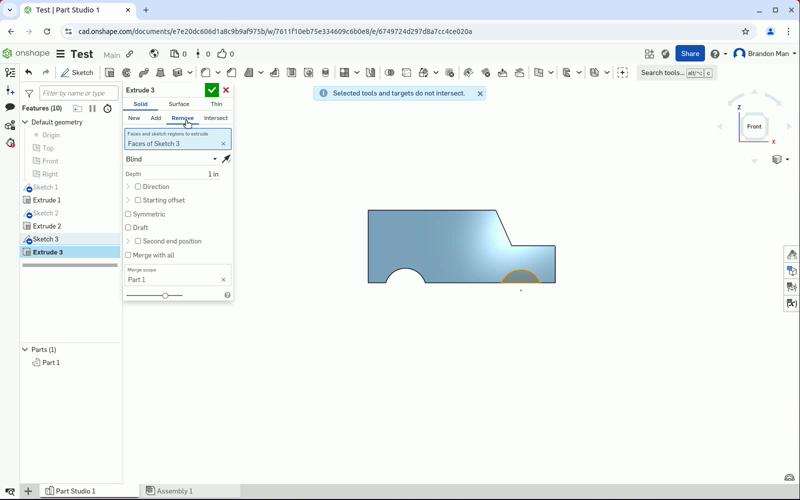
key(tab, 4)
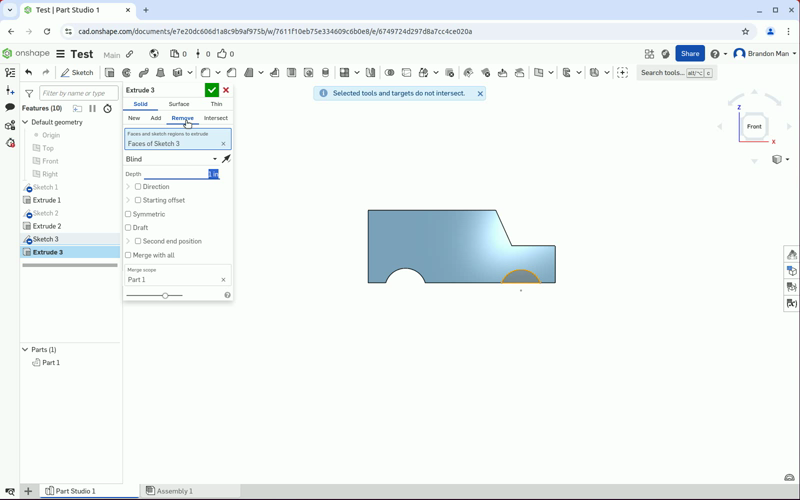
text(-30.57)
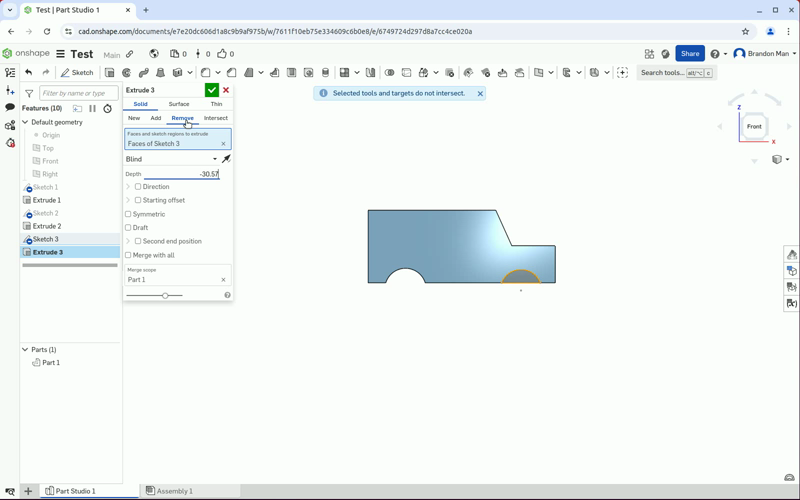
key(tab, 6)
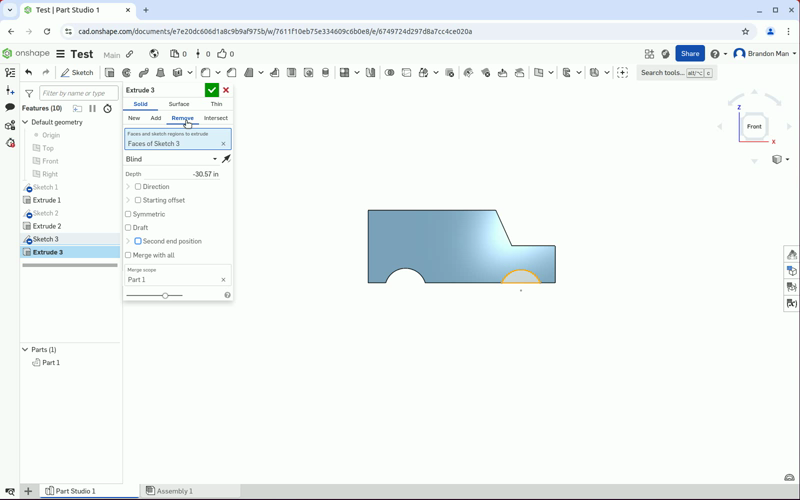
key(space)
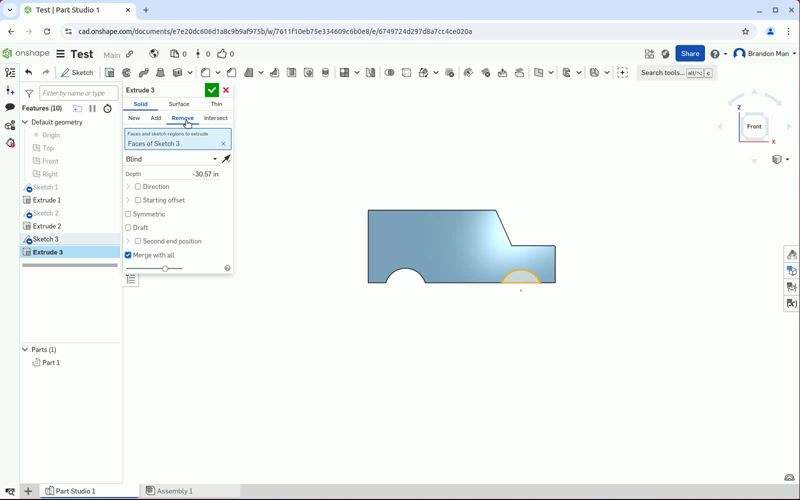
key(enter)
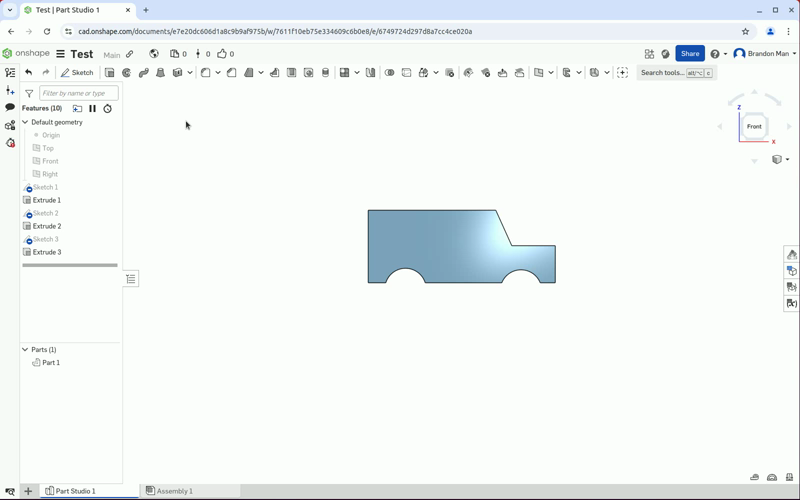
key(shift+h)
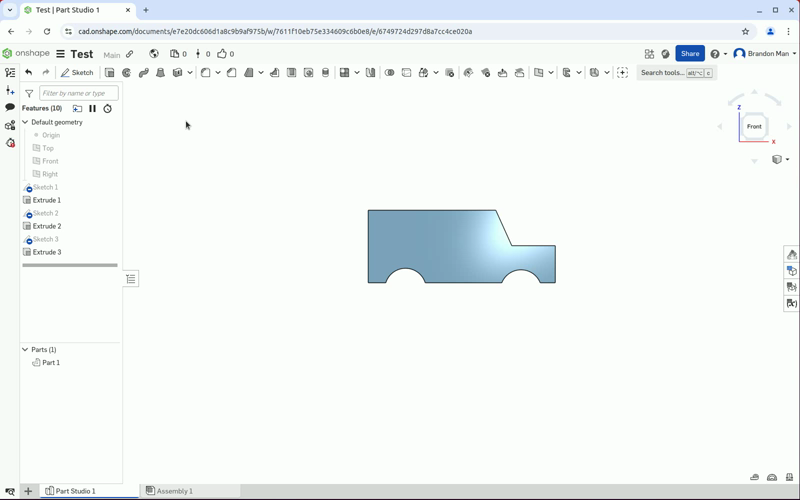
key(shift+h)
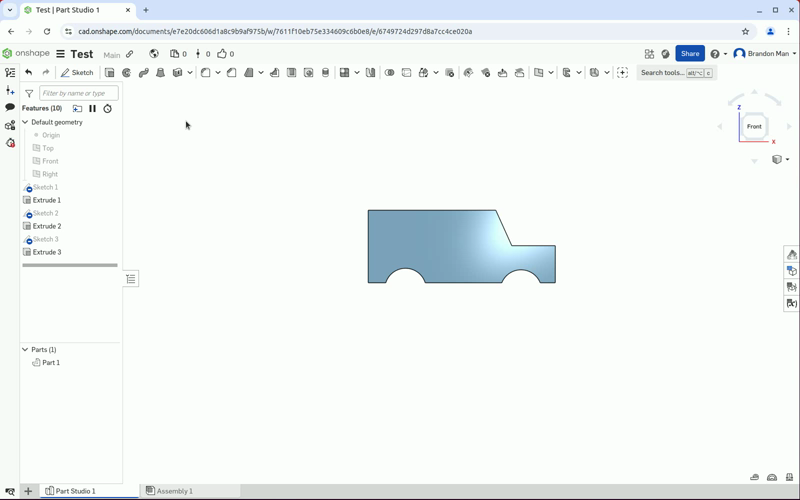
mouse_move(73, 189)
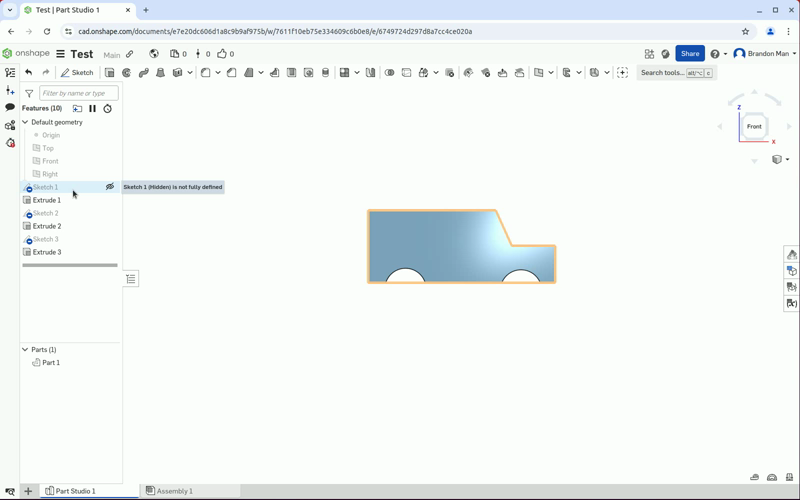
click(73, 189)
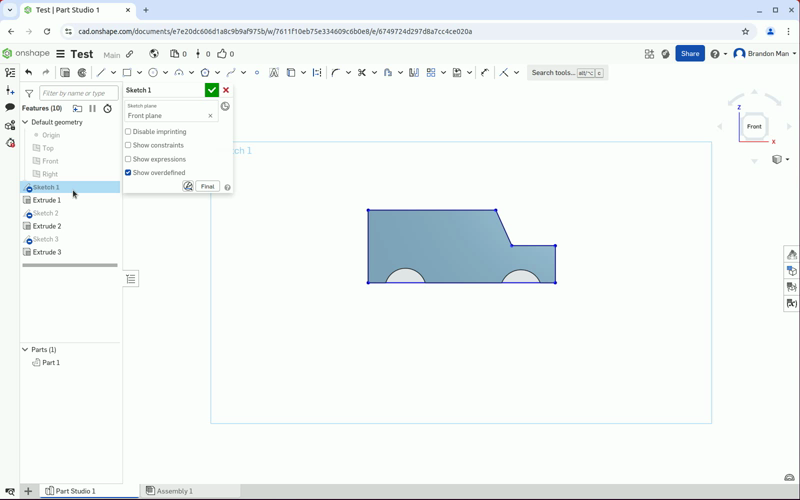
mouse_move(229, 92)
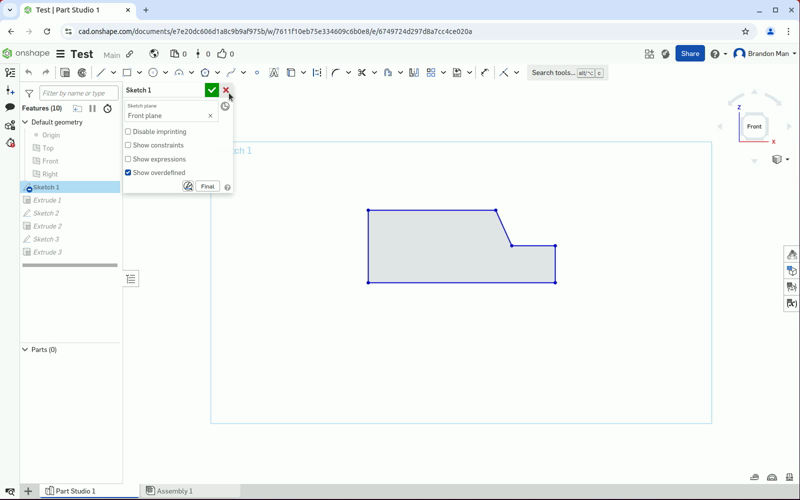
click(229, 92)
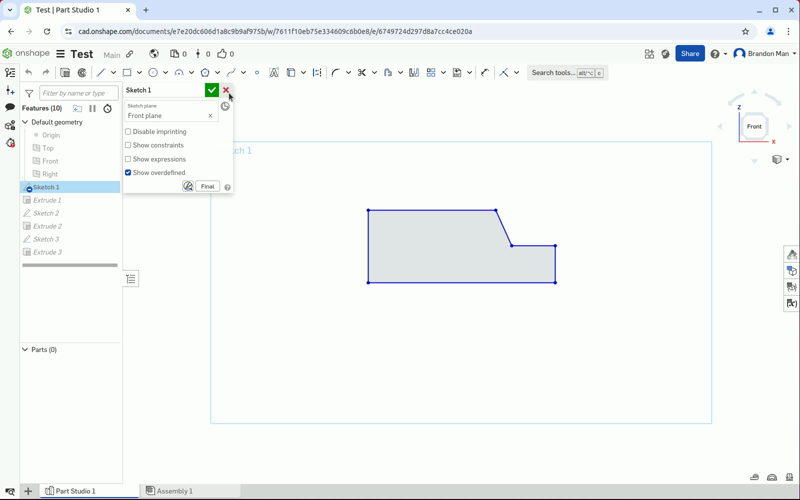
key(shift+s)
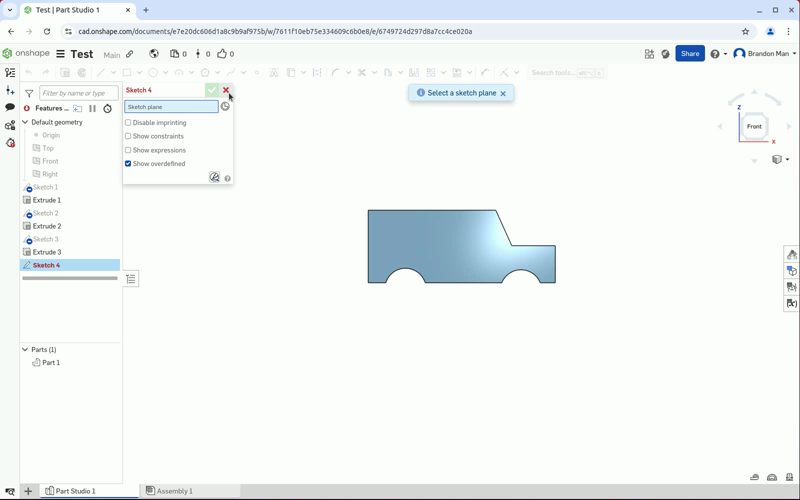
mouse_move(73, 163)
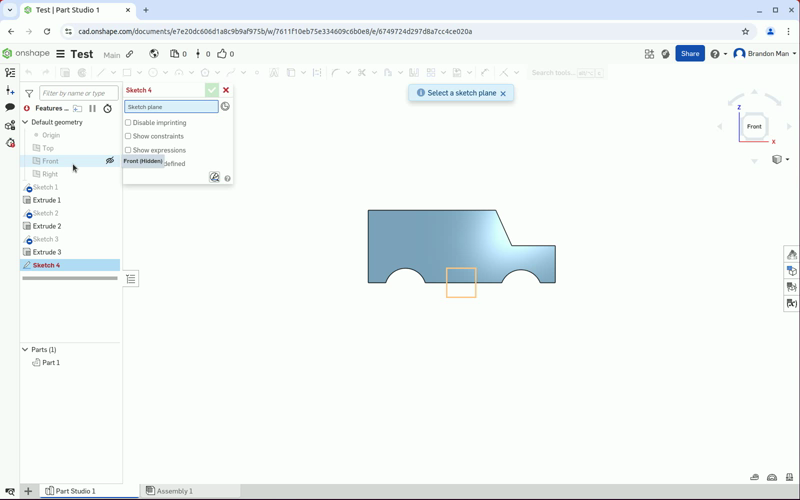
click(73, 163)
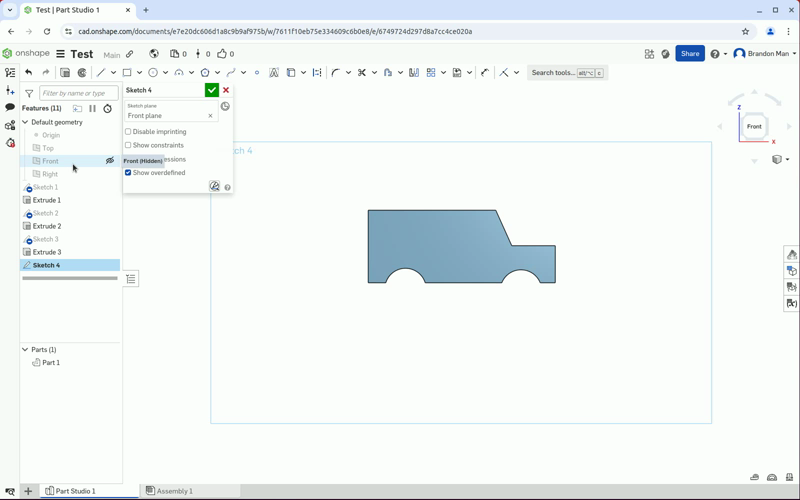
mouse_move(73, 352)
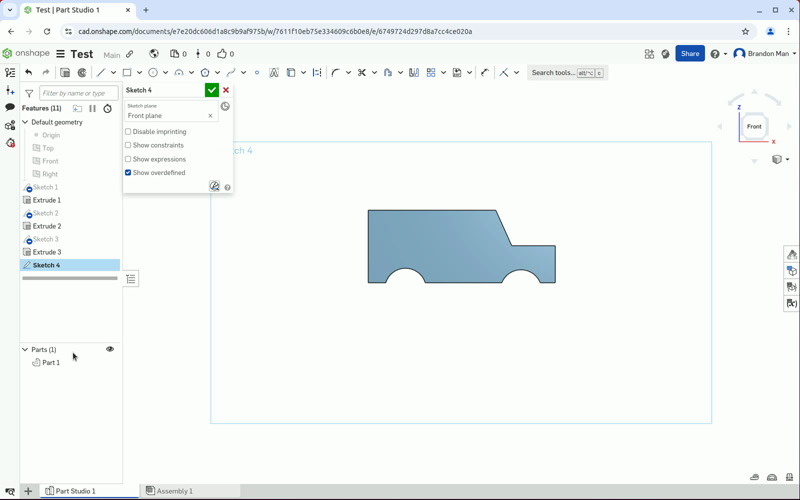
key(y)
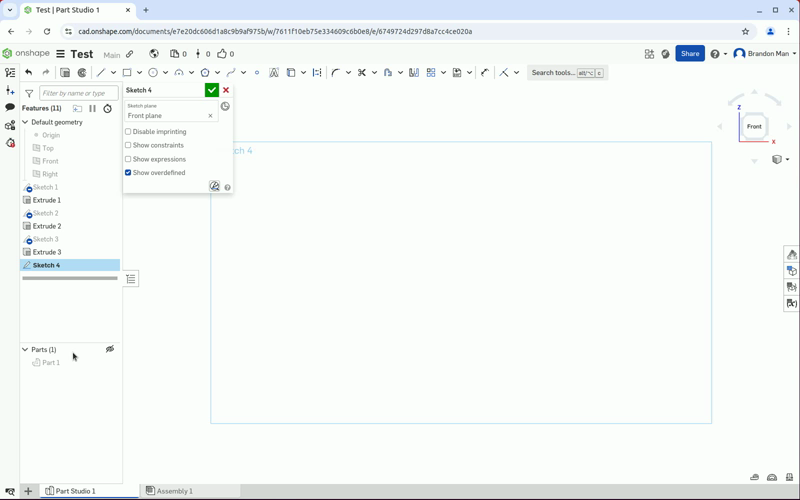
key(c)
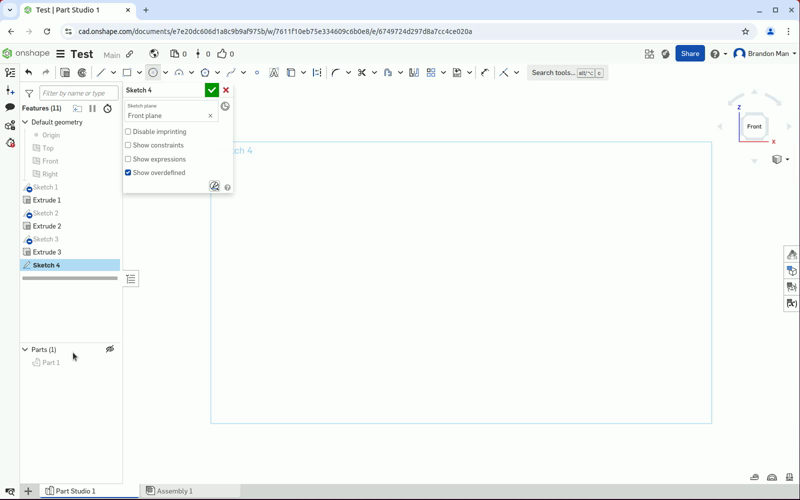
key_down(shift)
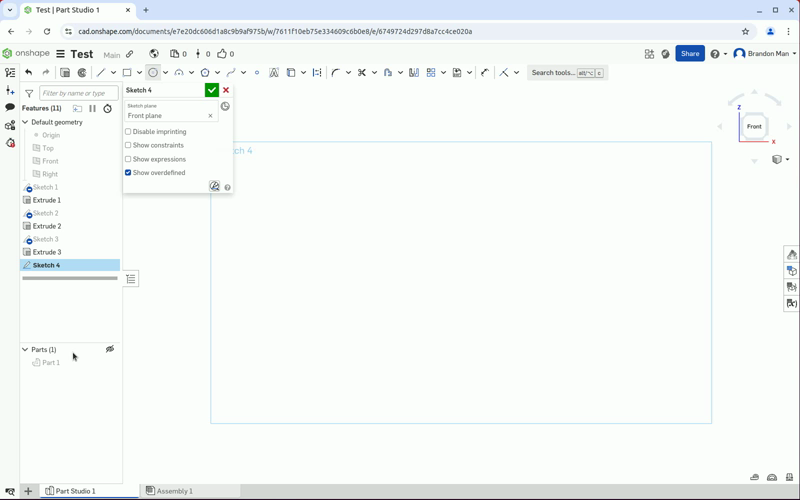
mouse_move(405, 287)
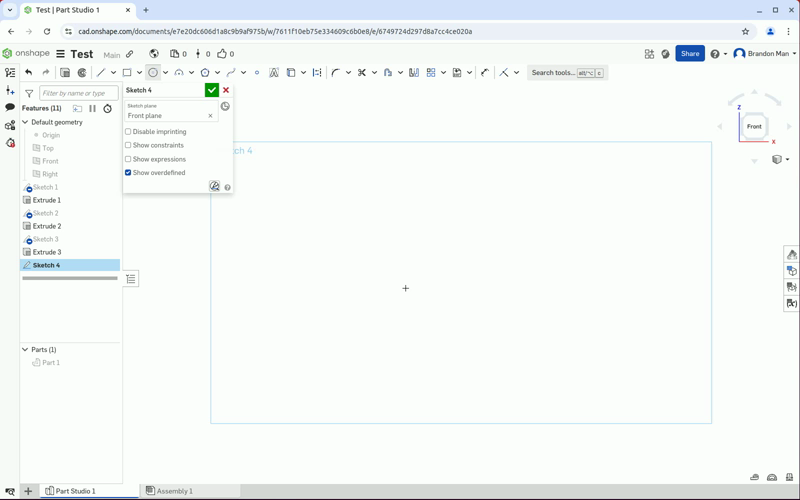
click(405, 287)
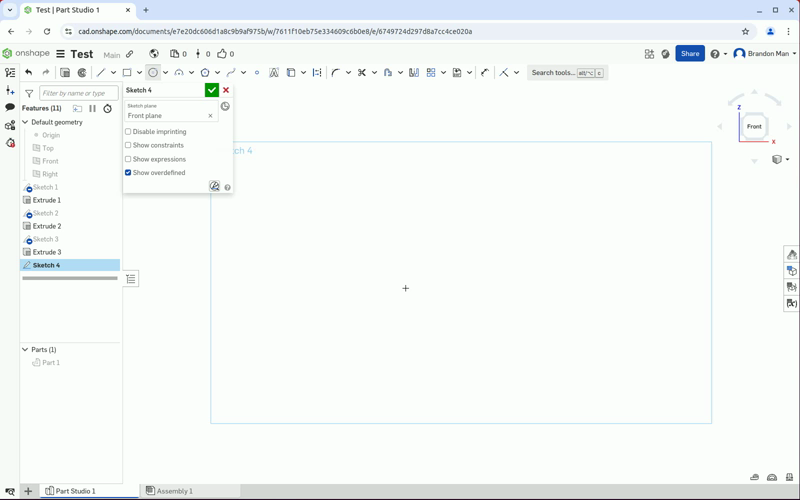
key_up(shift)
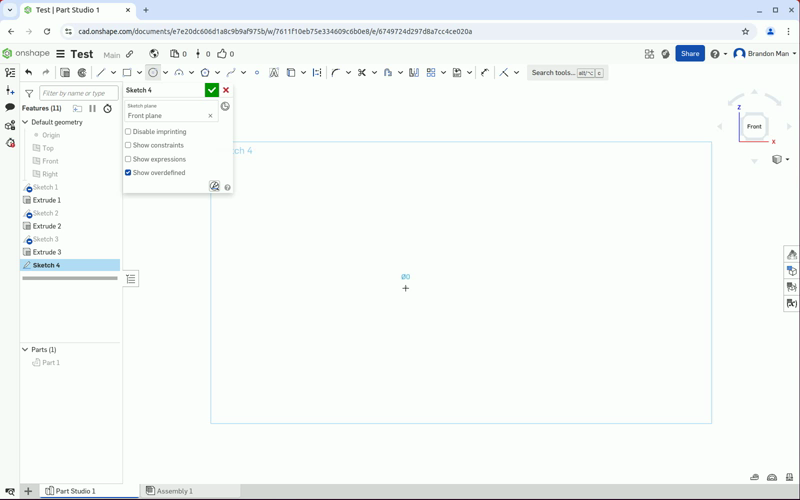
mouse_move(422, 287)
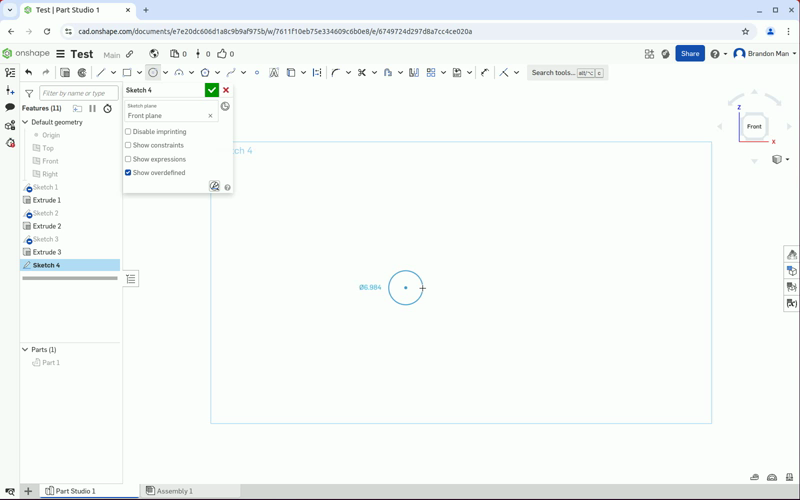
click(422, 287)
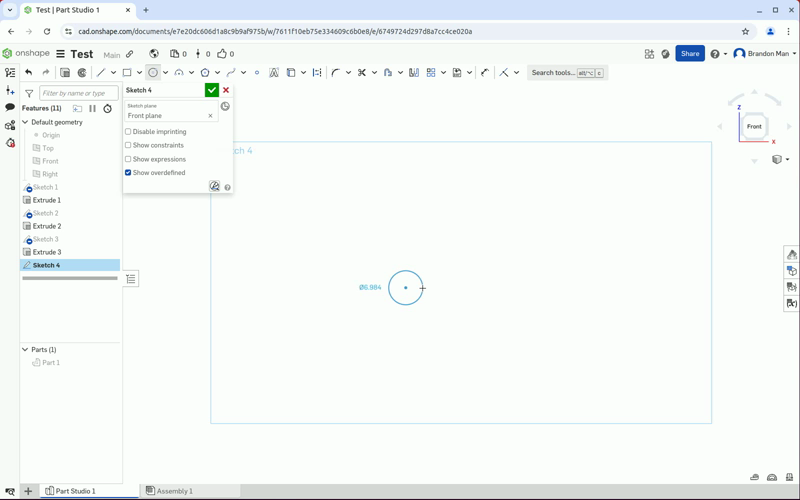
key(esc)
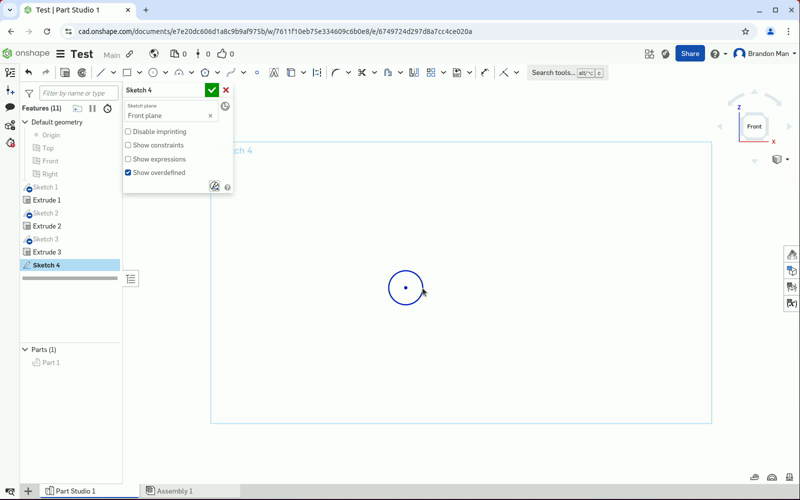
mouse_move(405, 291)
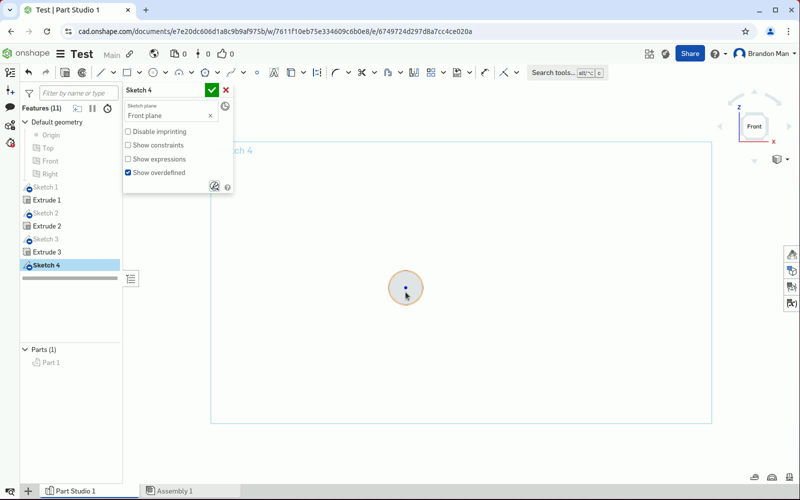
scroll(6)
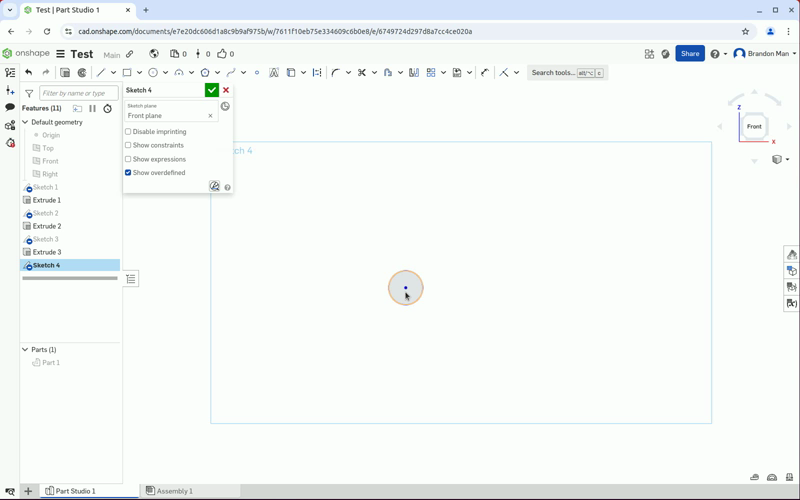
scroll(6)
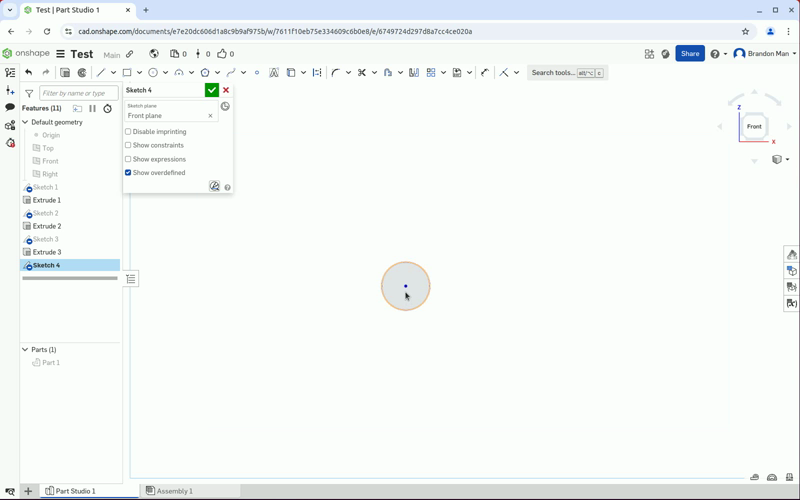
scroll(6)
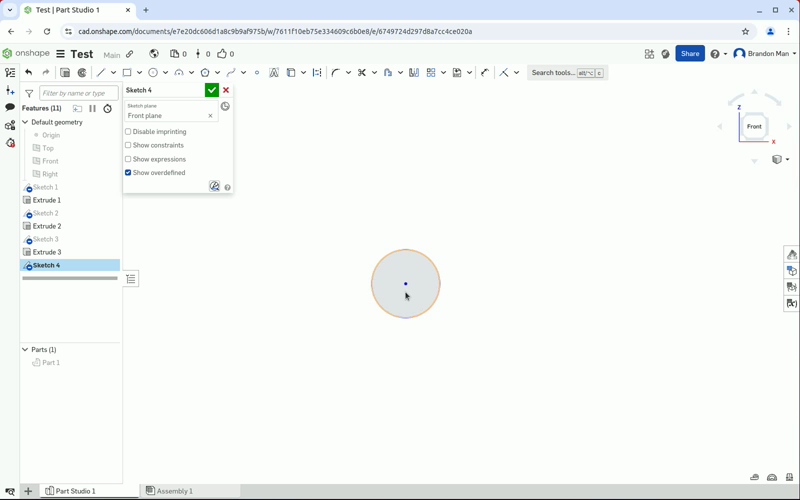
scroll(6)
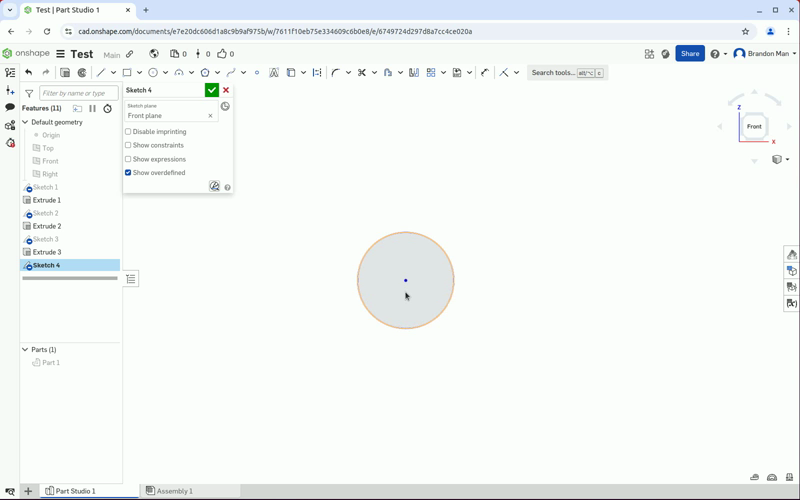
scroll(6)
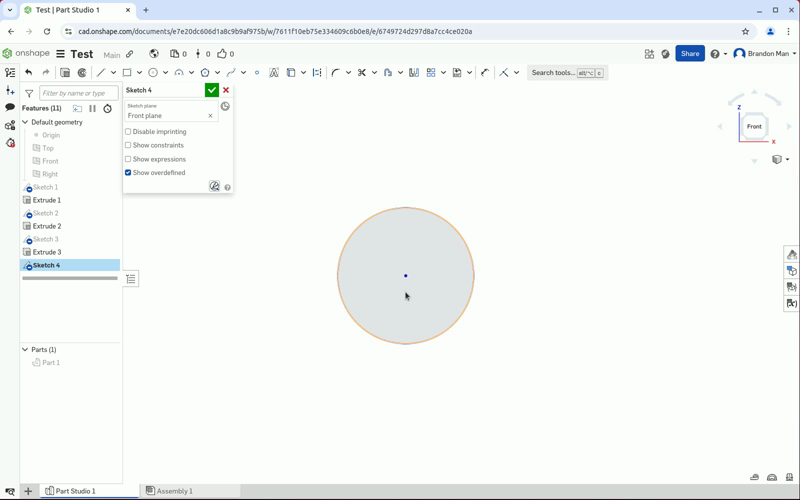
scroll(6)
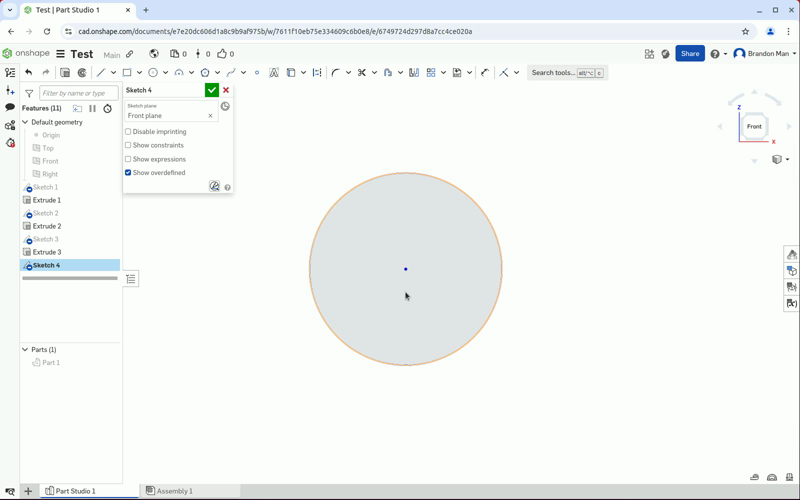
scroll(6)
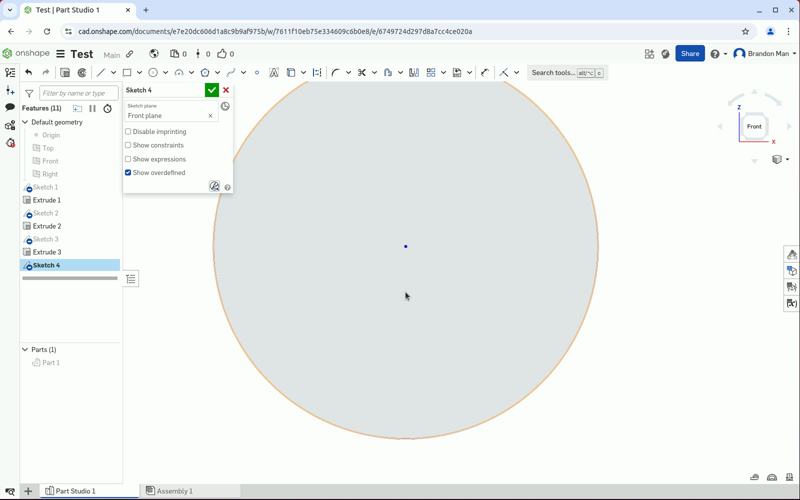
click(405, 291)
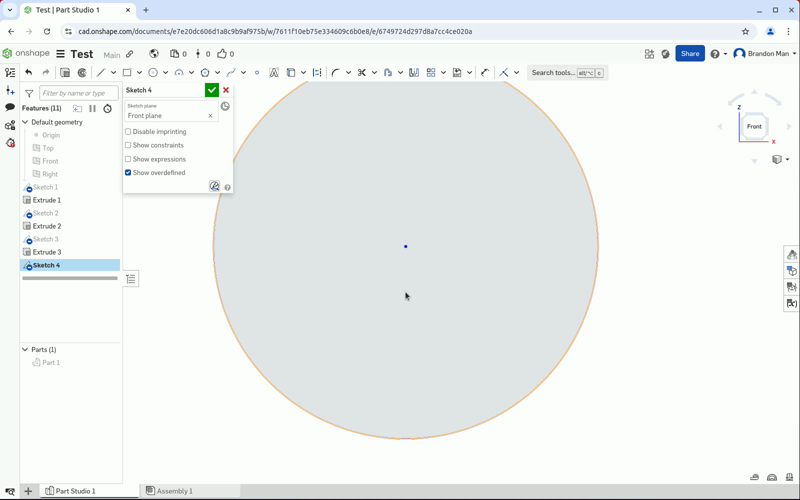
scroll(-6)
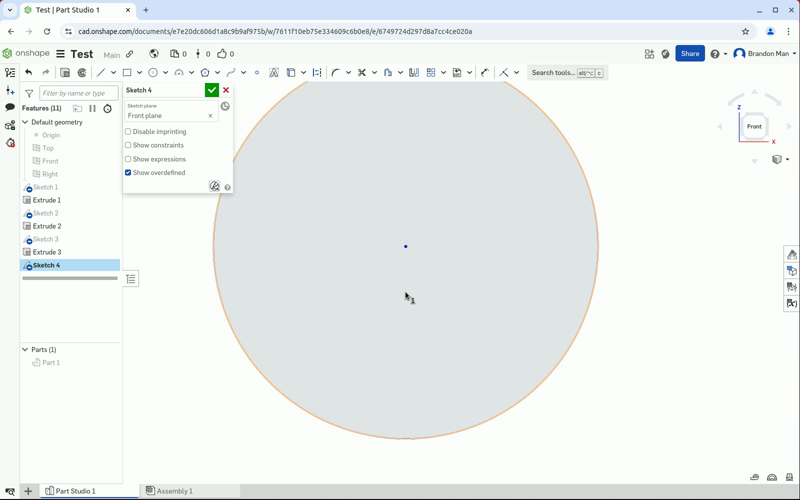
scroll(-6)
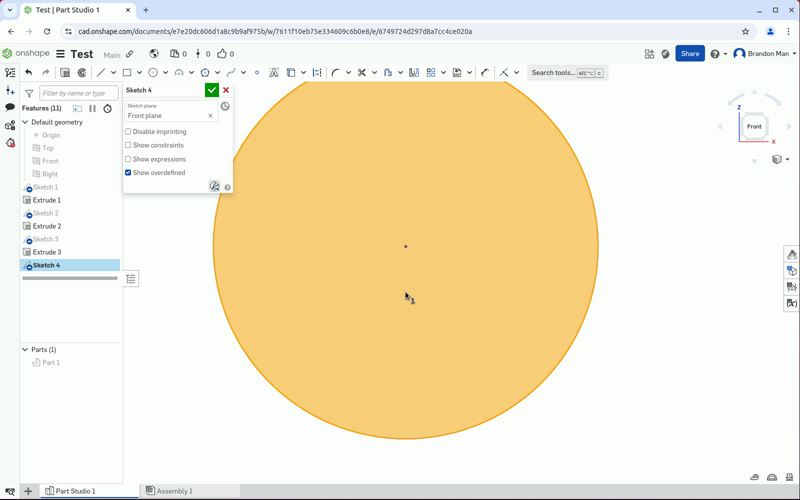
scroll(-6)
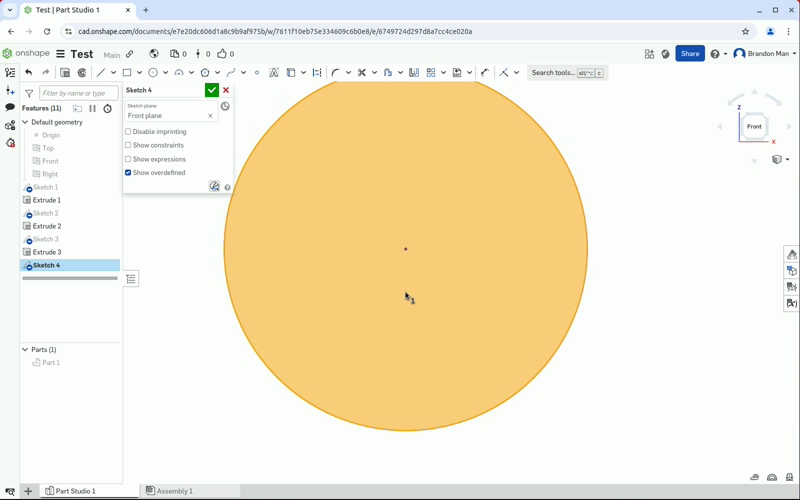
scroll(-6)
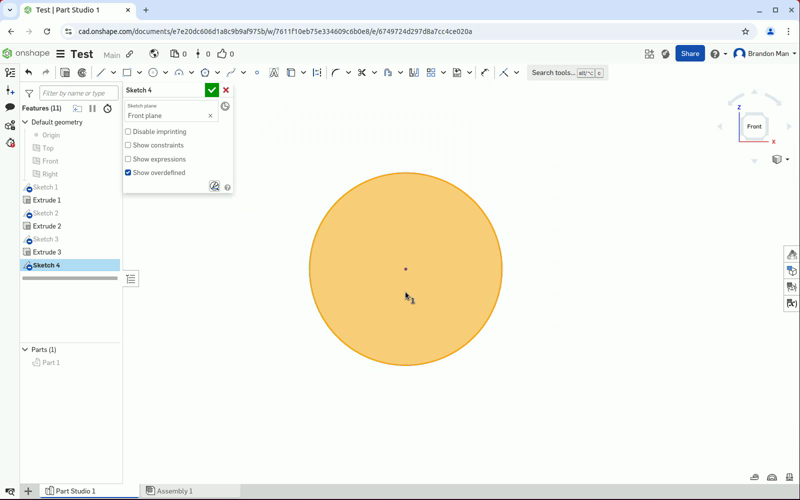
scroll(-6)
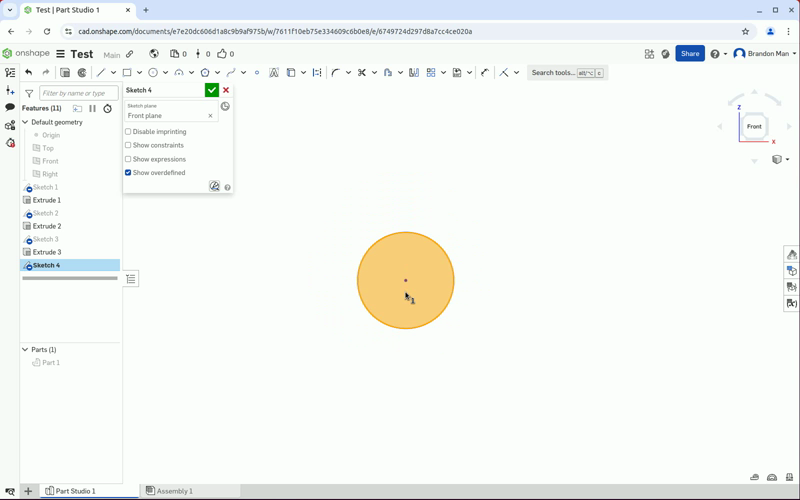
scroll(-6)
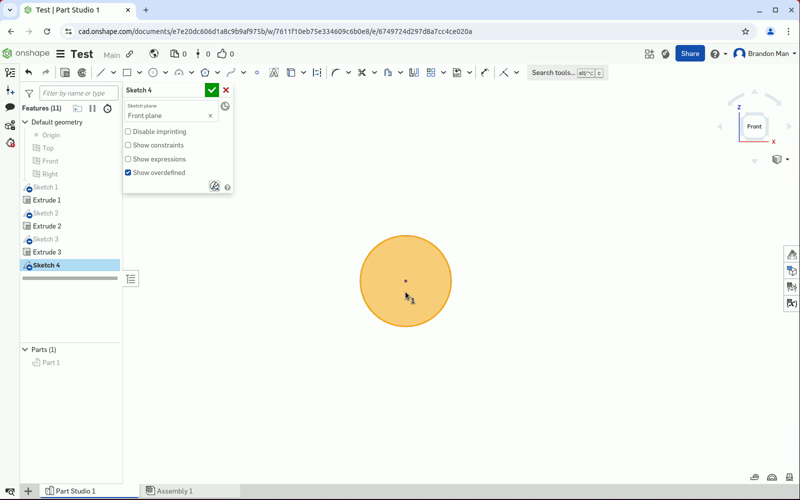
scroll(-6)
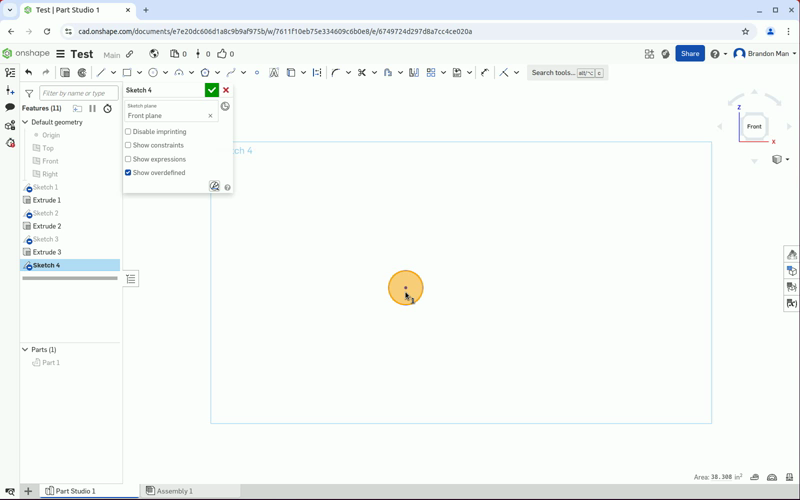
mouse_move(73, 352)
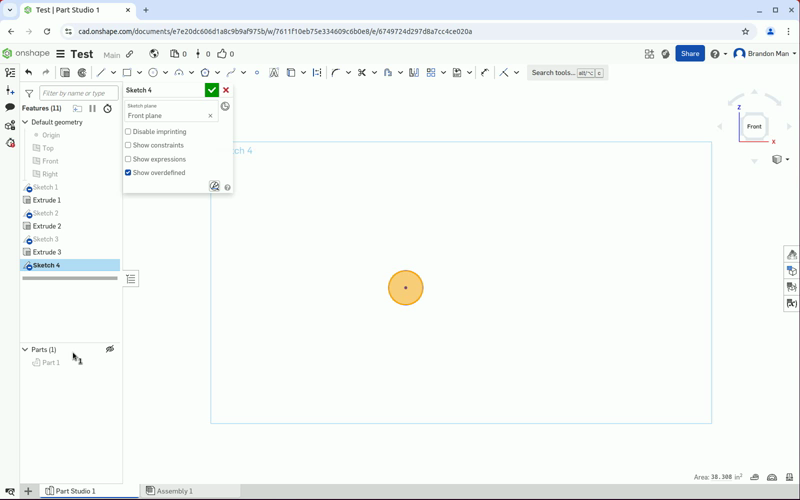
key(shift+y)
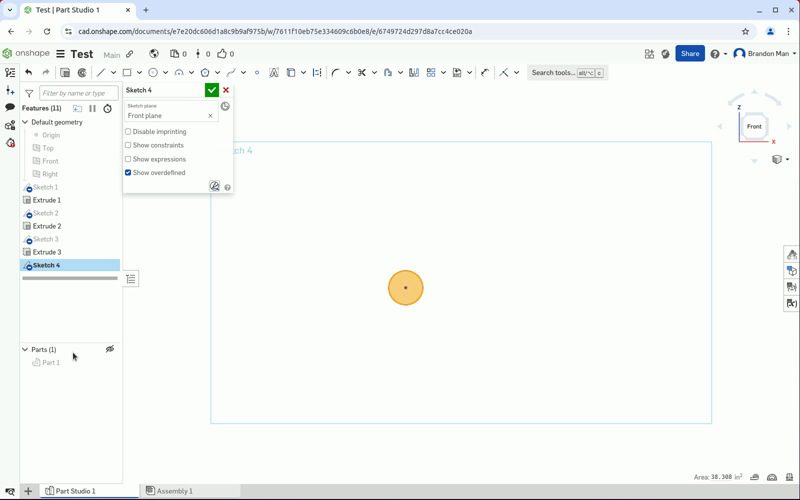
key(shift+e)
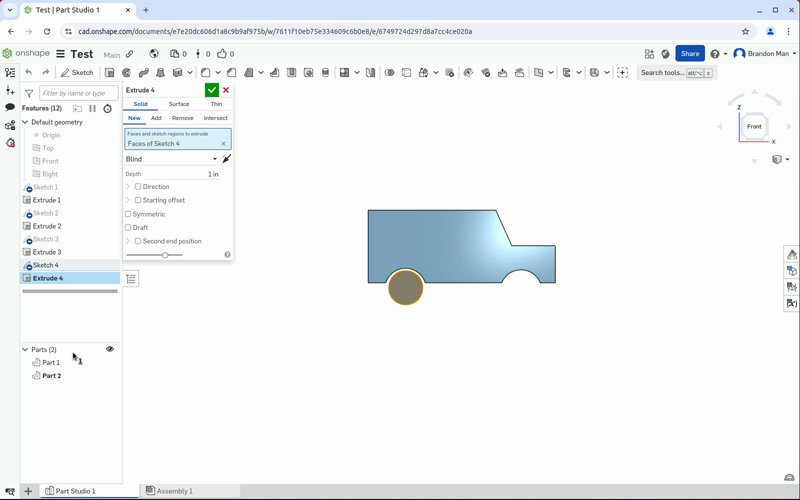
mouse_move(143, 106)
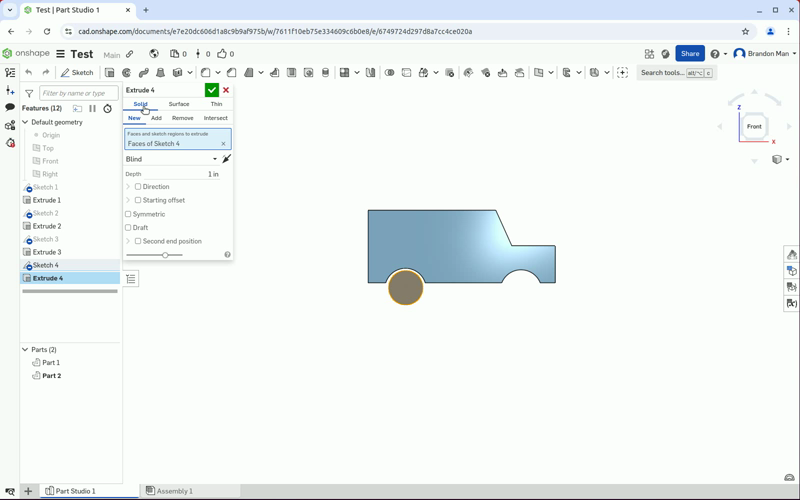
click(143, 106)
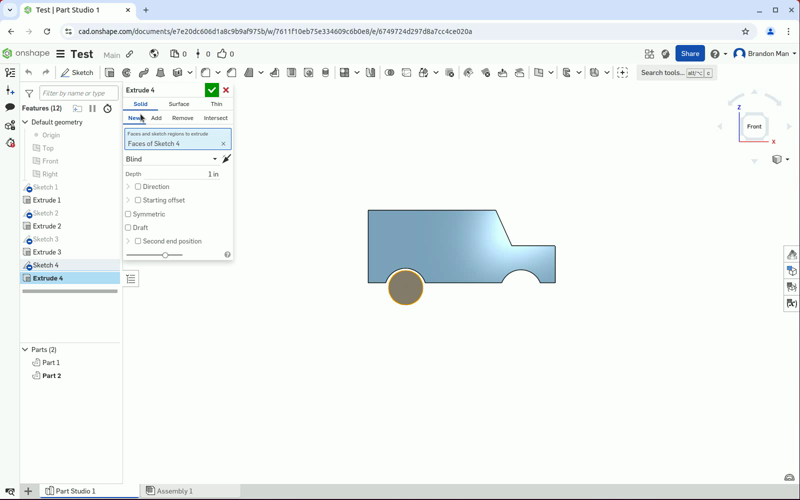
mouse_move(137, 120)
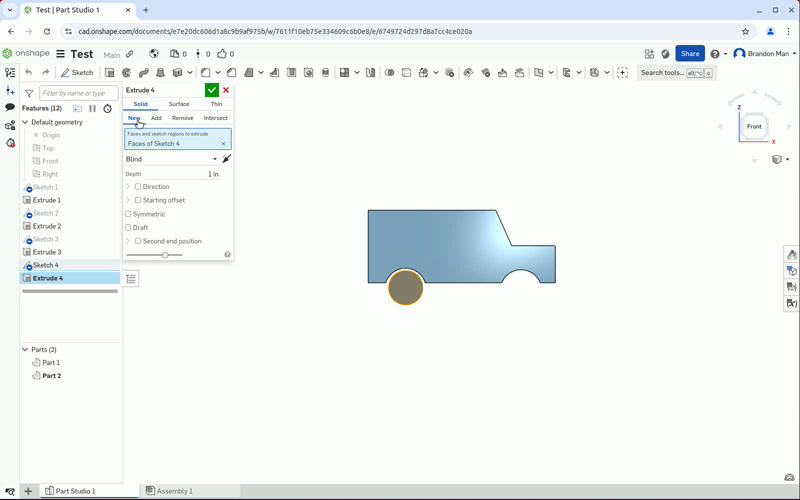
click(137, 120)
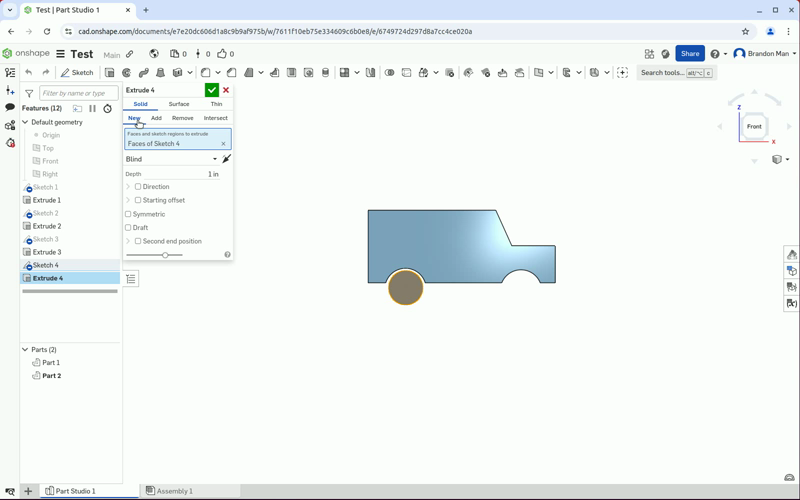
key(tab, 4)
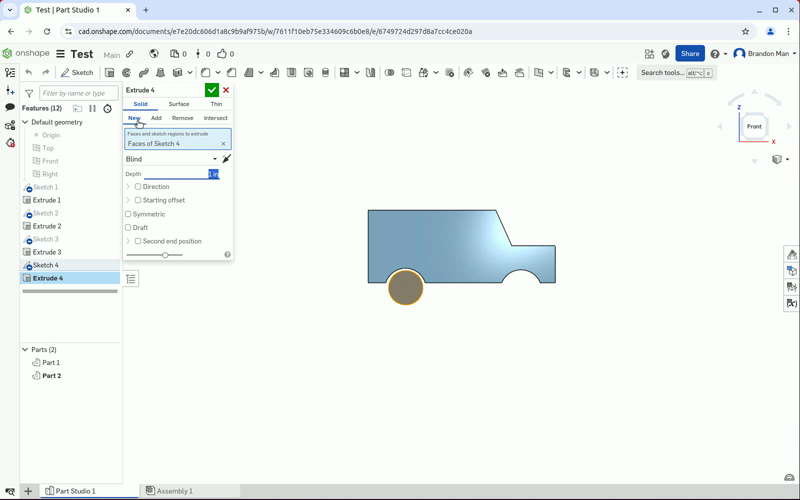
text(23.108)
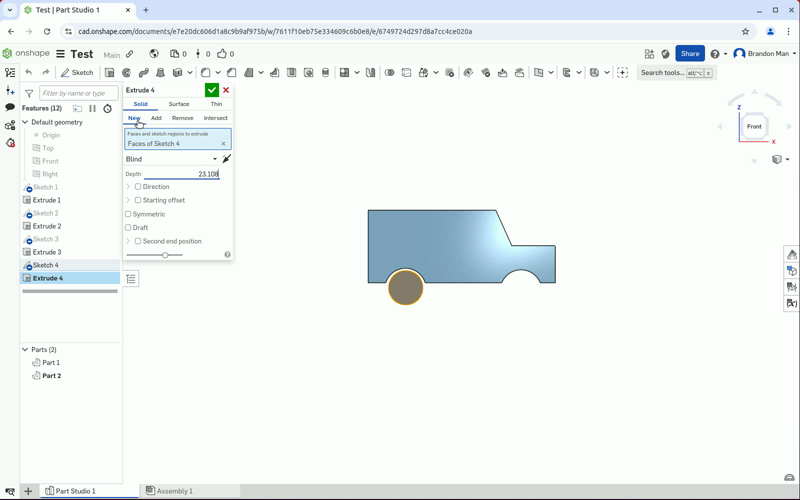
key(enter)
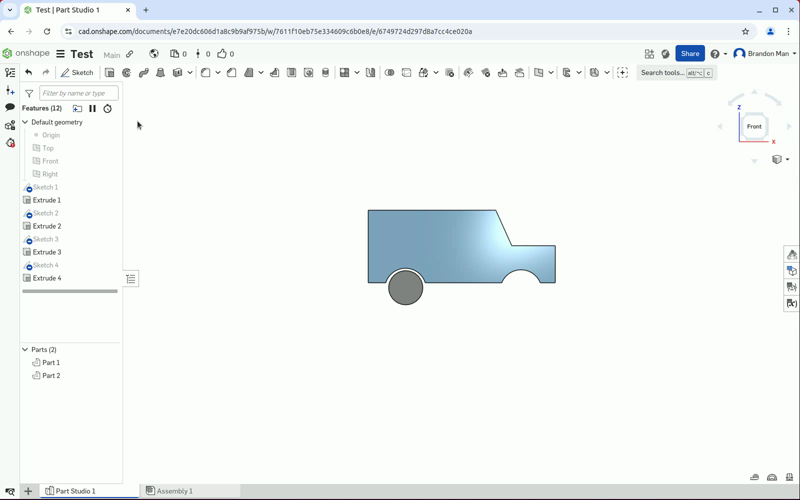
key(shift+h)
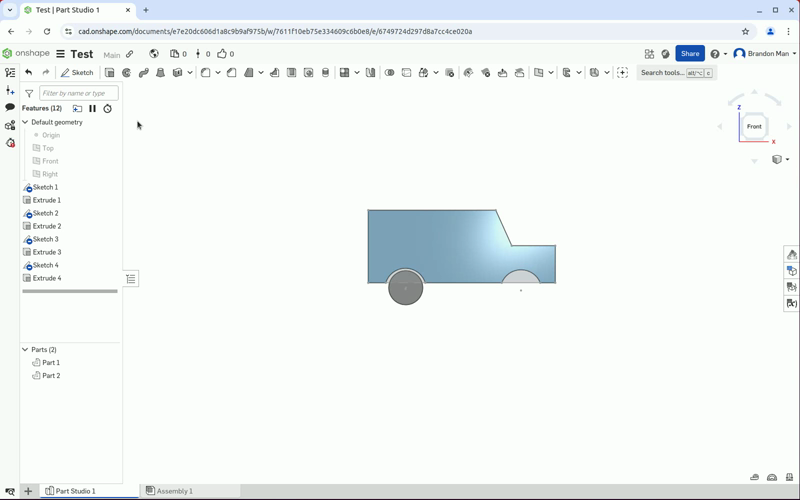
key(shift+h)
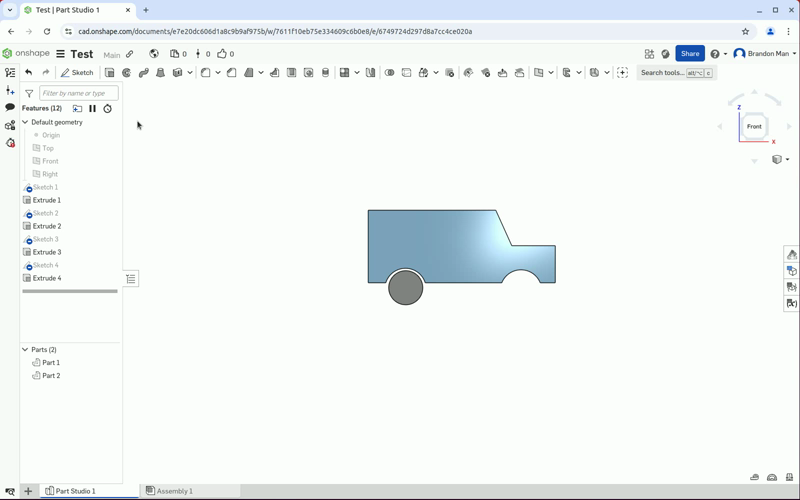
mouse_move(73, 189)
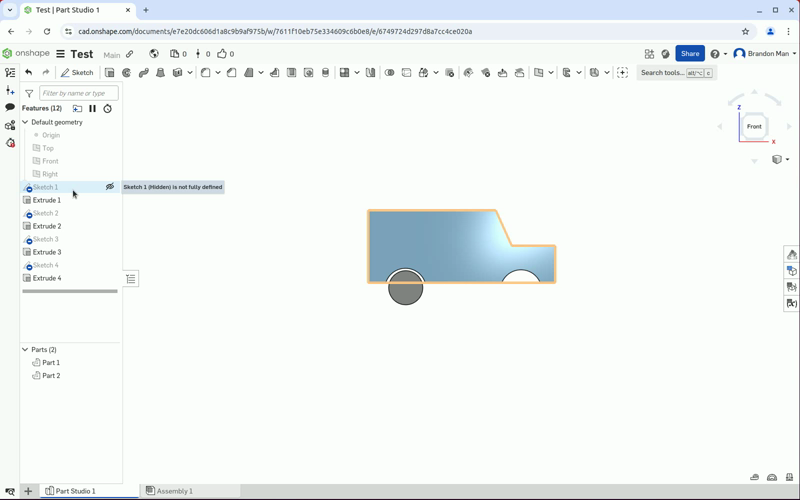
click(73, 189)
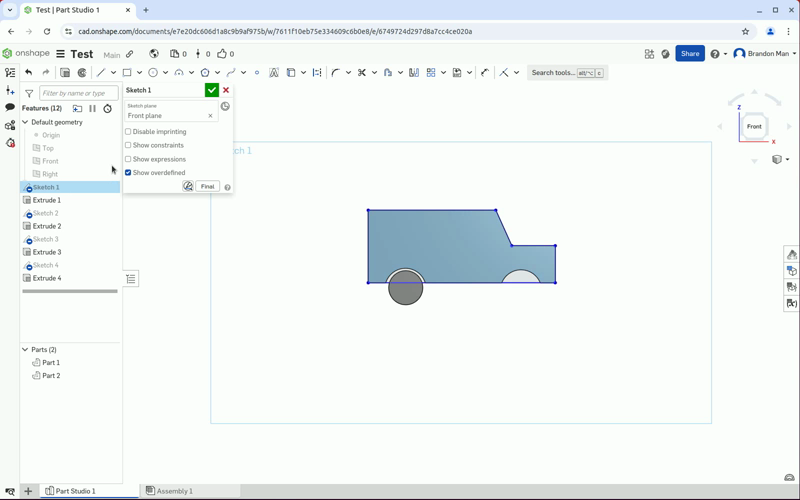
mouse_move(229, 92)
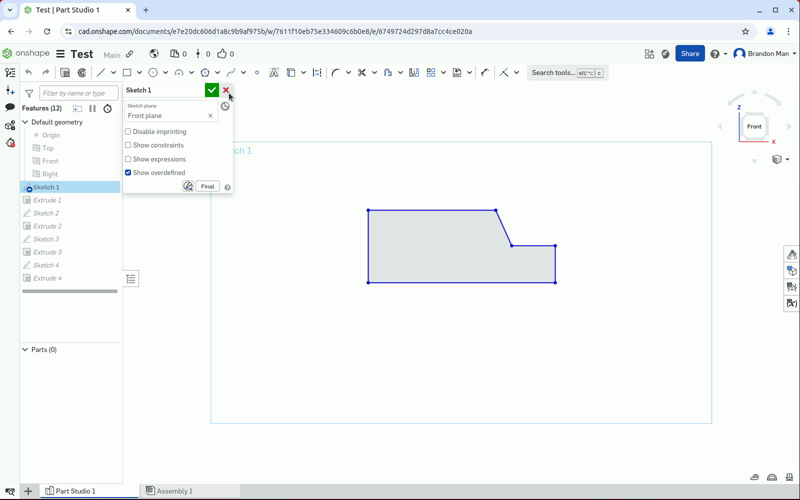
click(229, 92)
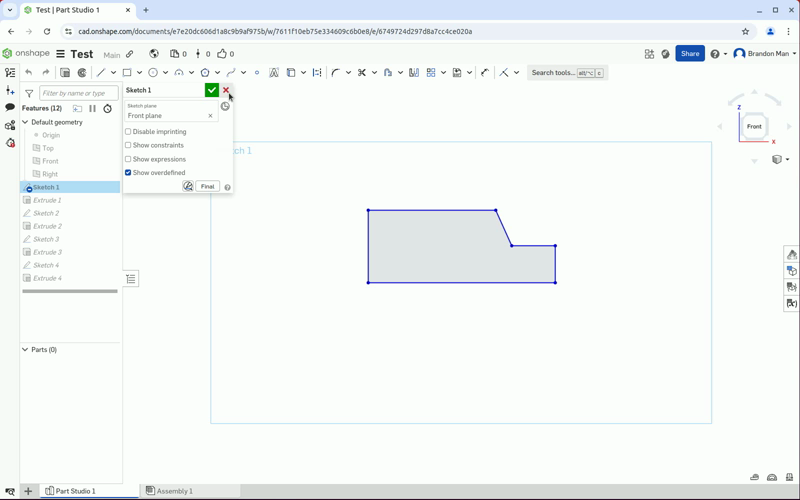
key(shift+s)
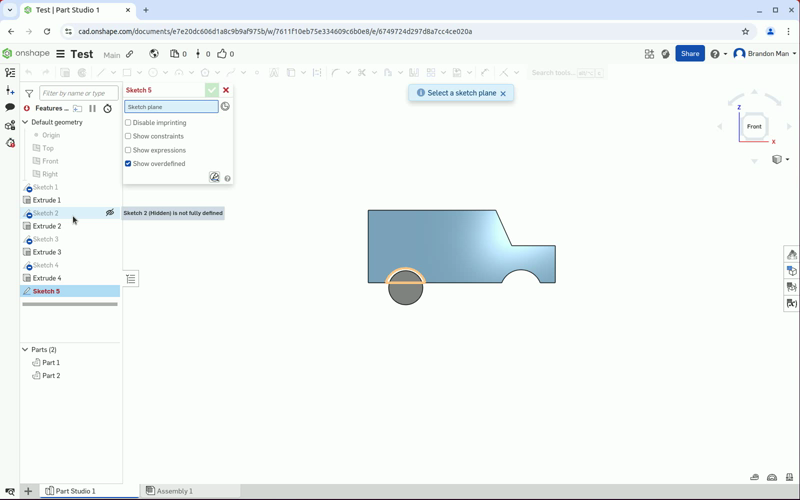
scroll(3)
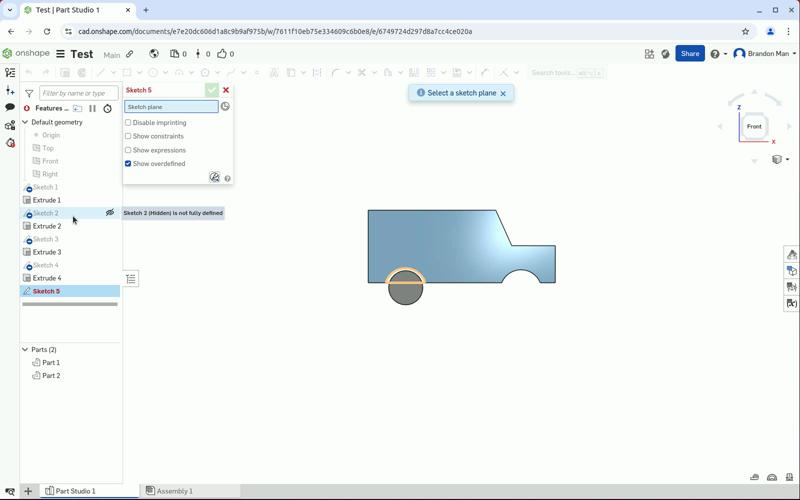
mouse_move(73, 163)
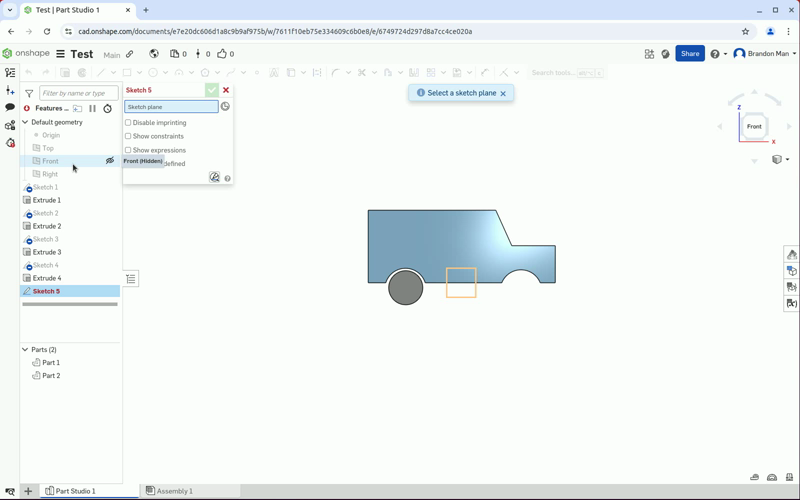
click(73, 163)
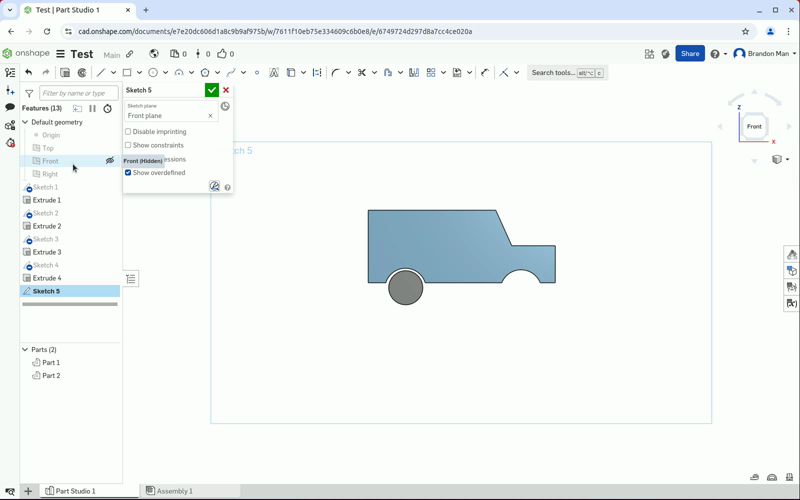
mouse_move(73, 352)
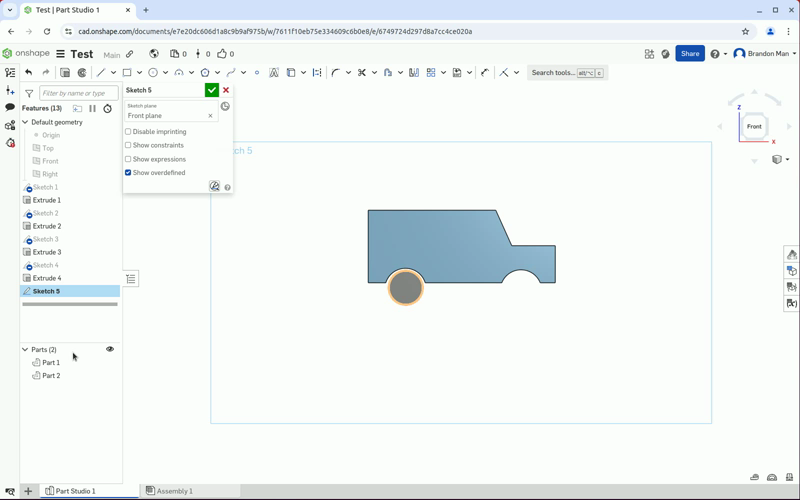
key(y)
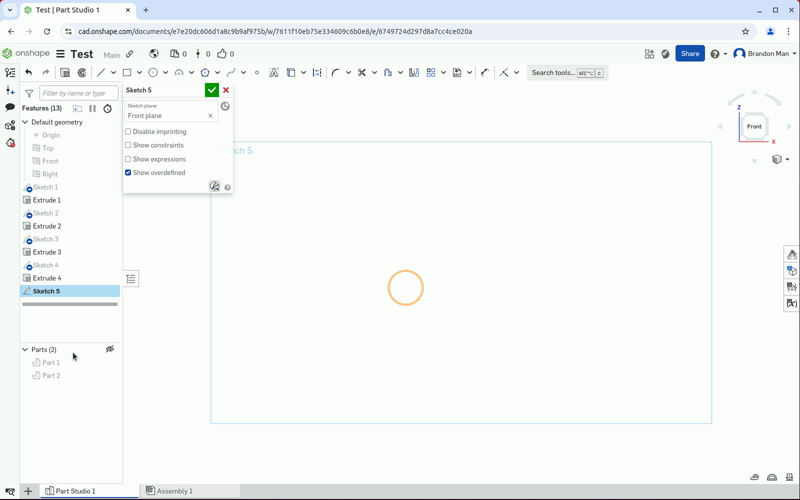
key(c)
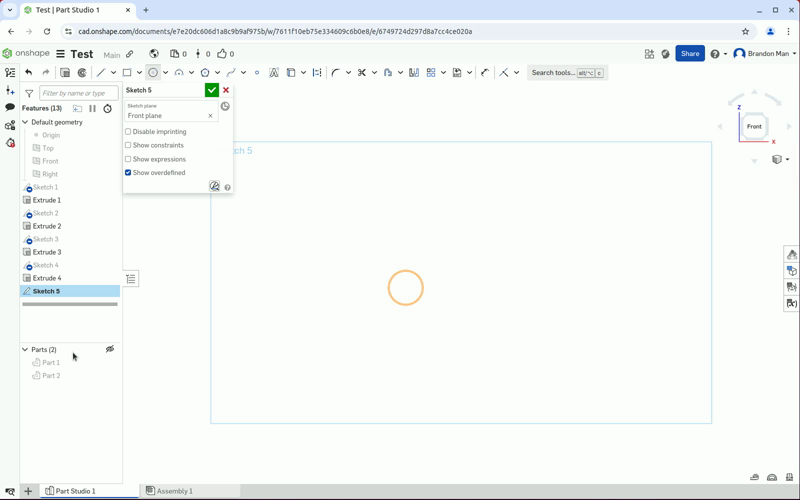
key_down(shift)
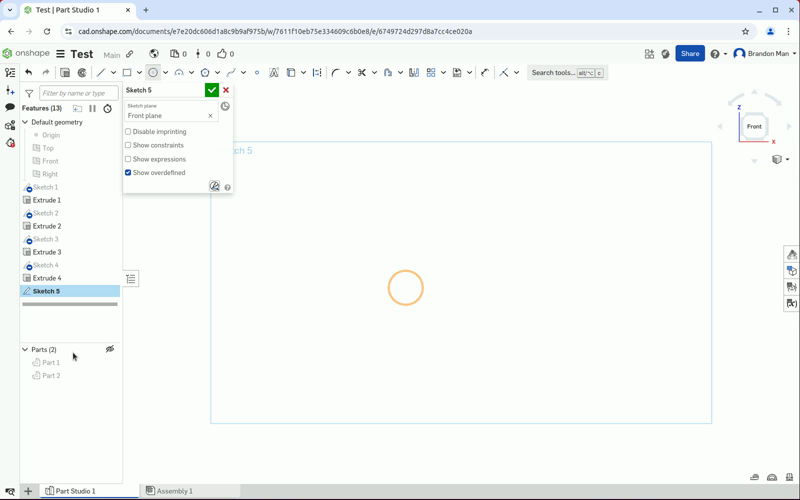
mouse_move(522, 291)
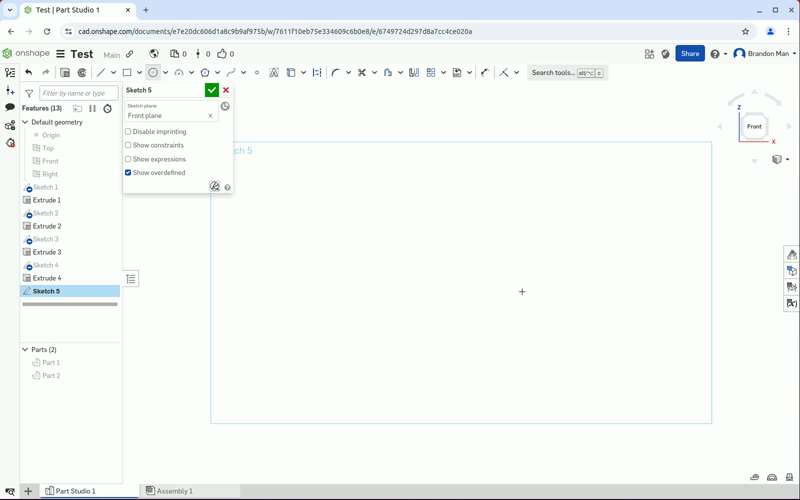
click(522, 291)
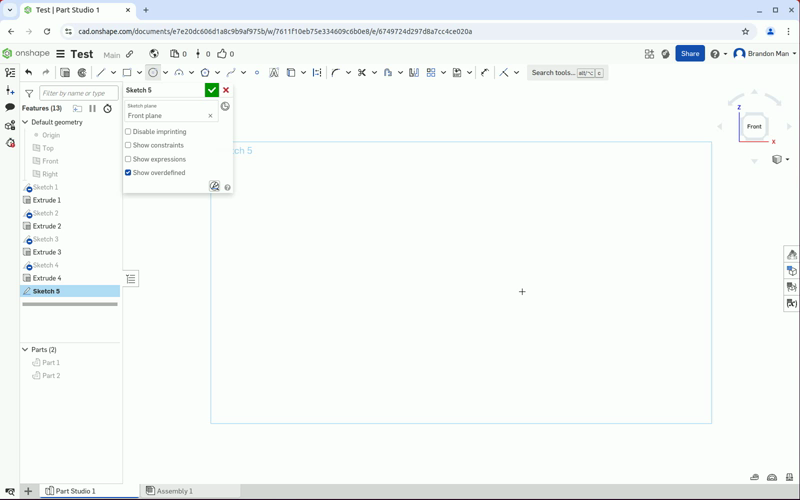
key_up(shift)
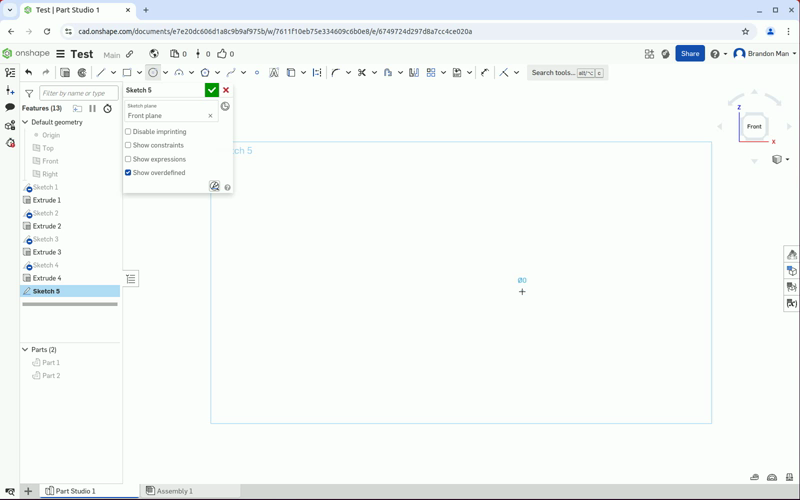
mouse_move(541, 291)
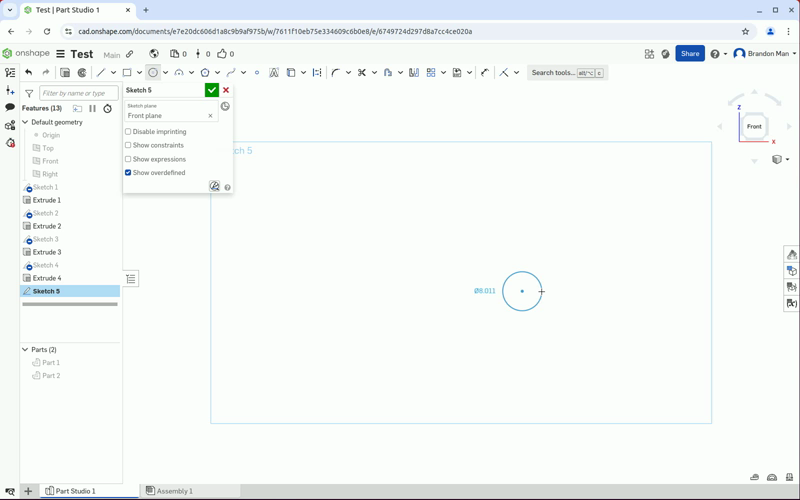
click(541, 291)
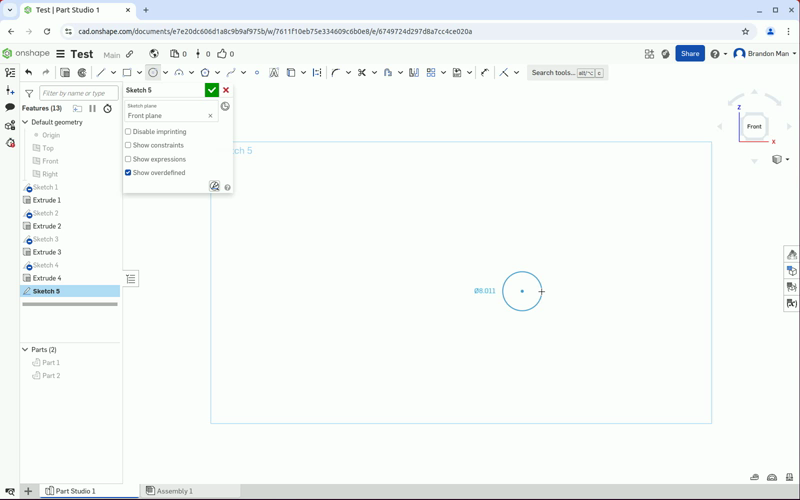
key(esc)
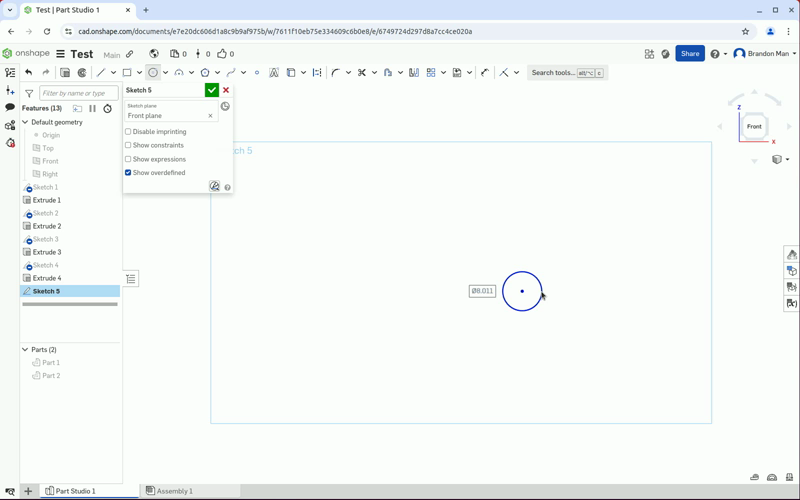
mouse_move(510, 302)
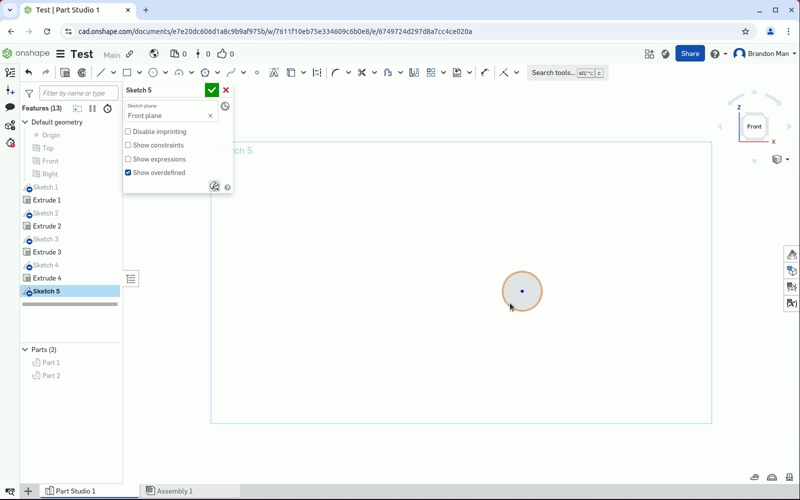
scroll(6)
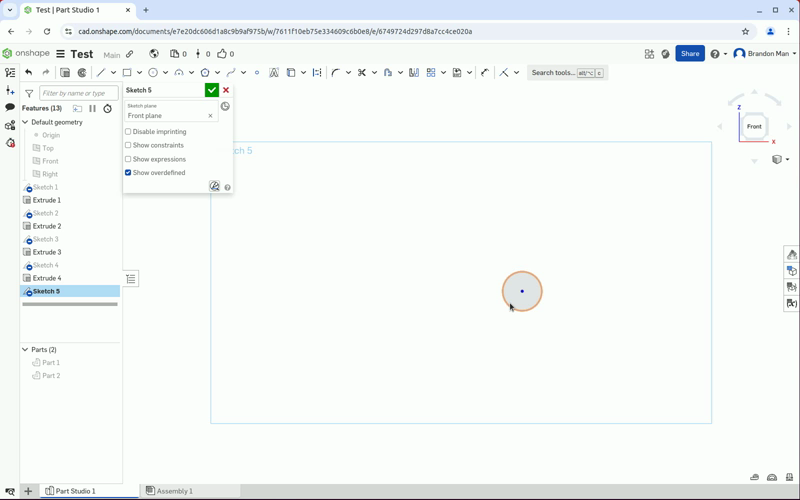
scroll(6)
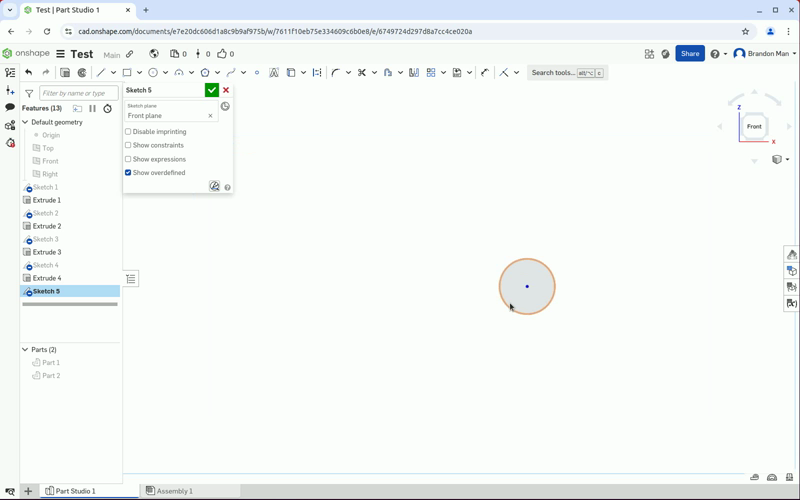
scroll(6)
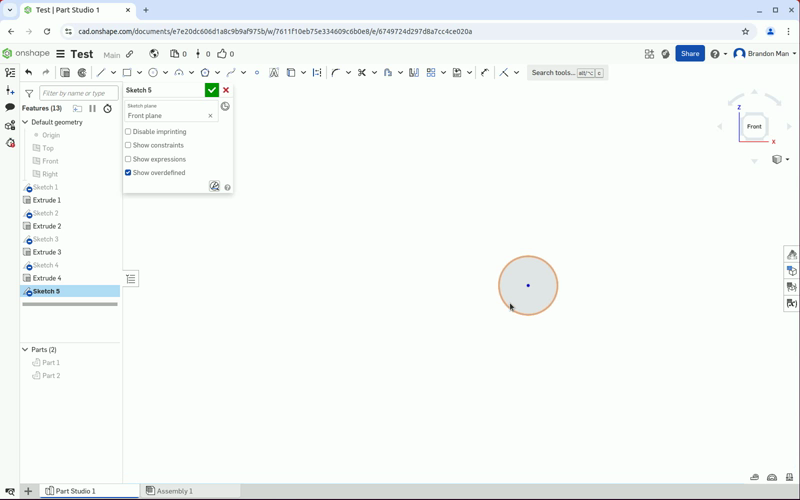
scroll(6)
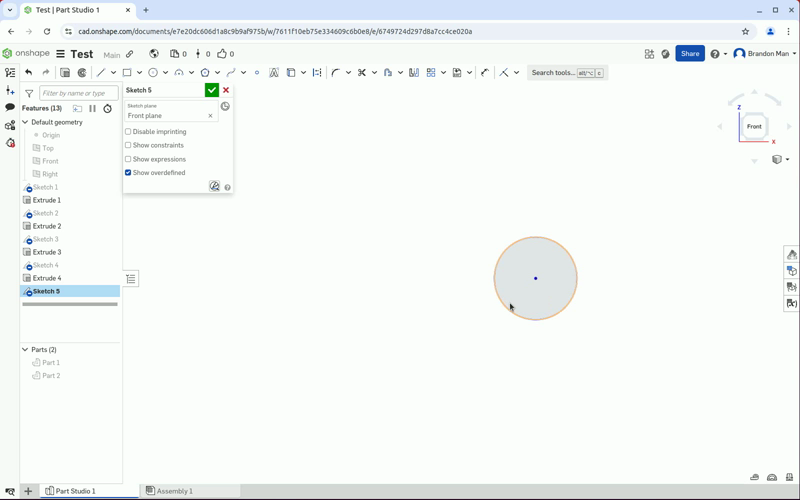
scroll(6)
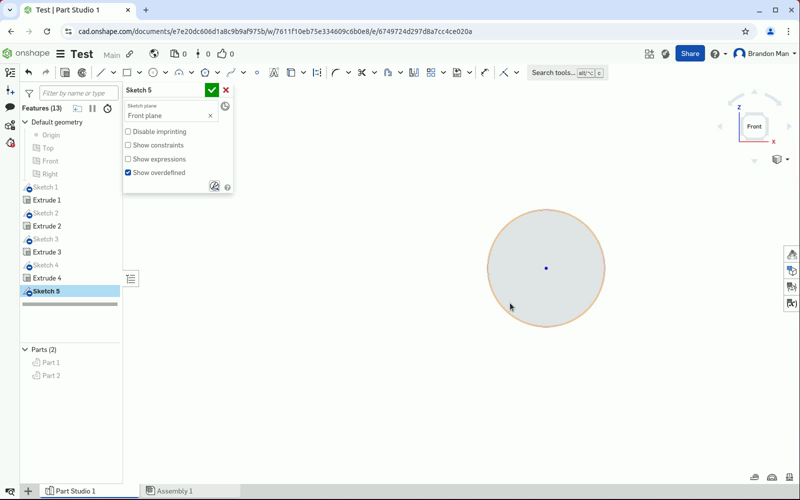
scroll(6)
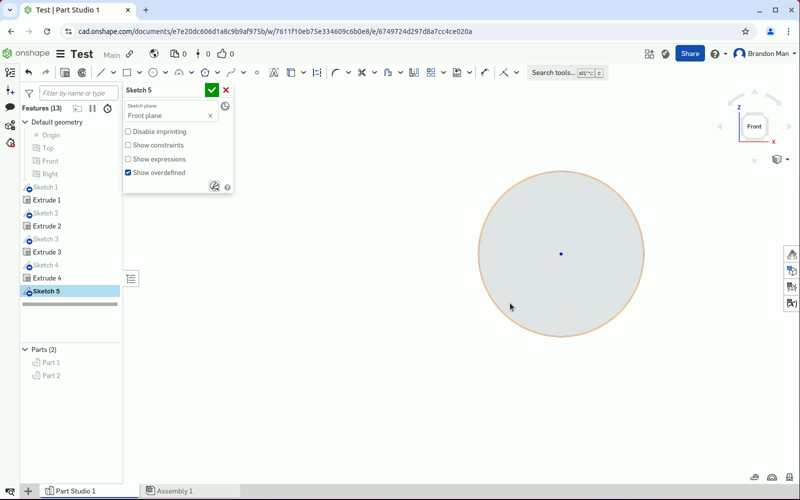
scroll(6)
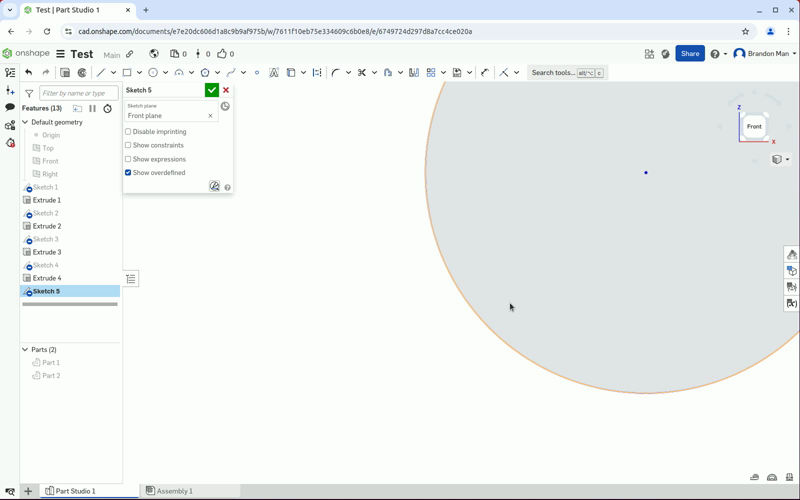
click(510, 302)
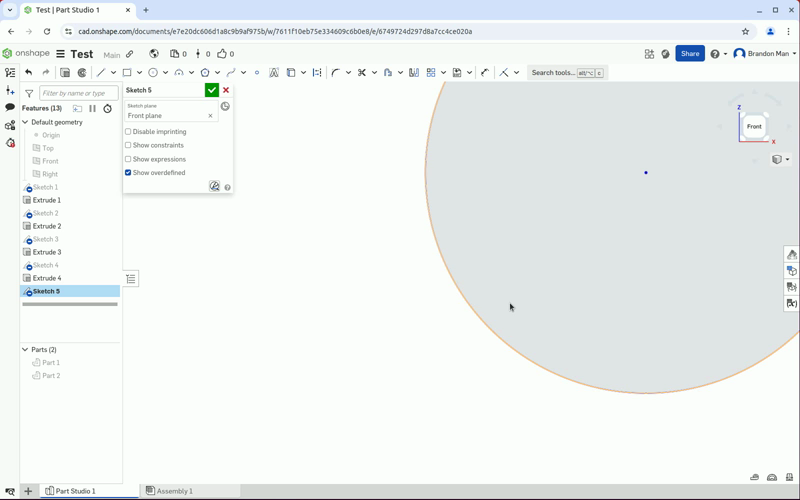
scroll(-6)
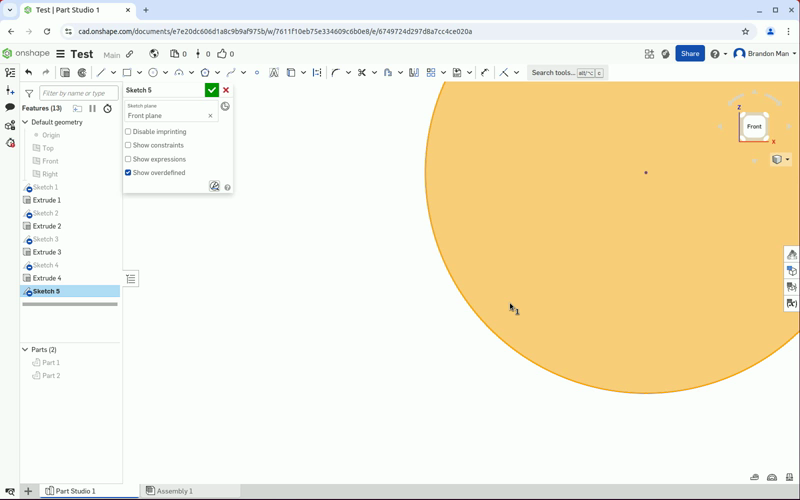
scroll(-6)
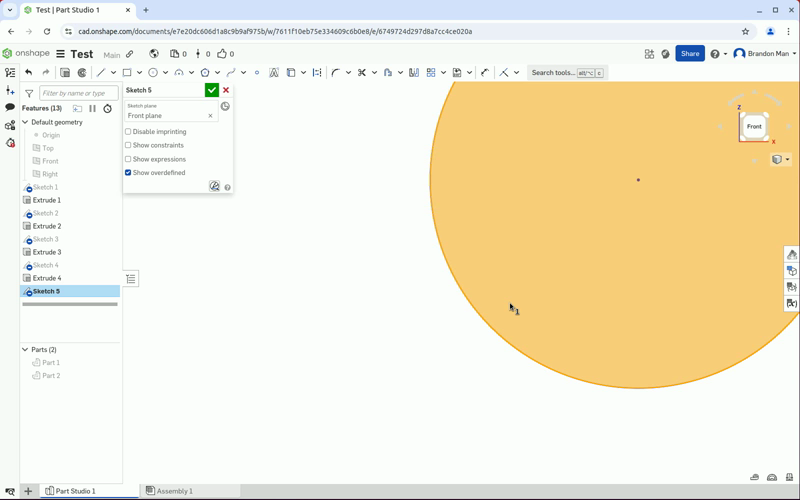
scroll(-6)
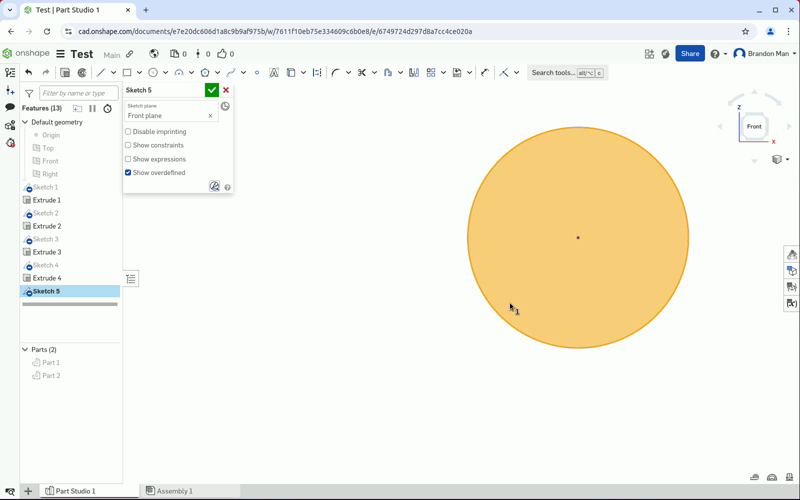
scroll(-6)
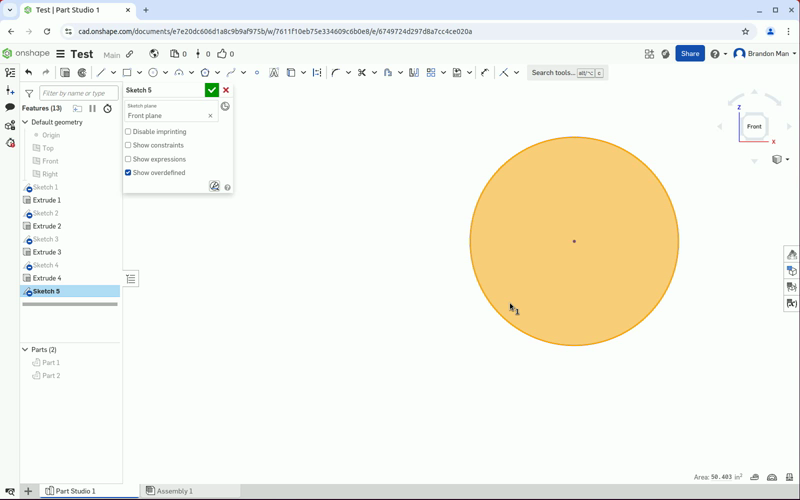
scroll(-6)
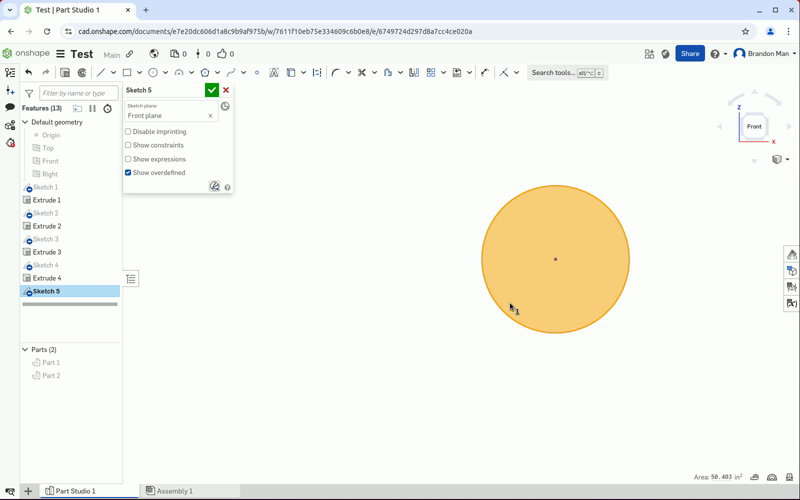
scroll(-6)
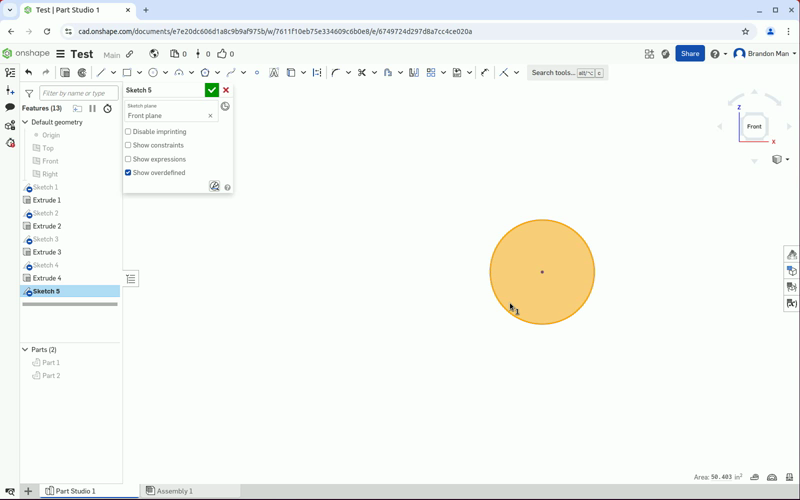
scroll(-6)
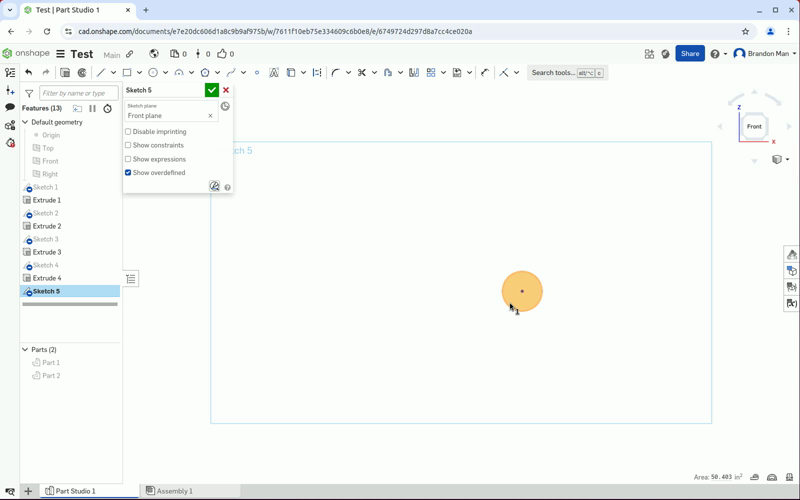
mouse_move(73, 352)
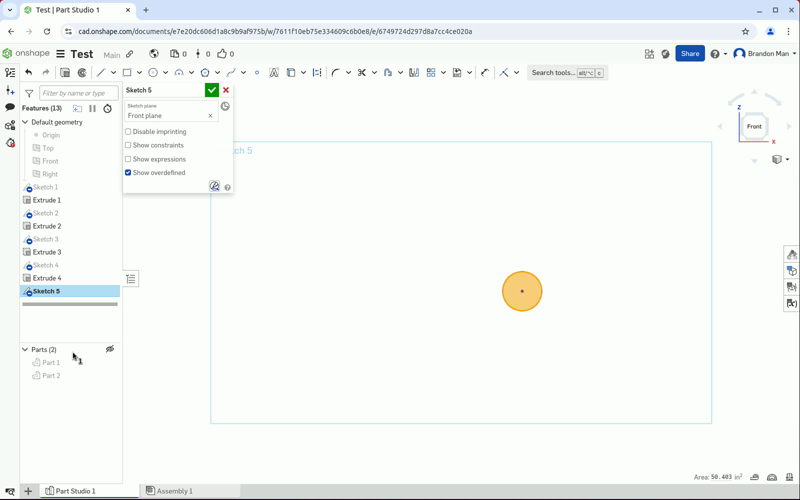
key(shift+y)
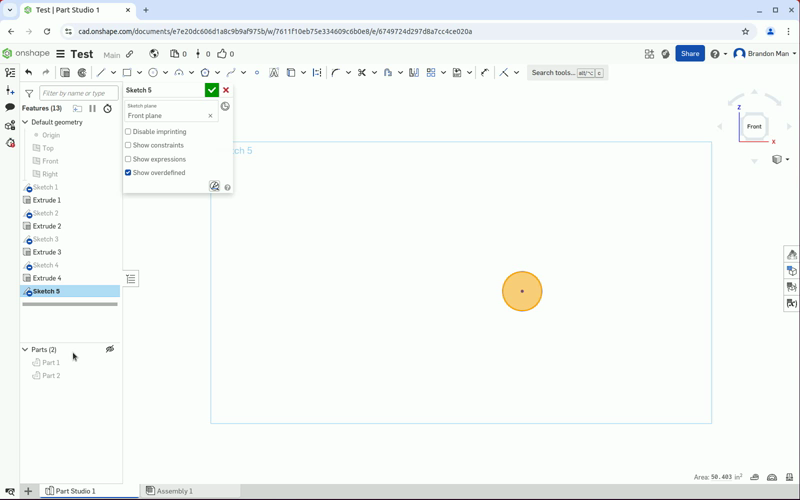
key(shift+e)
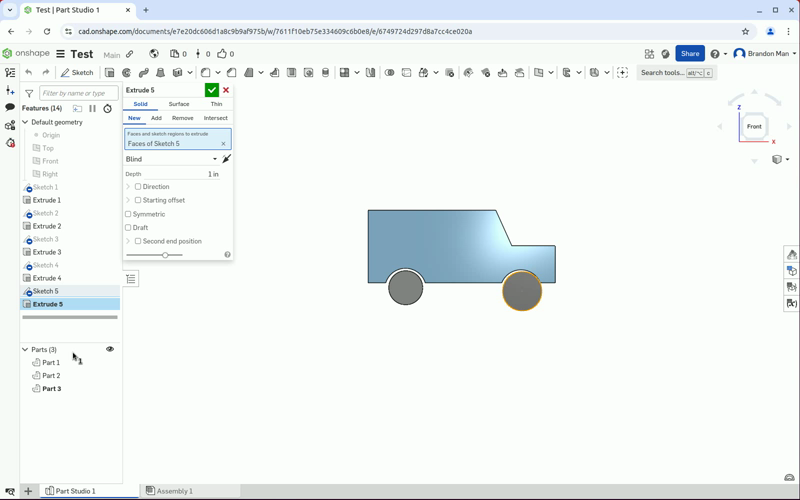
mouse_move(143, 106)
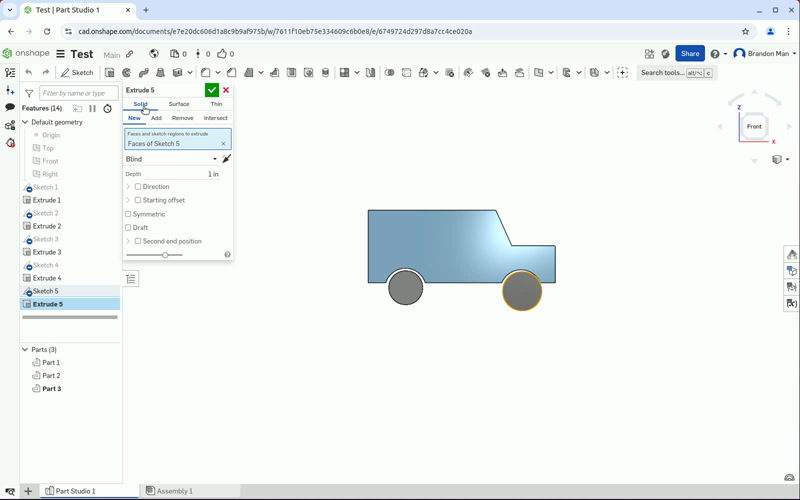
click(143, 106)
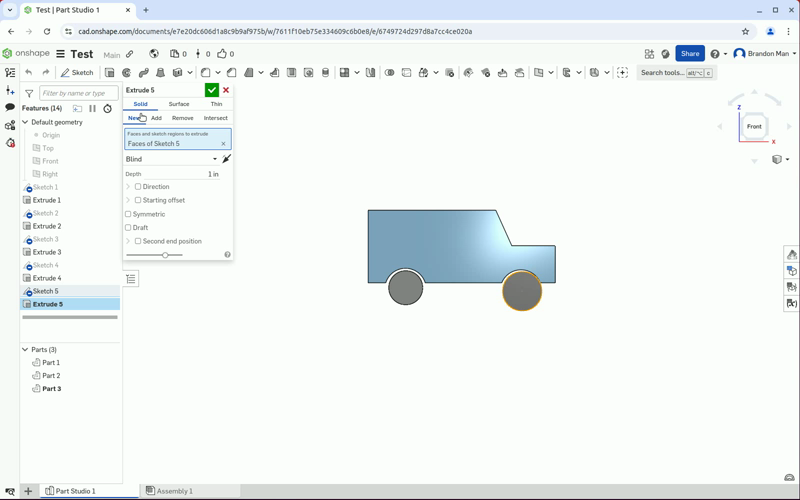
mouse_move(137, 120)
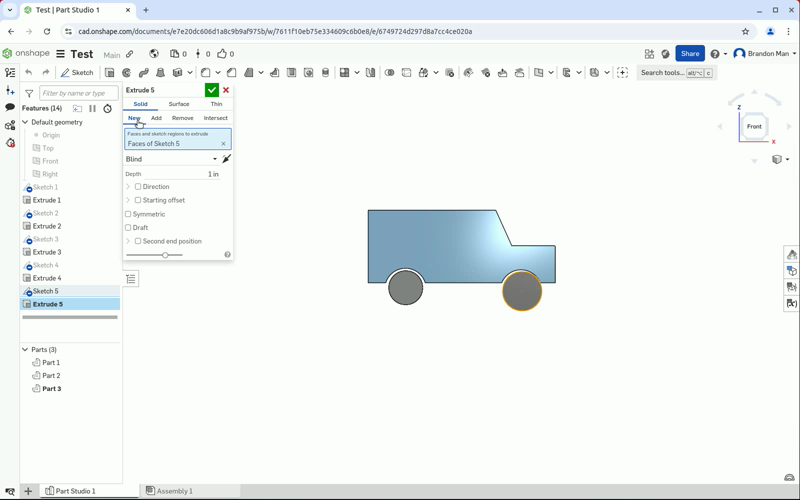
click(137, 120)
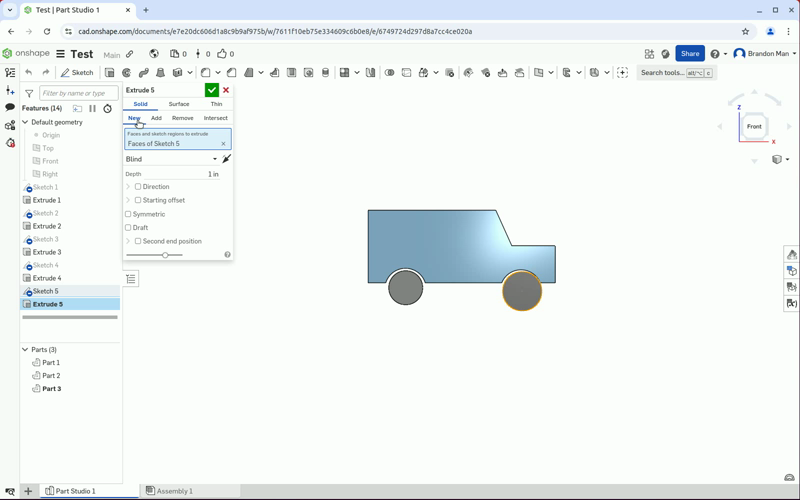
key(tab, 4)
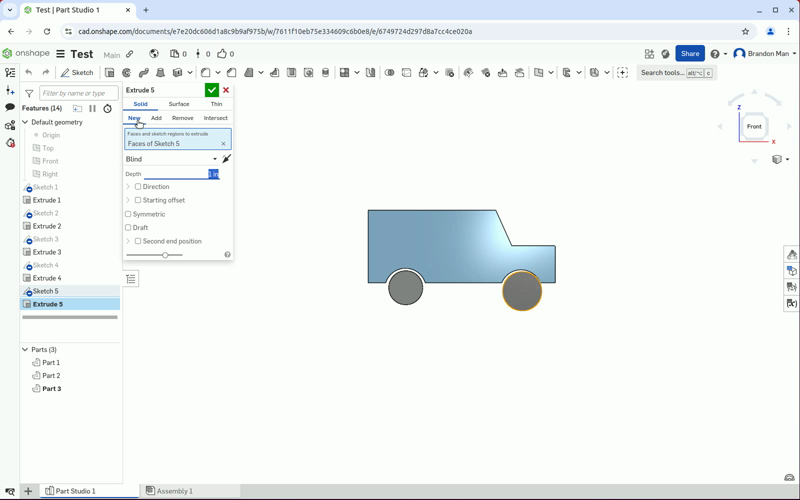
text(23.108)
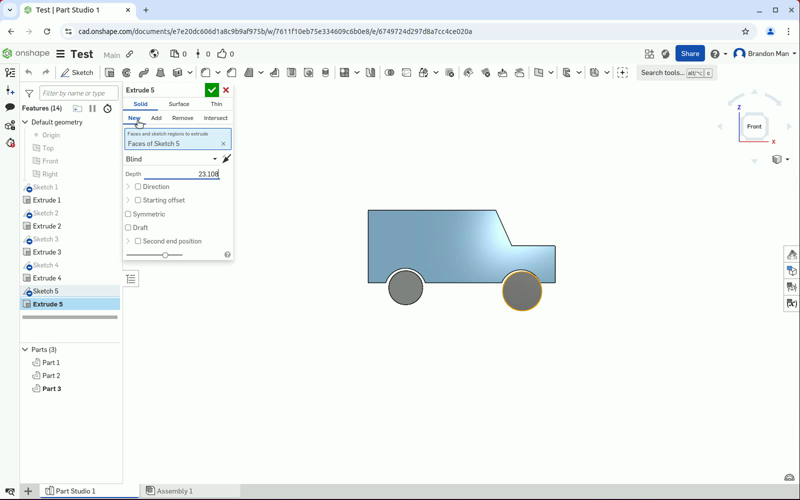
key(enter)
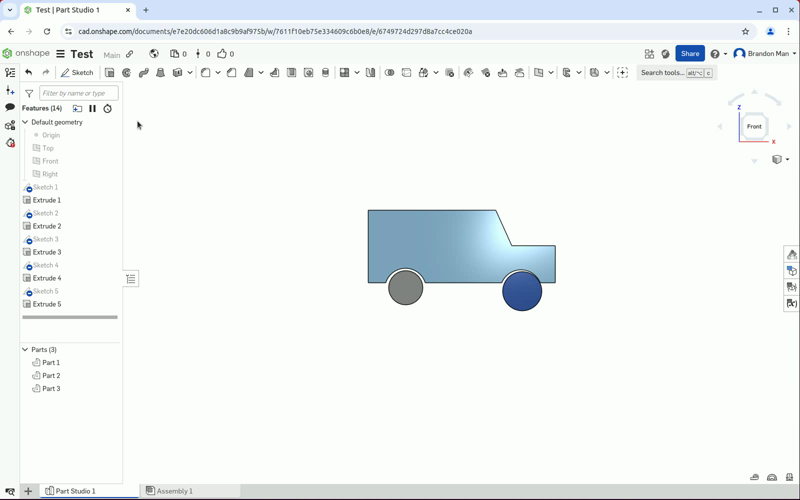
key(shift+h)
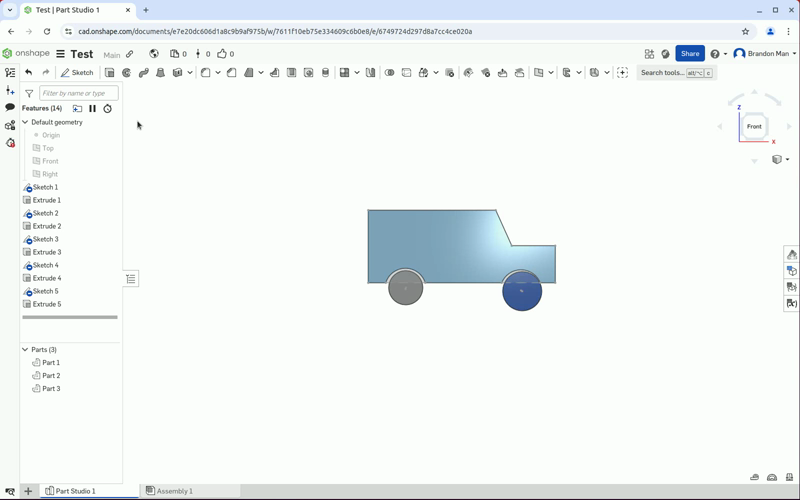
key(shift+h)
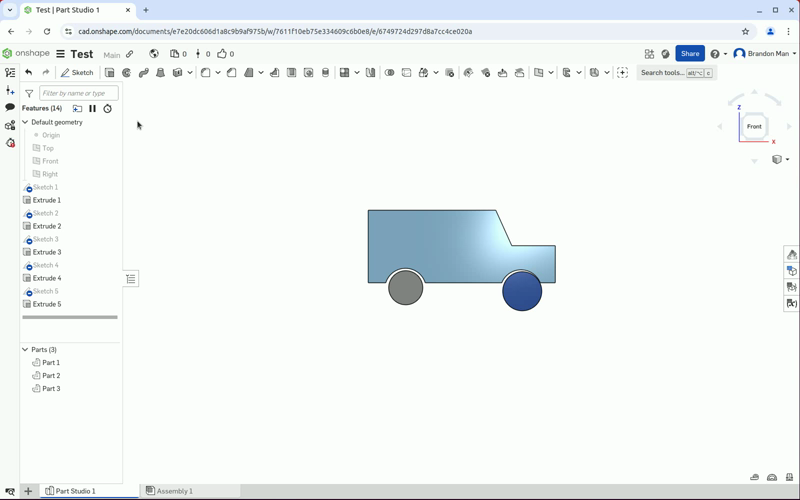
mouse_move(73, 189)
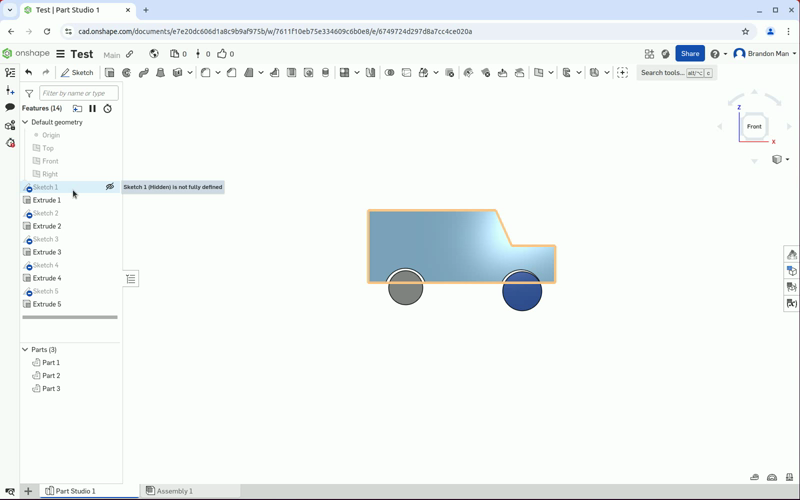
click(73, 189)
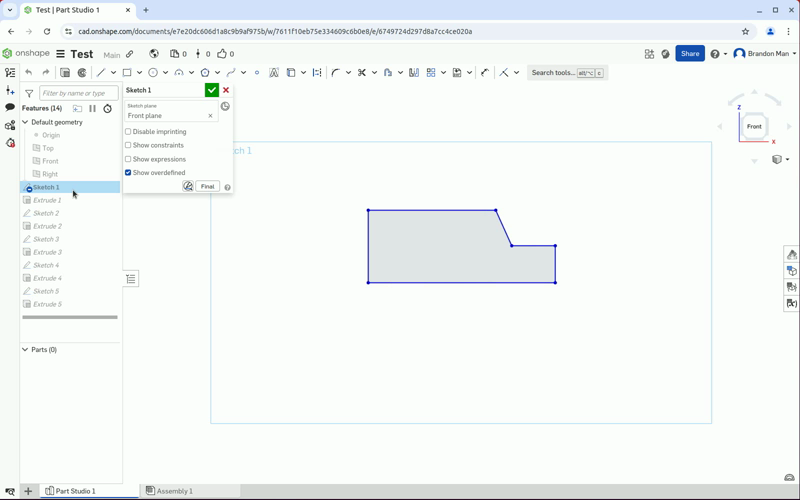
mouse_move(229, 92)
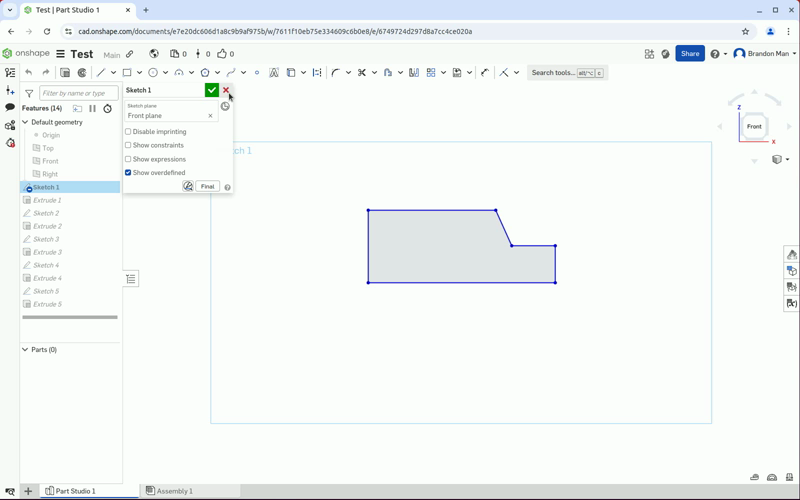
click(229, 92)
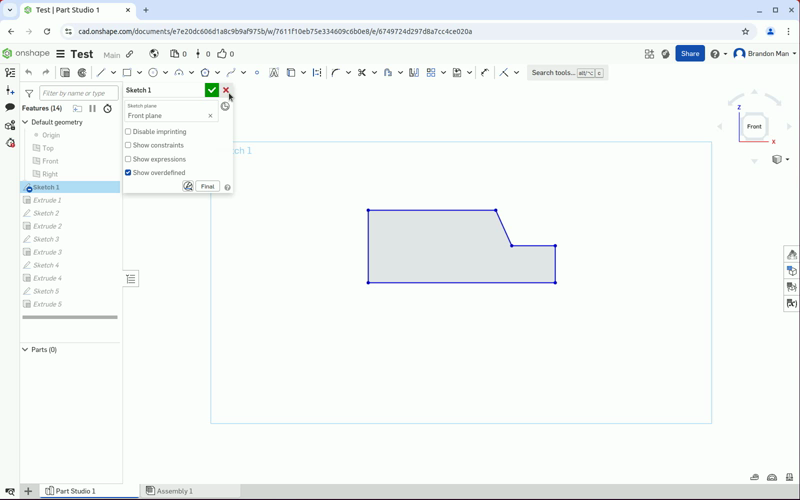
key(shift+s)
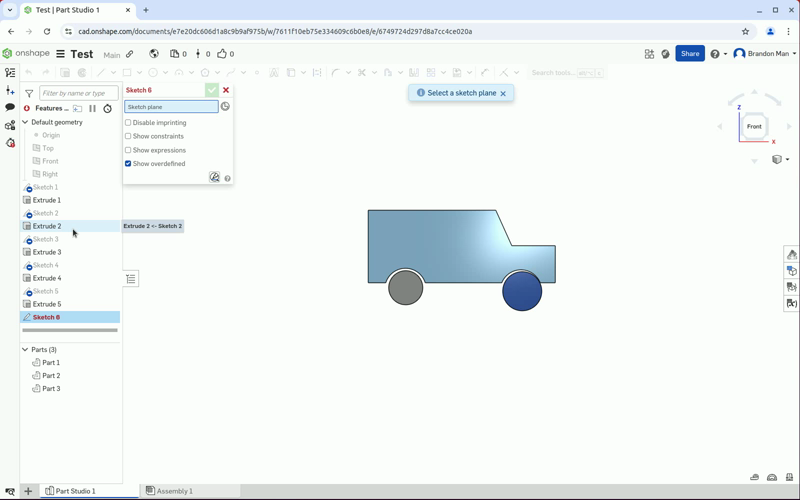
scroll(3)
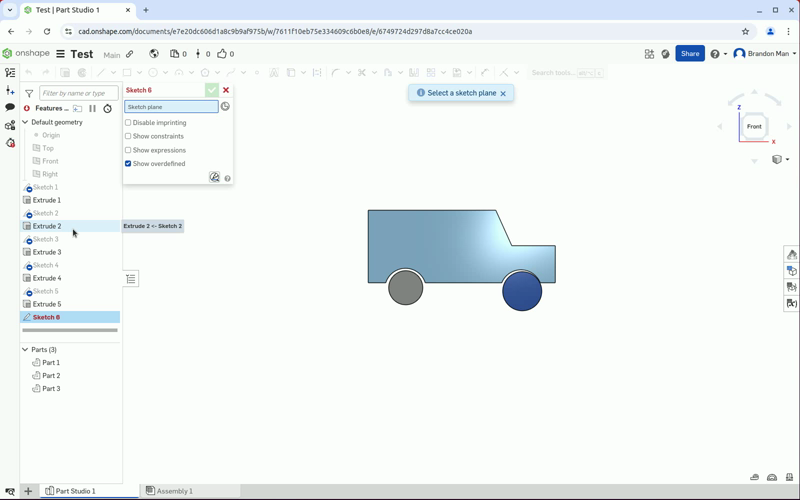
mouse_move(73, 163)
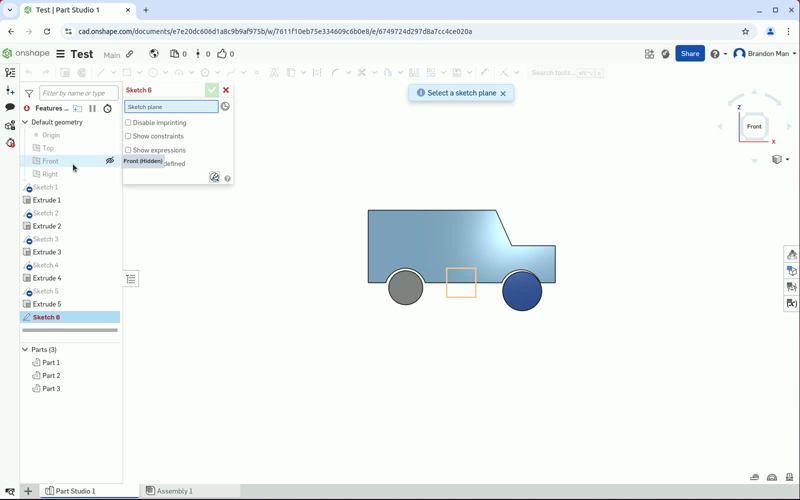
click(73, 163)
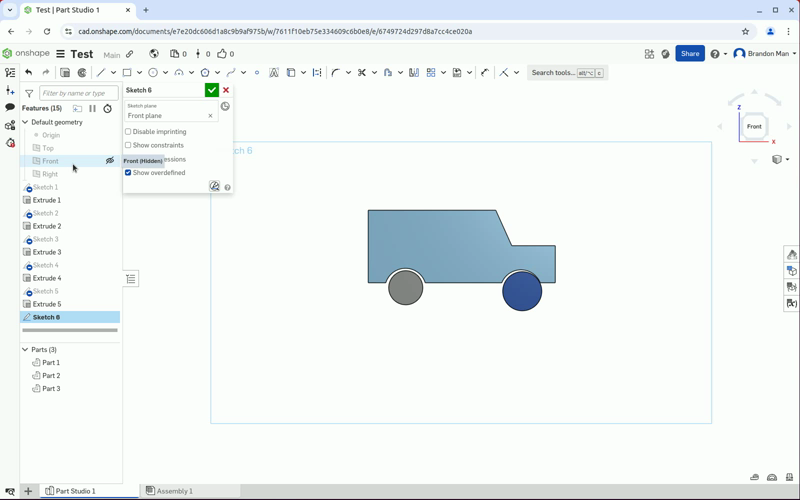
mouse_move(73, 352)
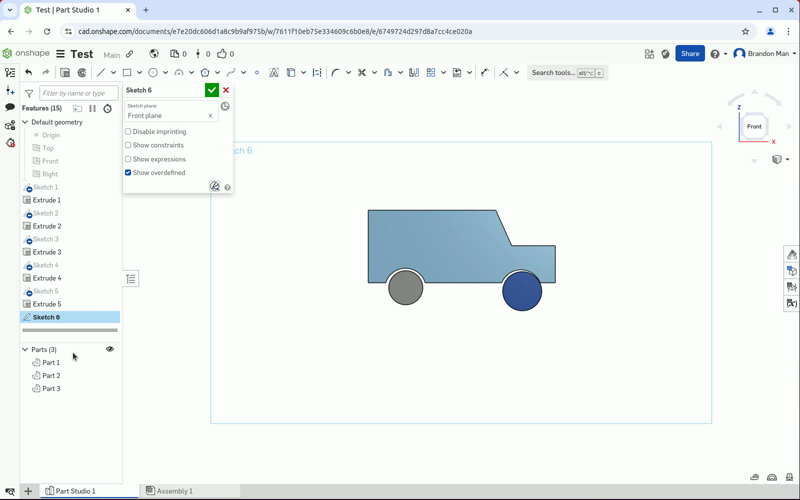
key(y)
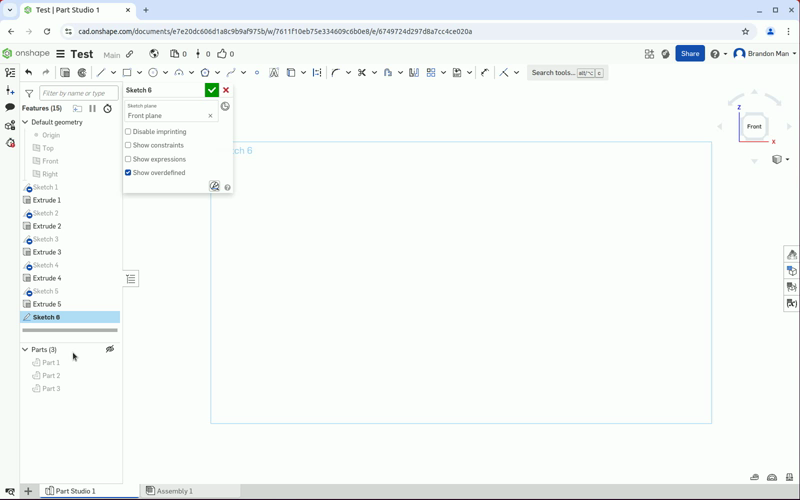
key(l)
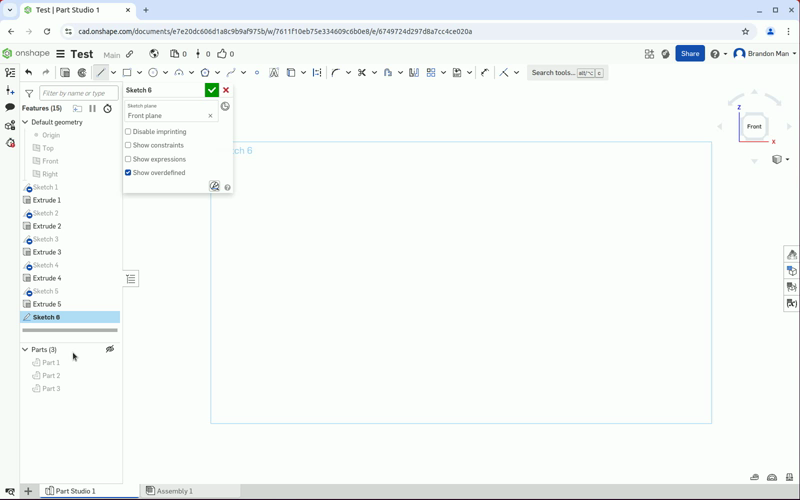
key_down(shift)
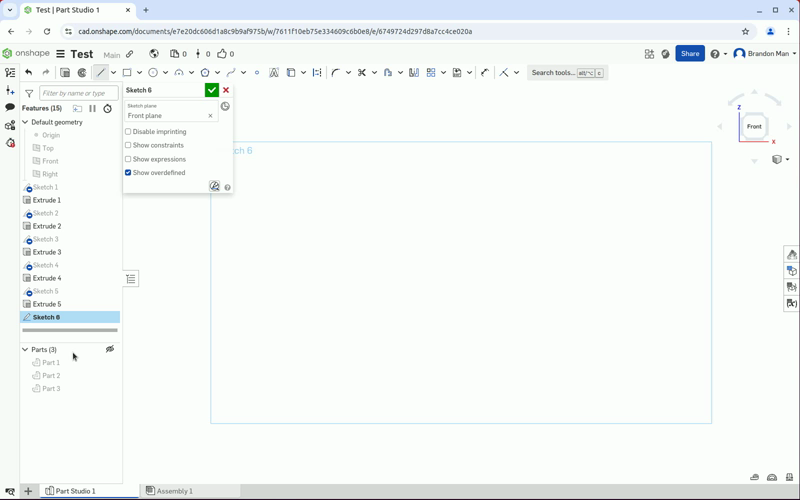
mouse_move(460, 243)
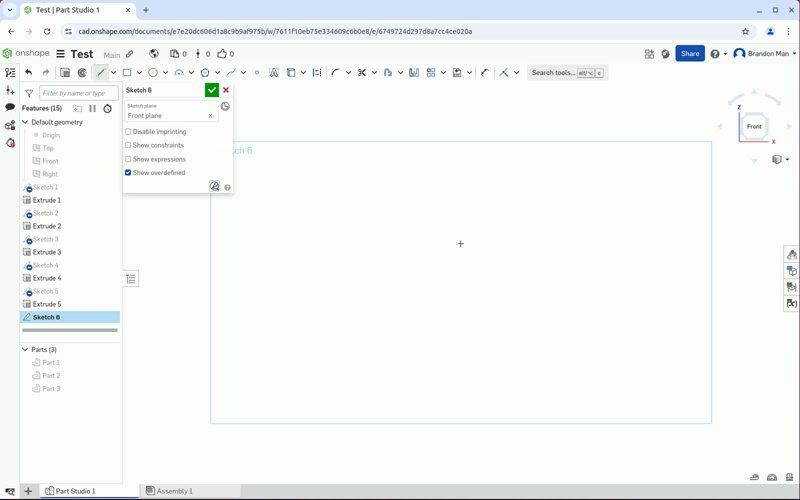
click(460, 243)
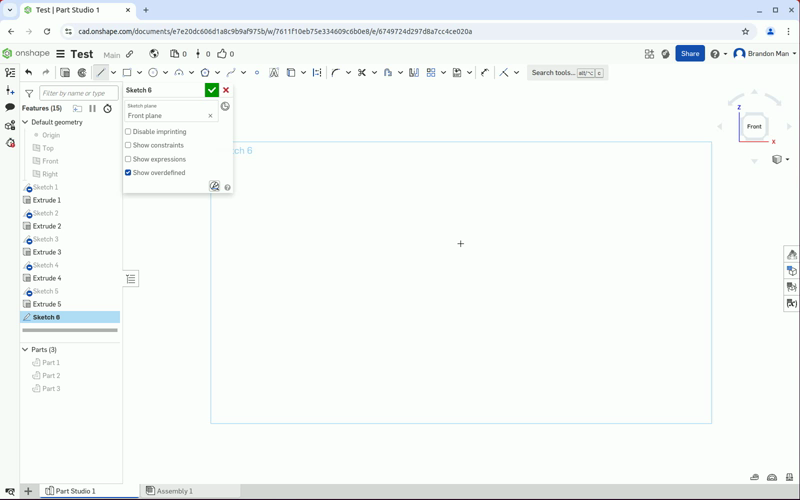
key_up(shift)
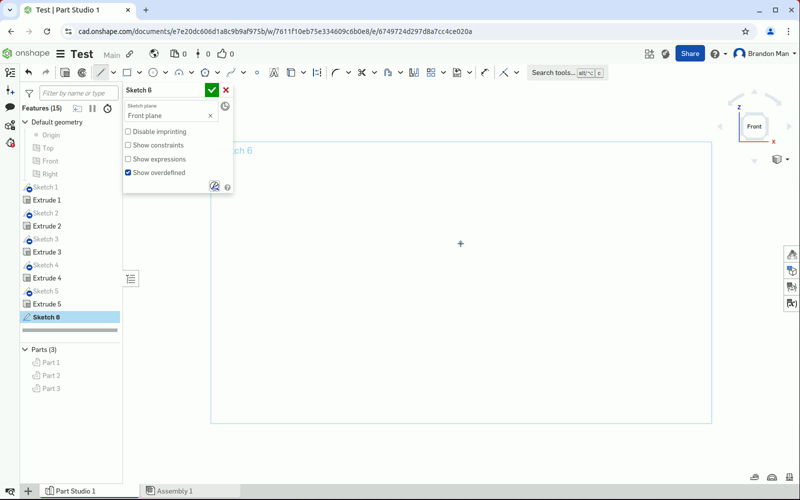
key_down(shift)
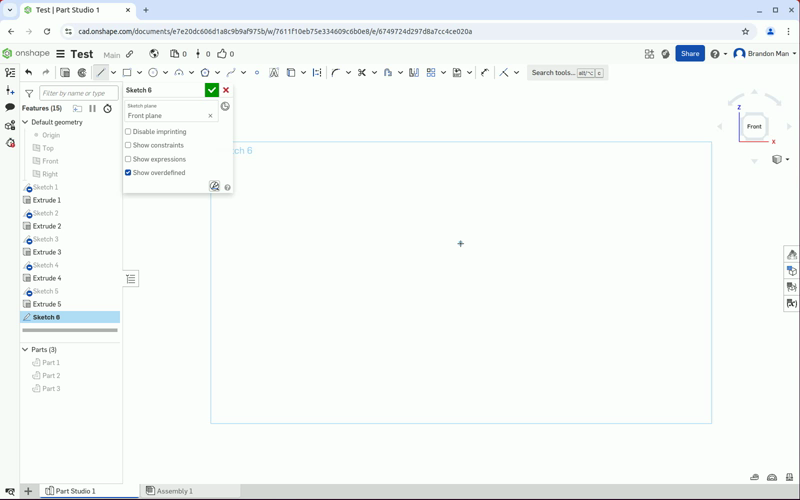
mouse_move(490, 243)
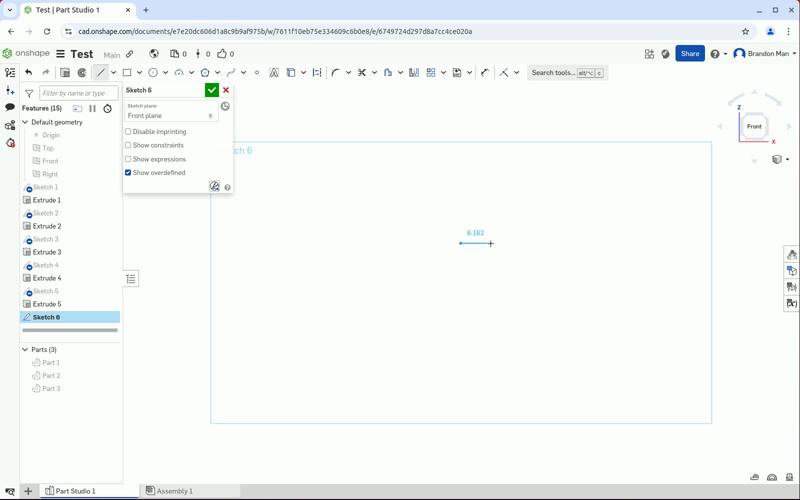
mouse_move(496, 243)
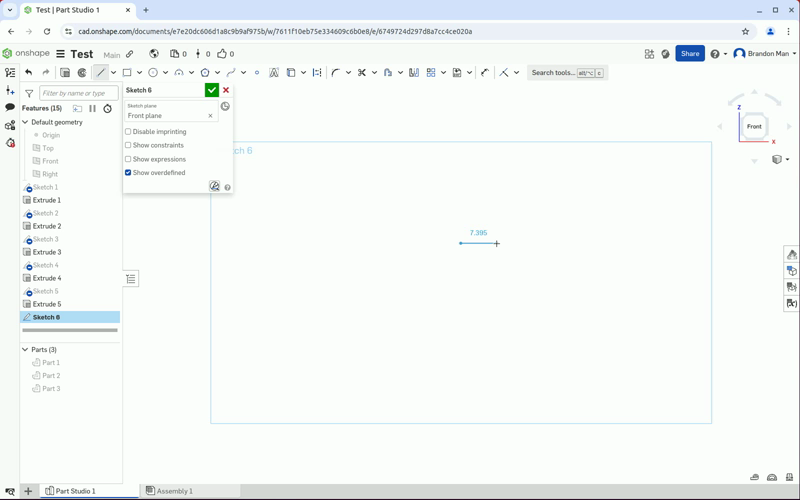
click(496, 243)
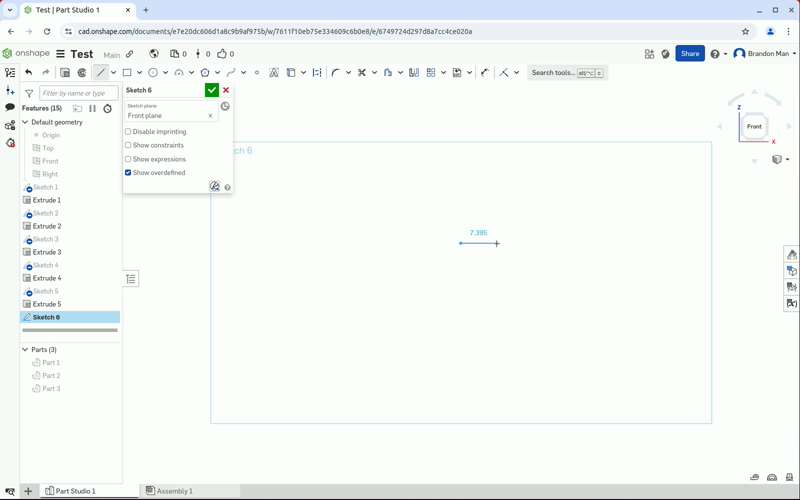
key_up(shift)
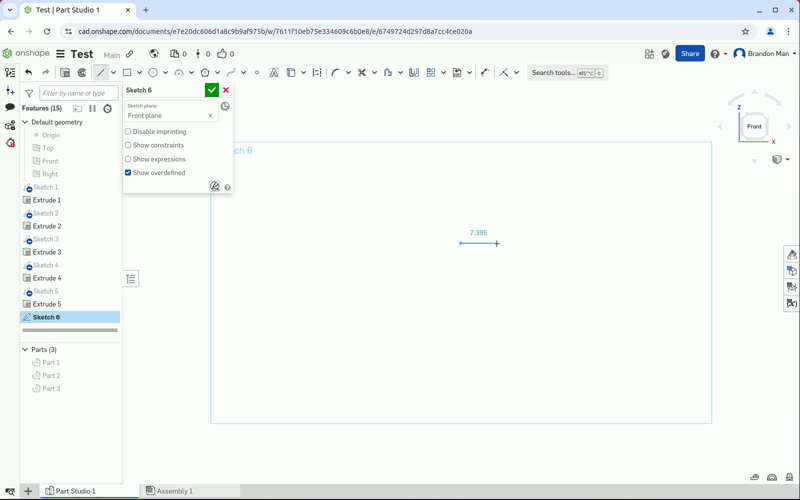
key_down(shift)
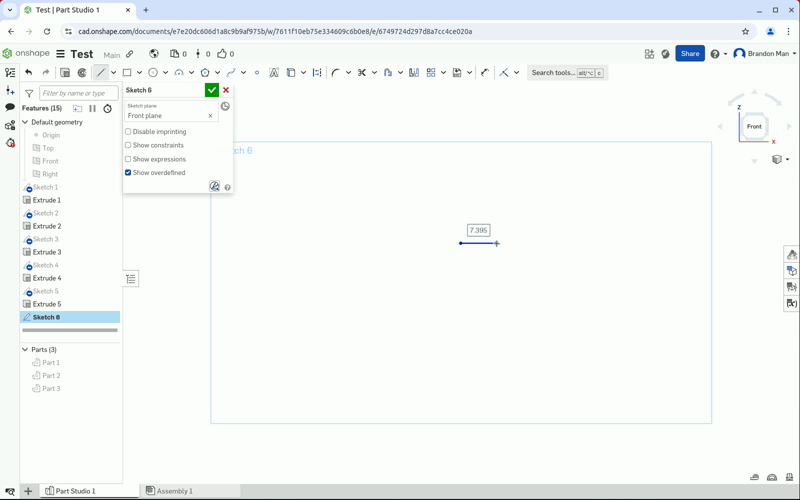
mouse_move(526, 243)
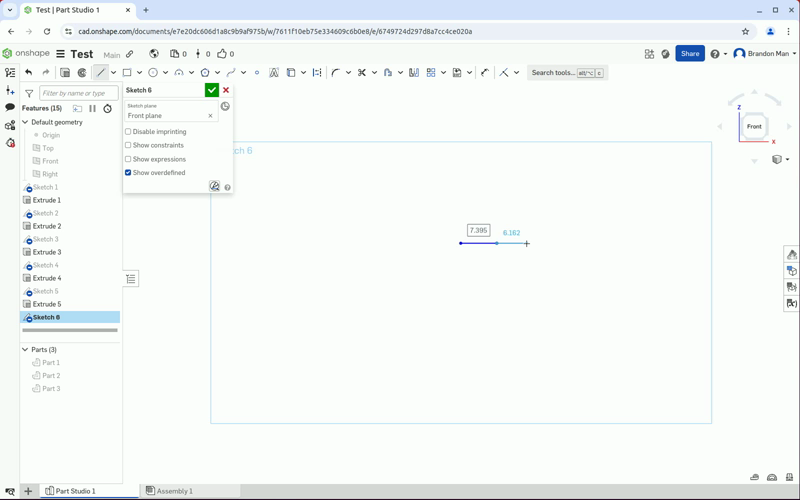
mouse_move(496, 216)
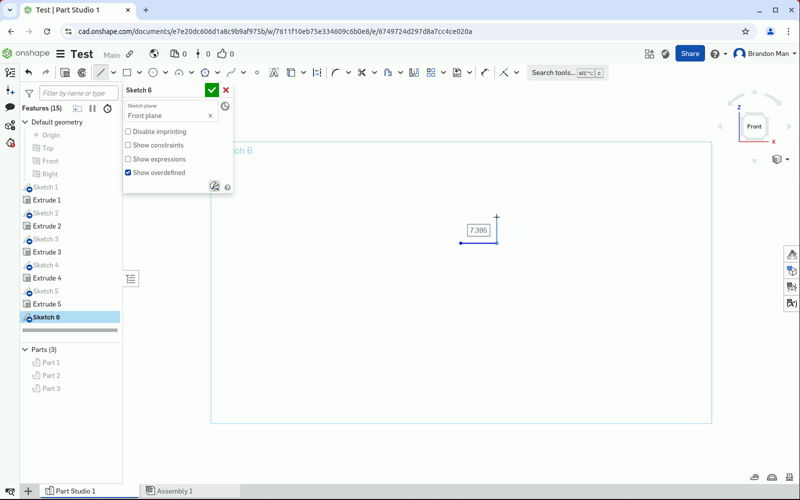
click(496, 216)
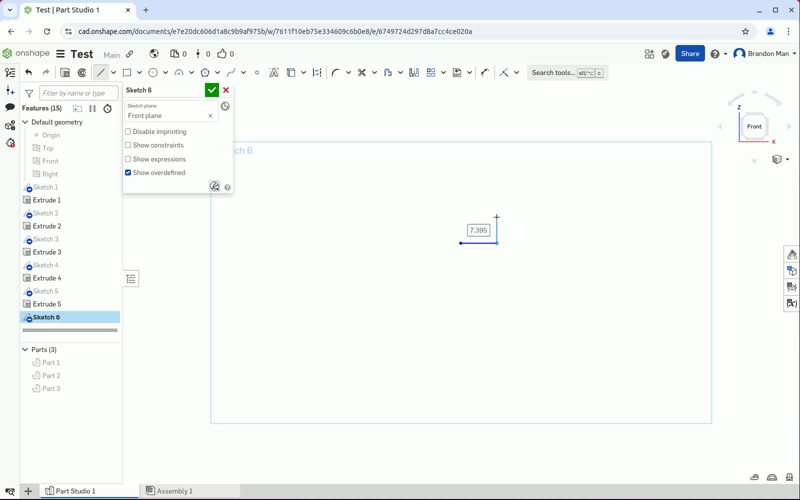
key_up(shift)
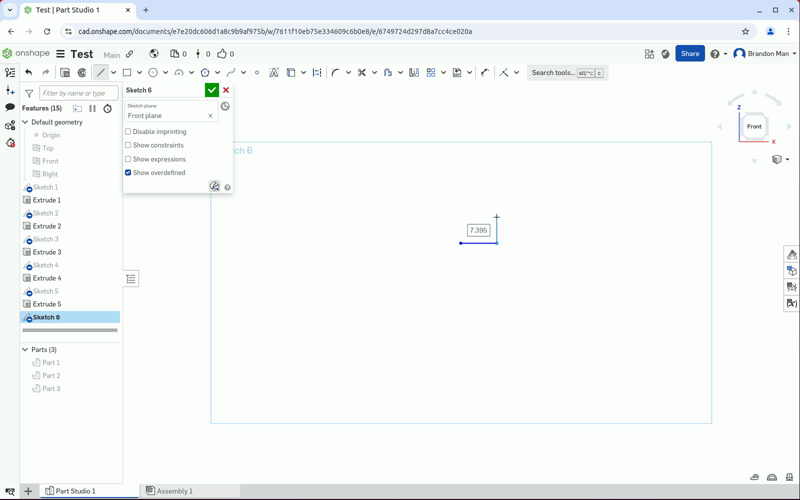
key_down(shift)
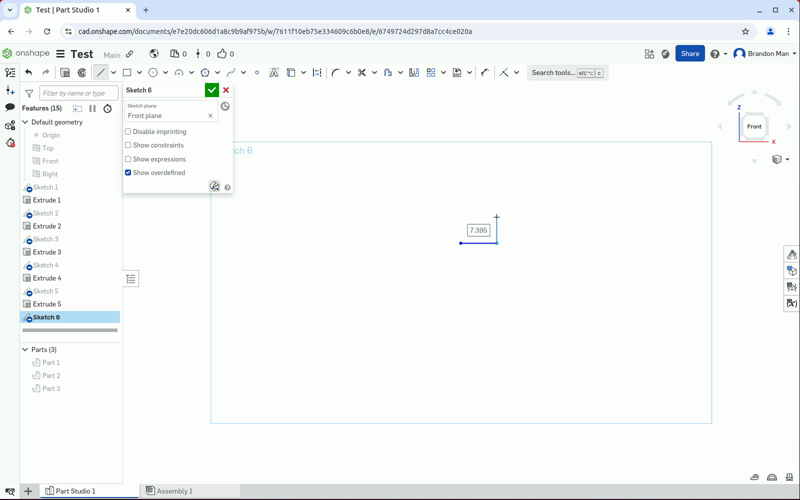
mouse_move(526, 216)
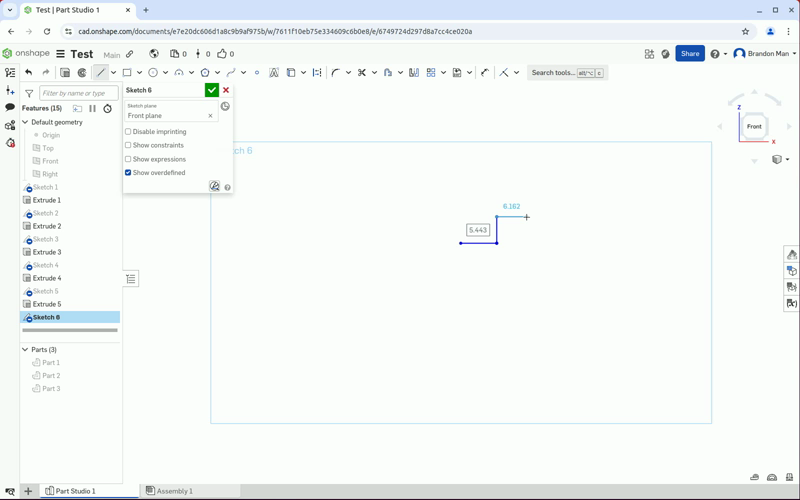
mouse_move(460, 216)
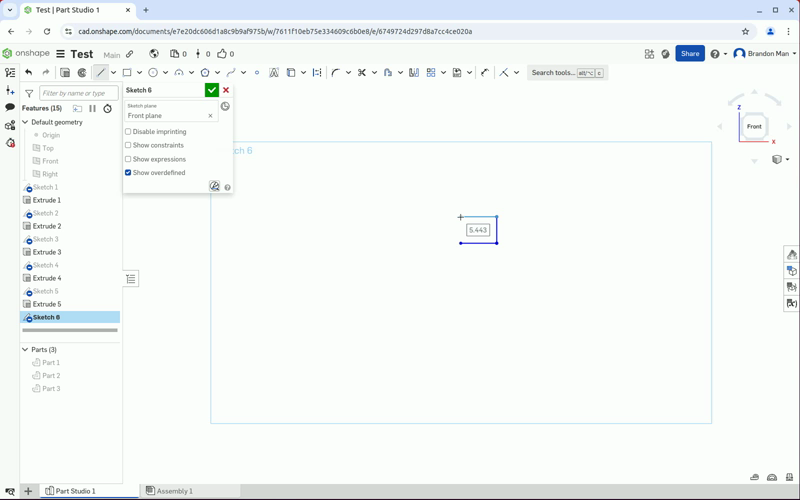
click(460, 216)
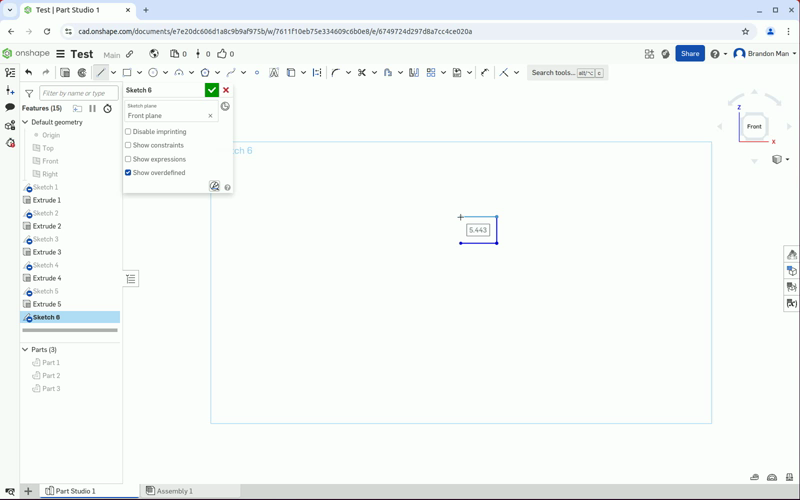
key_up(shift)
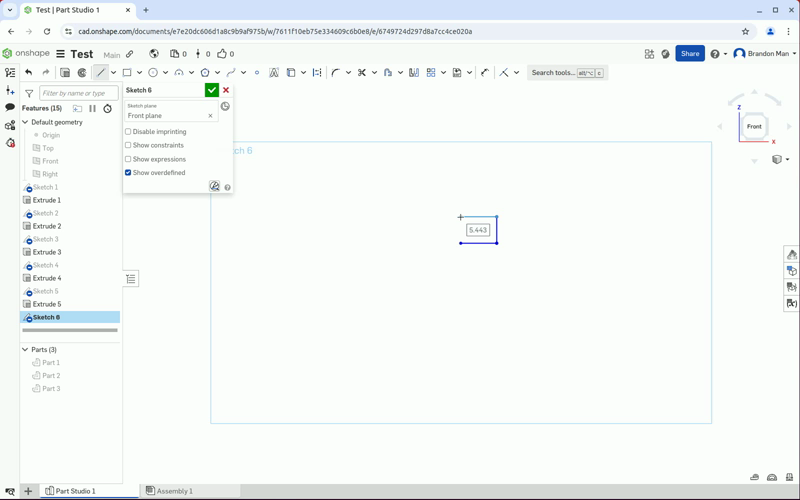
mouse_move(490, 216)
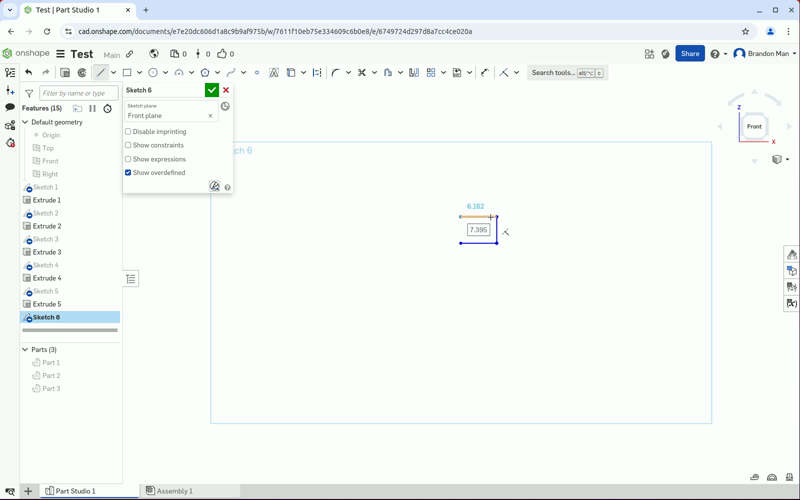
key_down(shift)
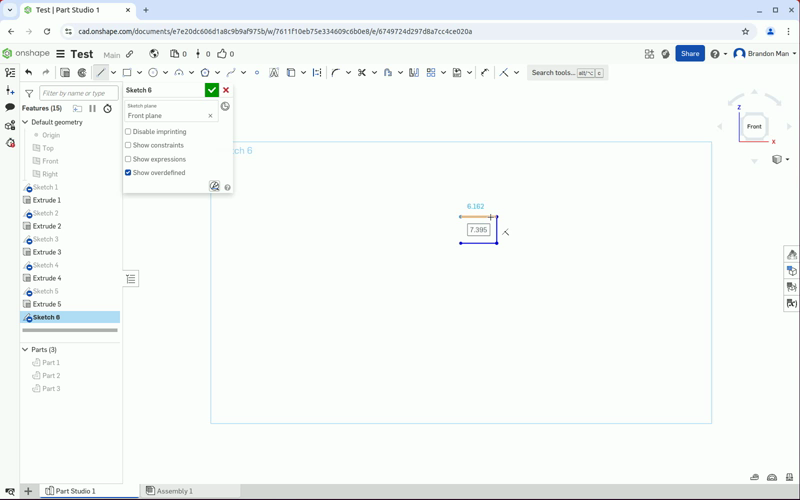
mouse_move(460, 243)
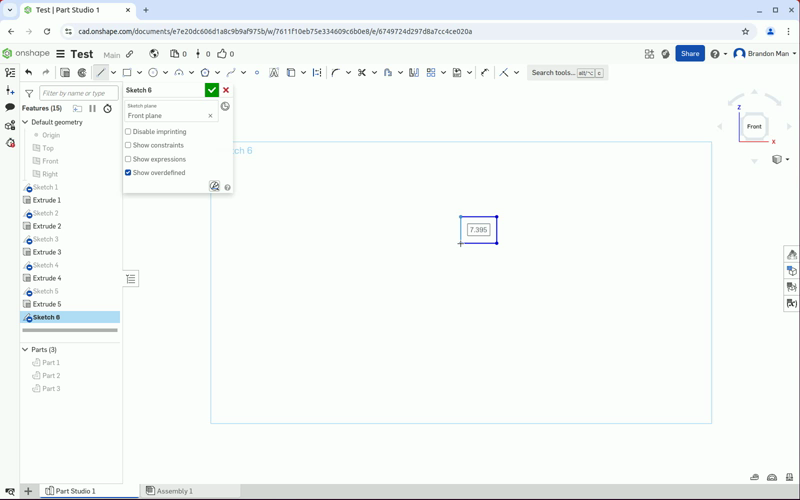
key_up(shift)
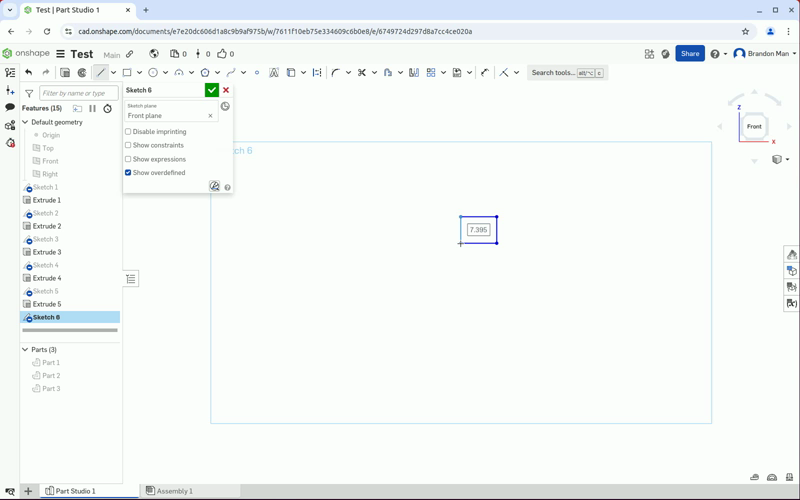
click(460, 243)
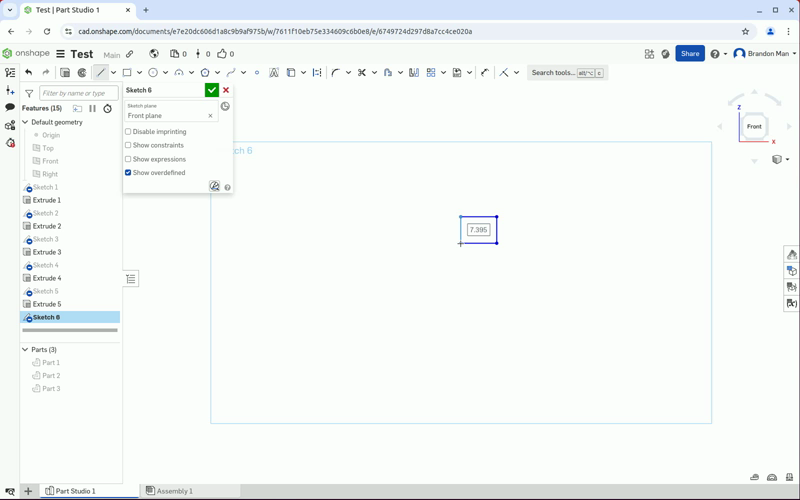
key(esc)
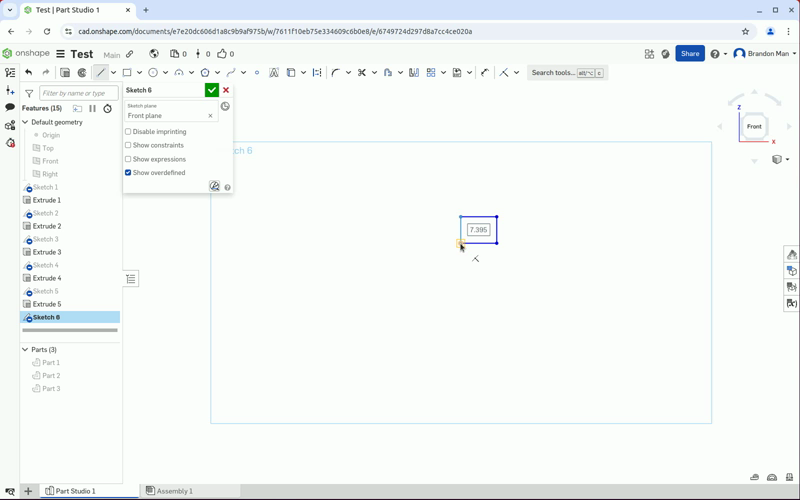
mouse_move(461, 227)
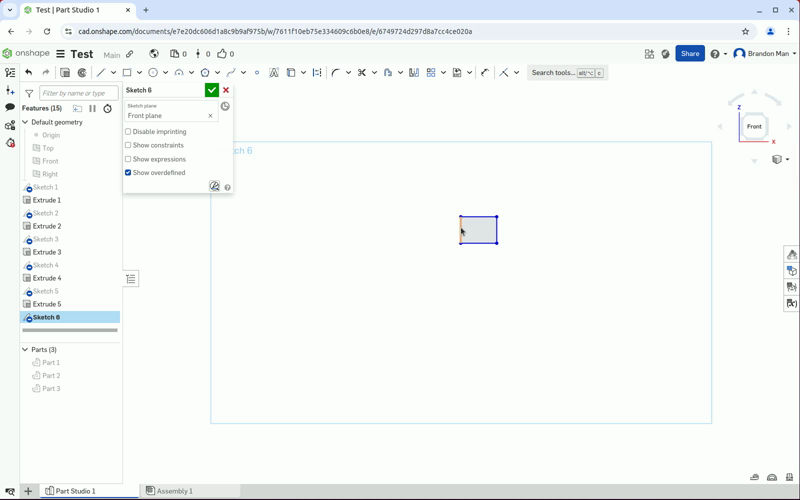
scroll(6)
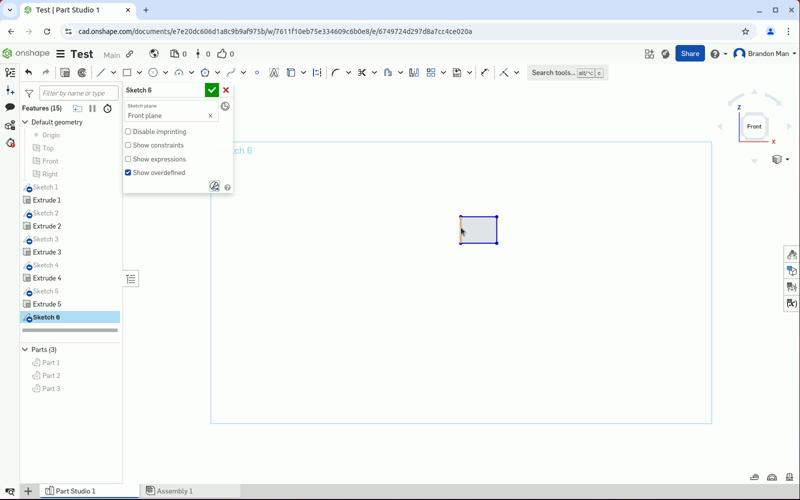
scroll(6)
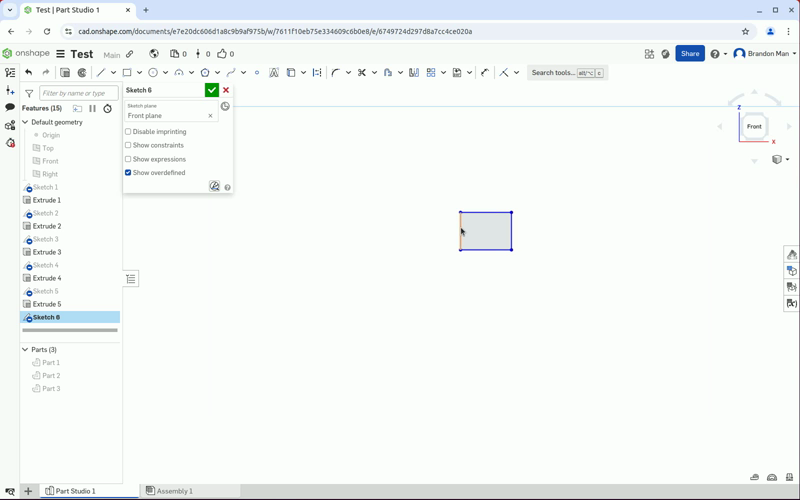
scroll(6)
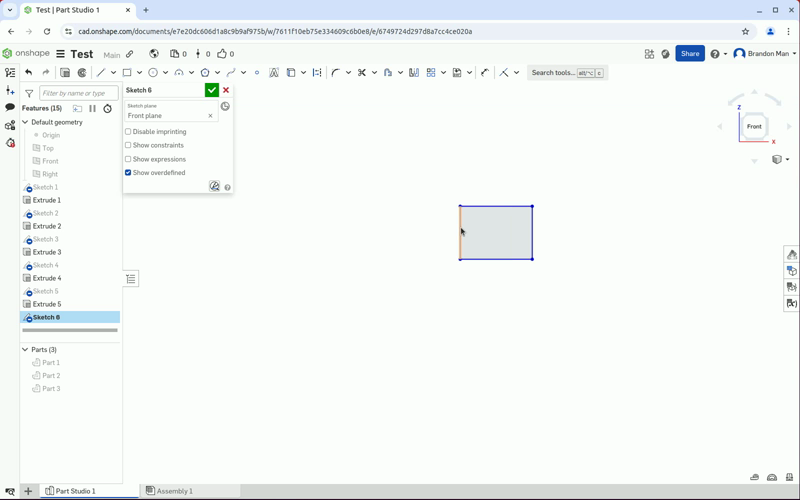
scroll(6)
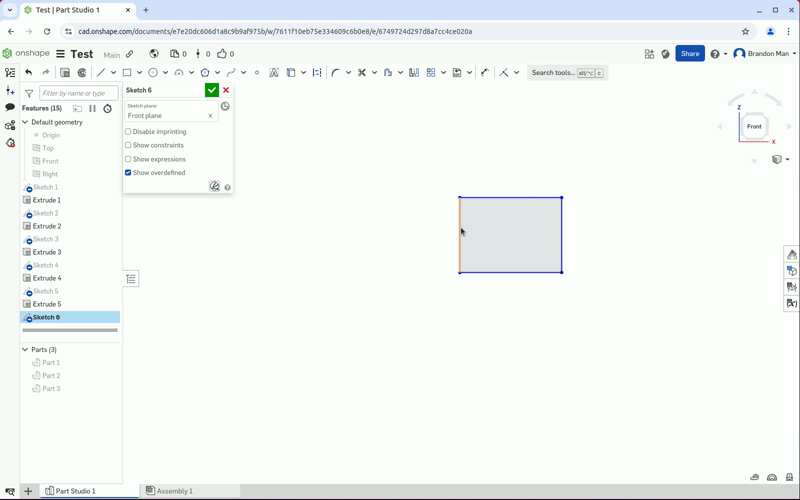
scroll(6)
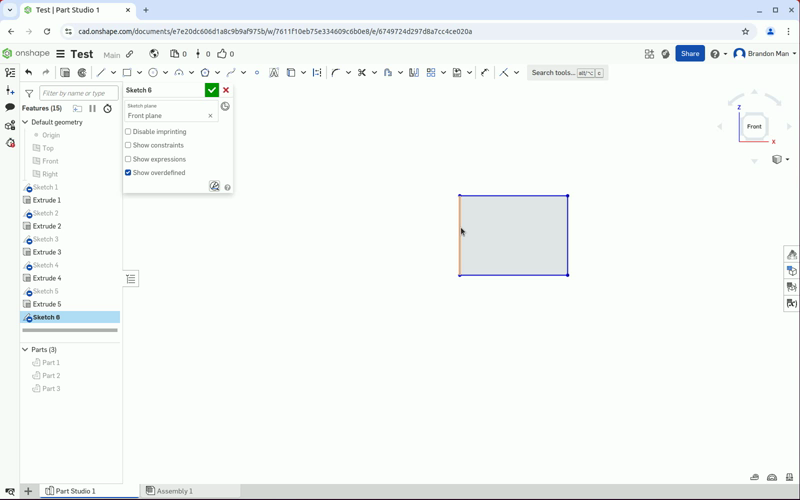
scroll(6)
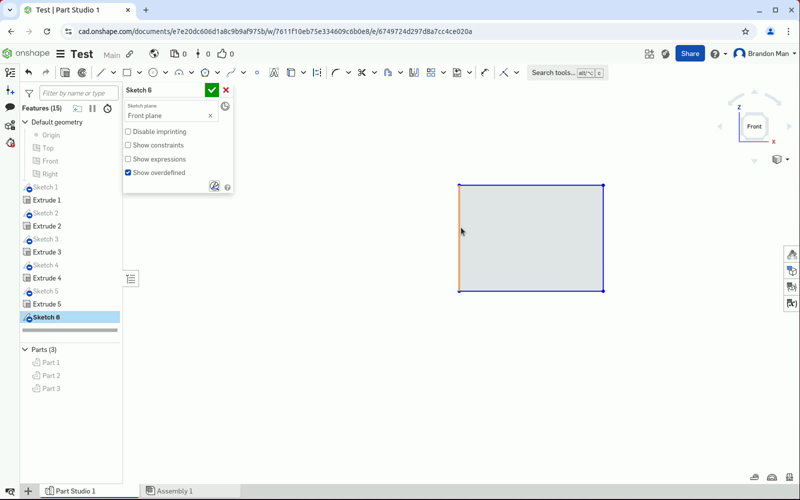
scroll(6)
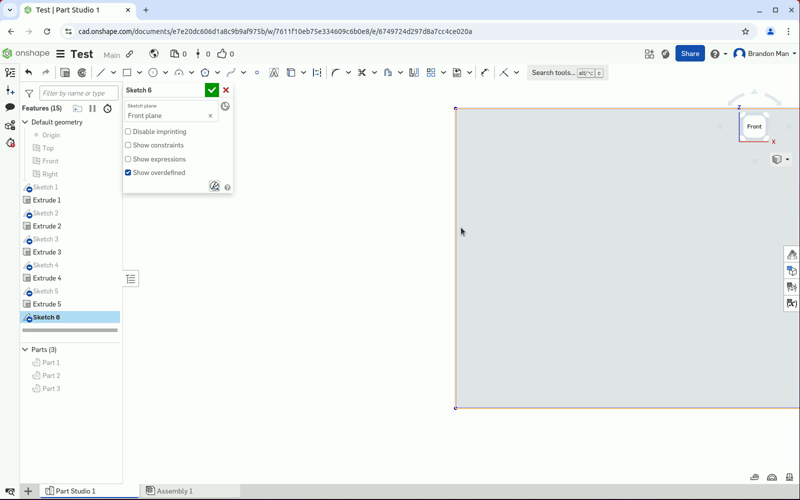
click(461, 227)
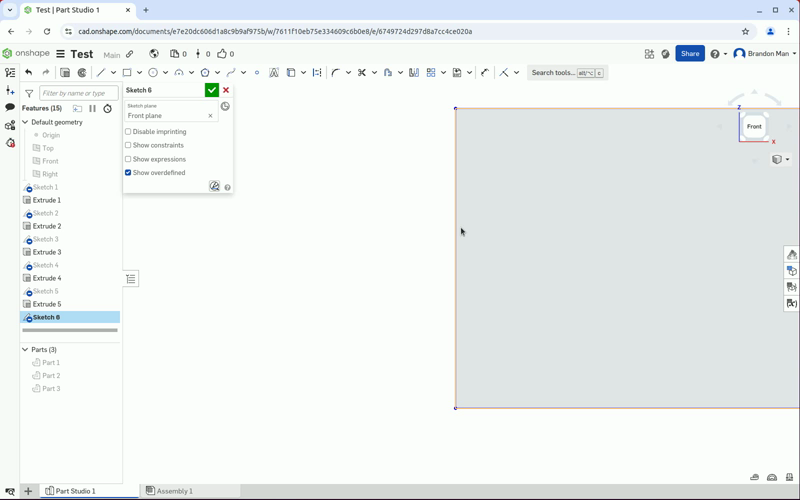
scroll(-6)
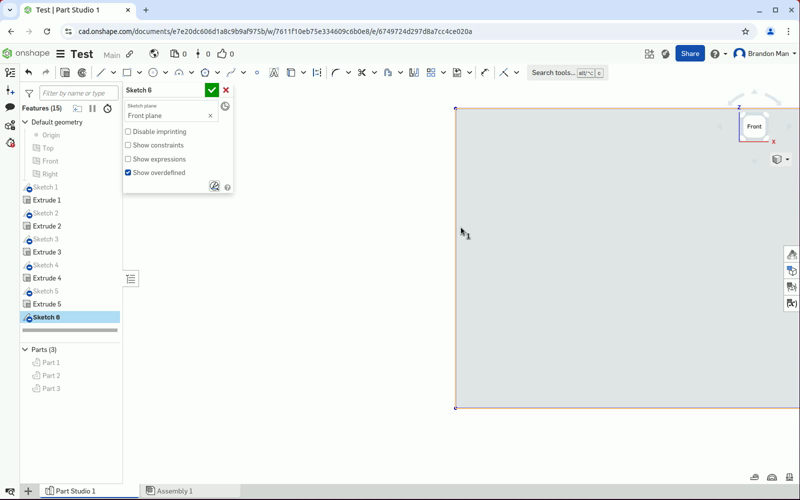
scroll(-6)
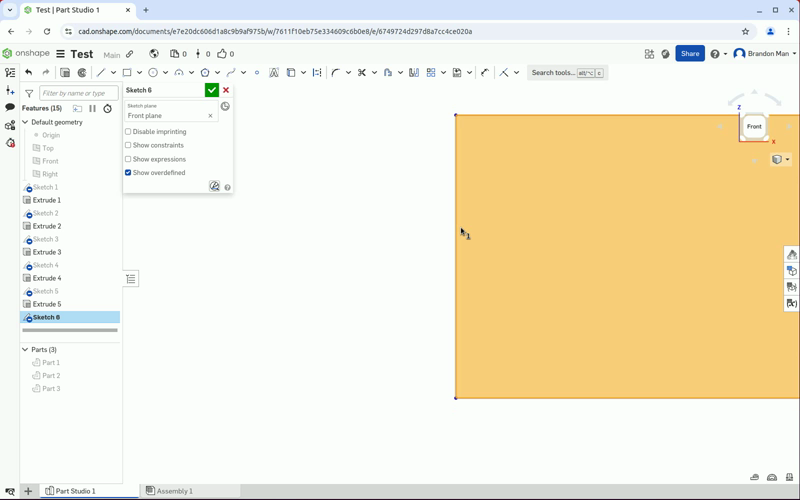
scroll(-6)
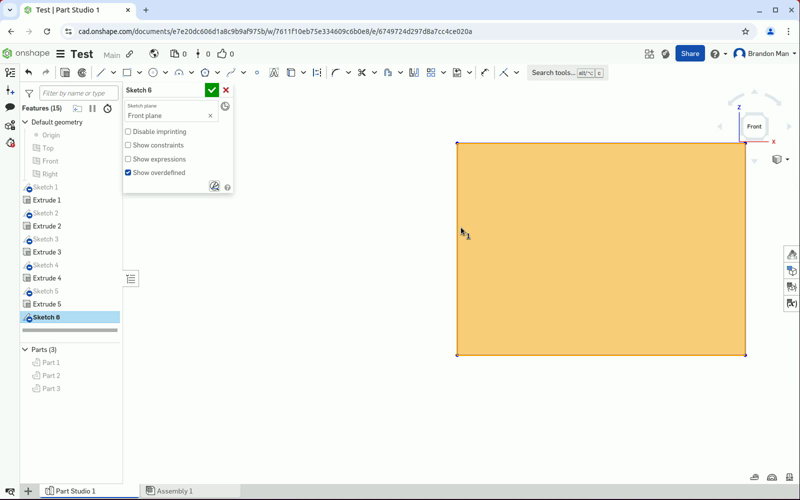
scroll(-6)
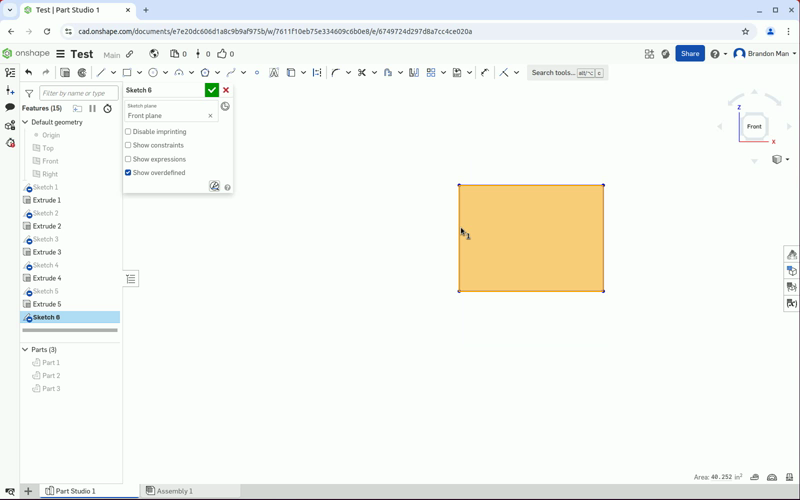
scroll(-6)
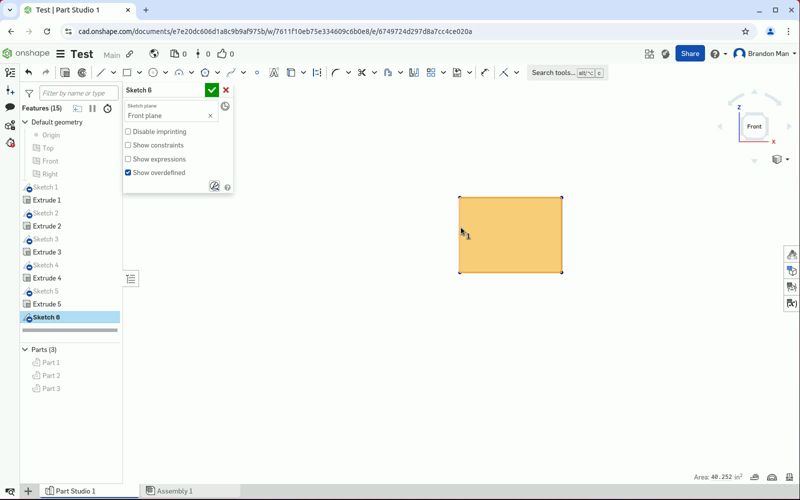
scroll(-6)
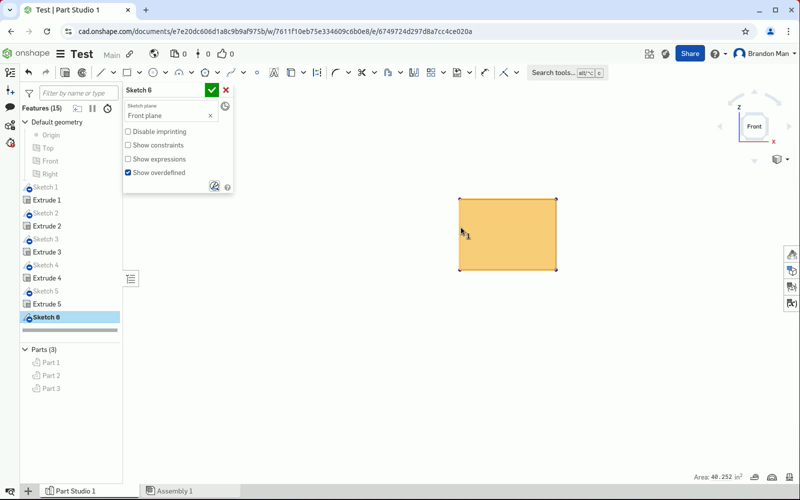
scroll(-6)
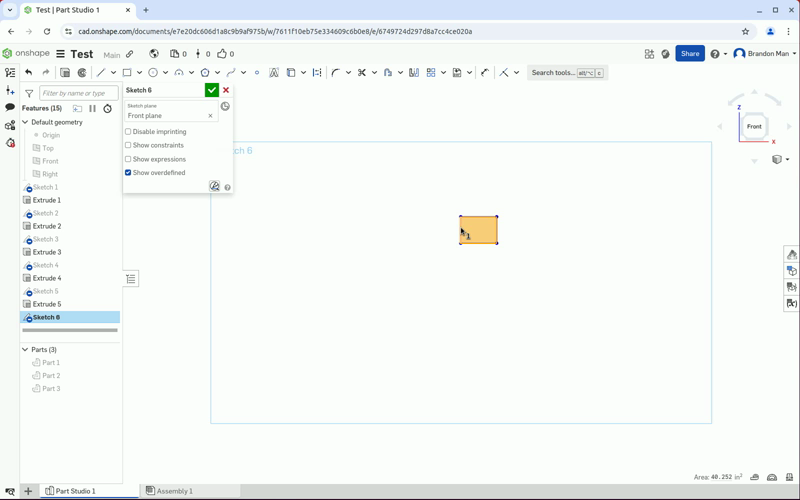
mouse_move(73, 352)
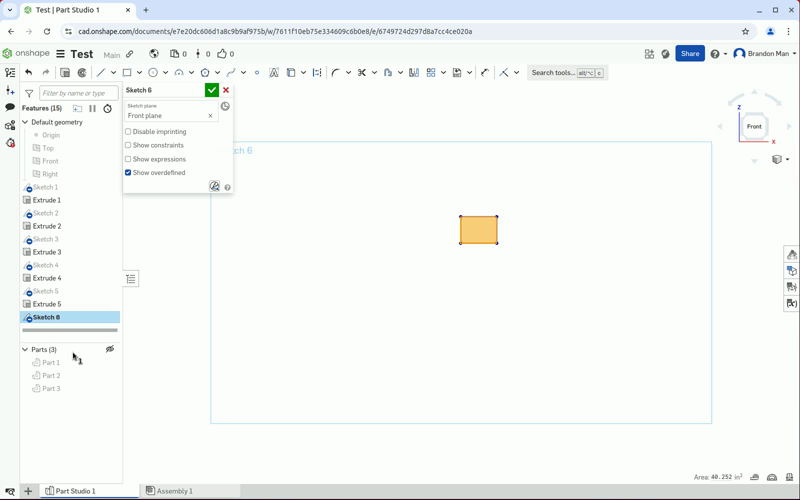
key(shift+y)
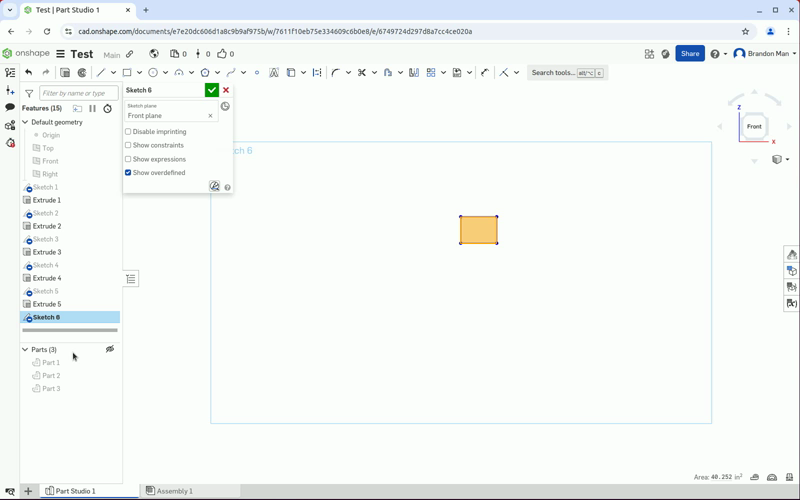
key(shift+e)
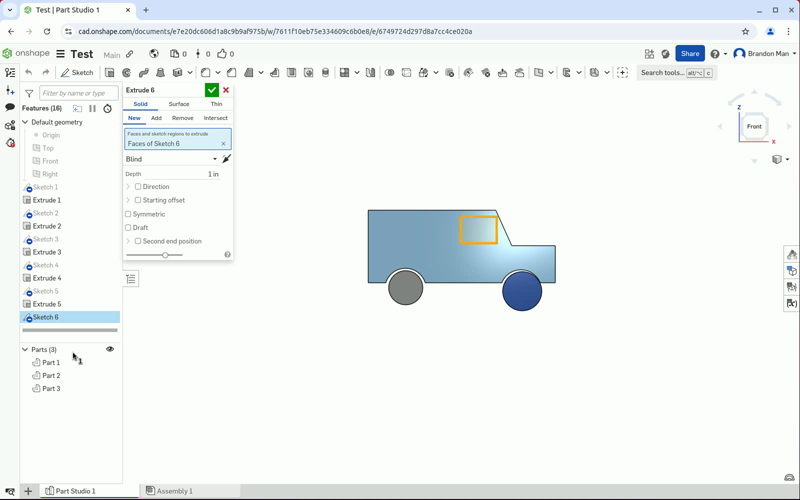
mouse_move(143, 106)
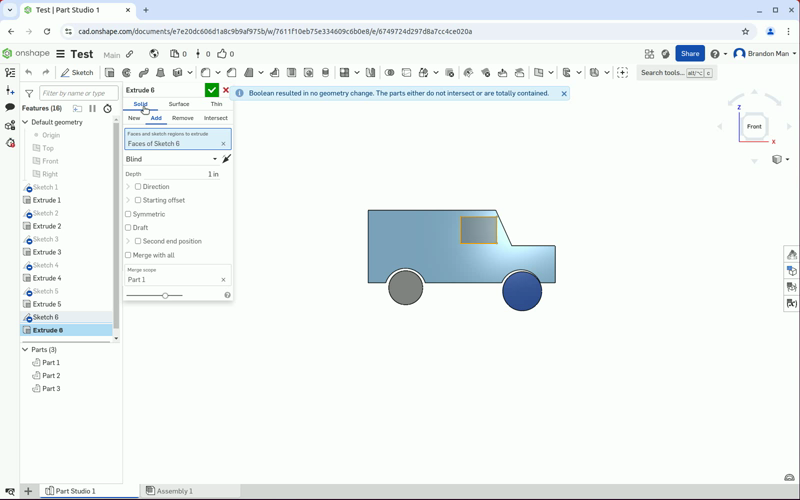
click(143, 106)
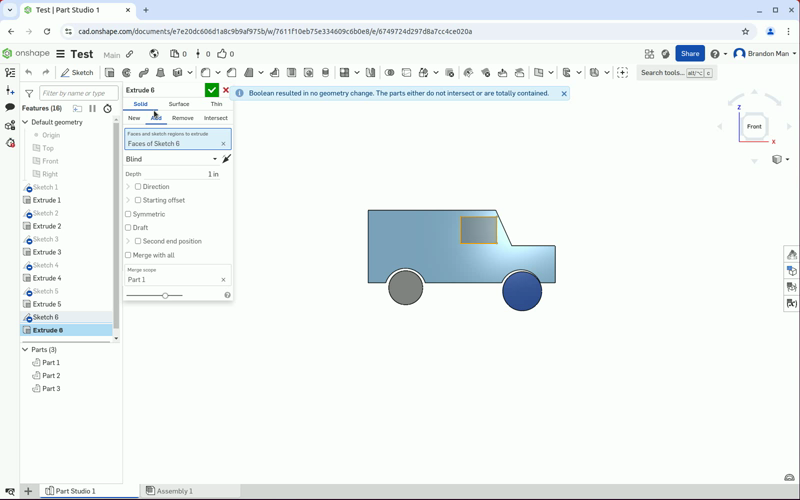
mouse_move(186, 120)
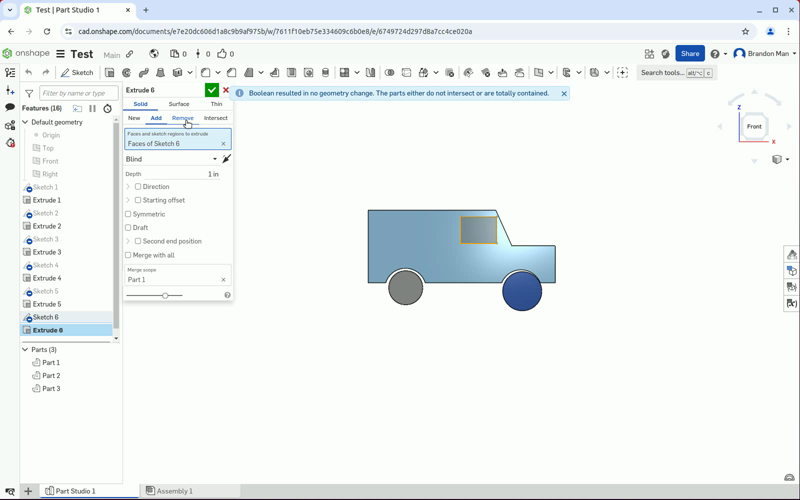
click(186, 120)
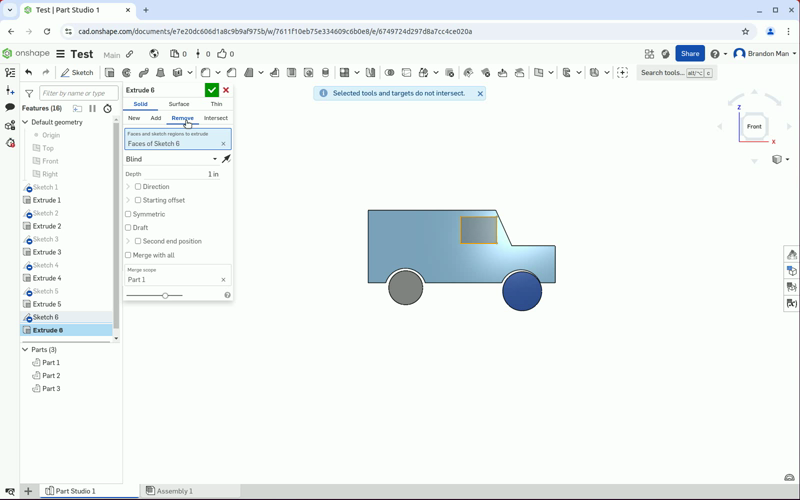
key(tab, 4)
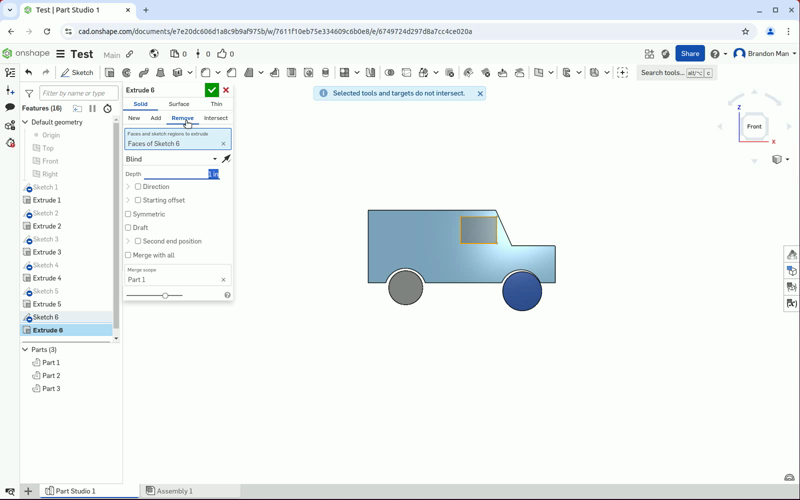
text(-57.77)
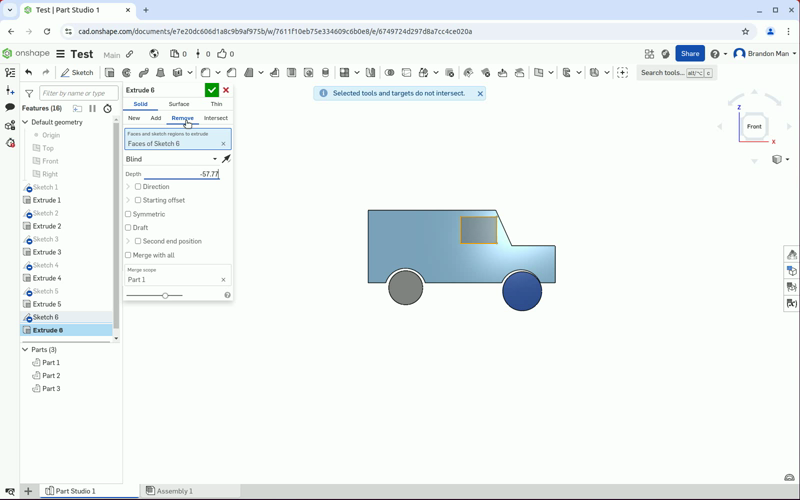
key(tab, 3)
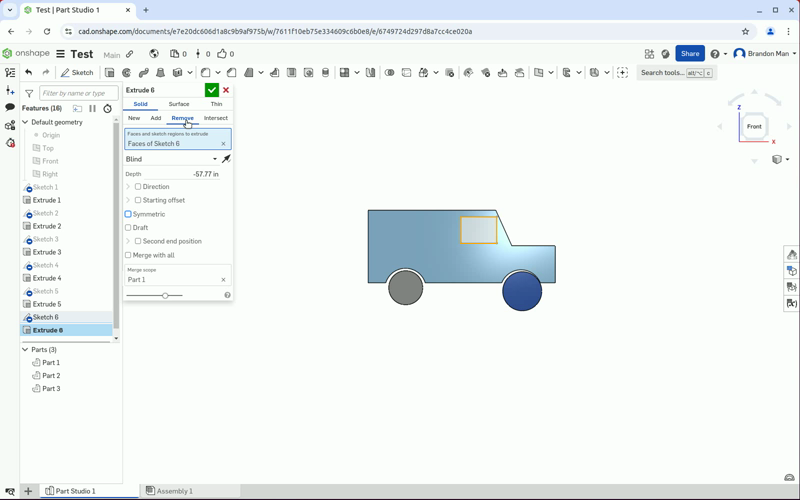
key(space)
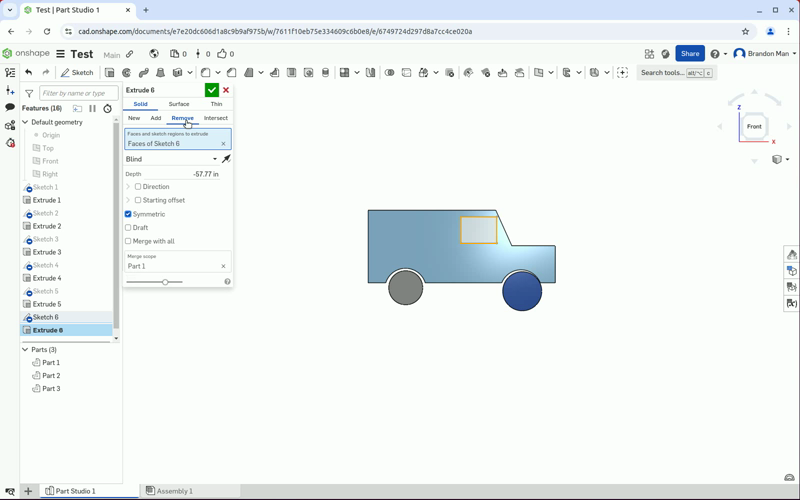
key(tab, 2)
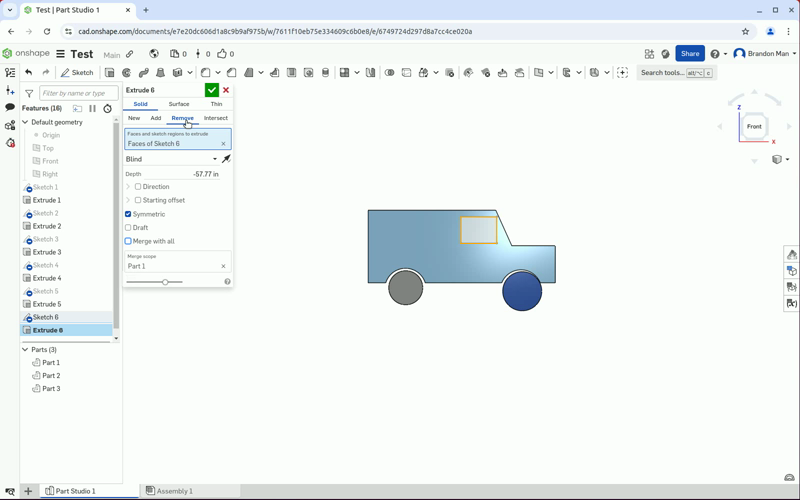
key(space)
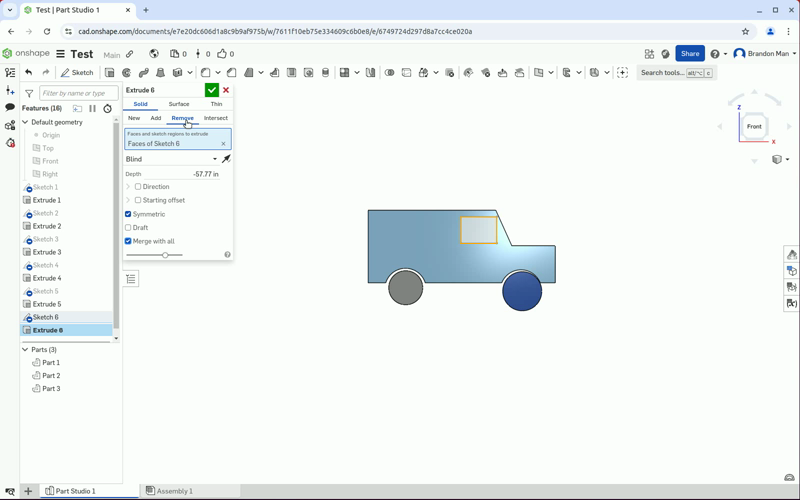
key(enter)
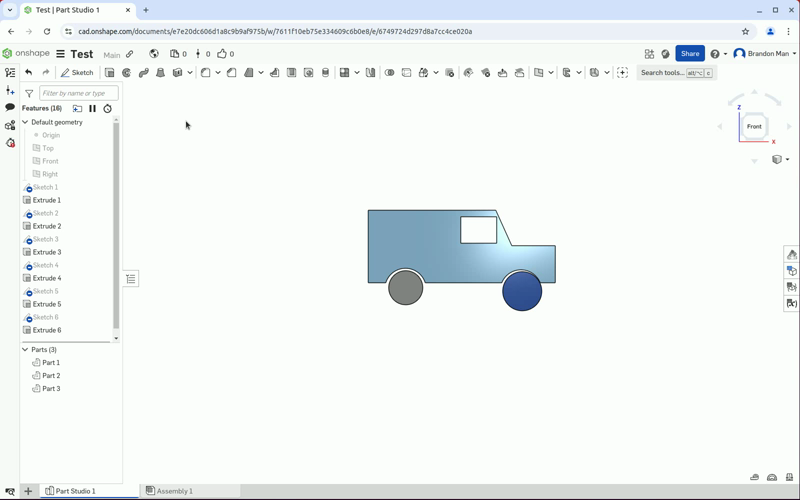
key(shift+h)
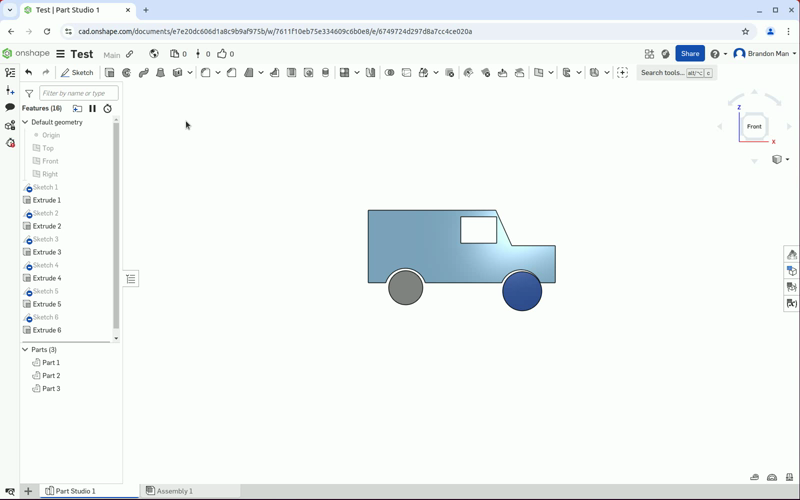
key(shift+h)
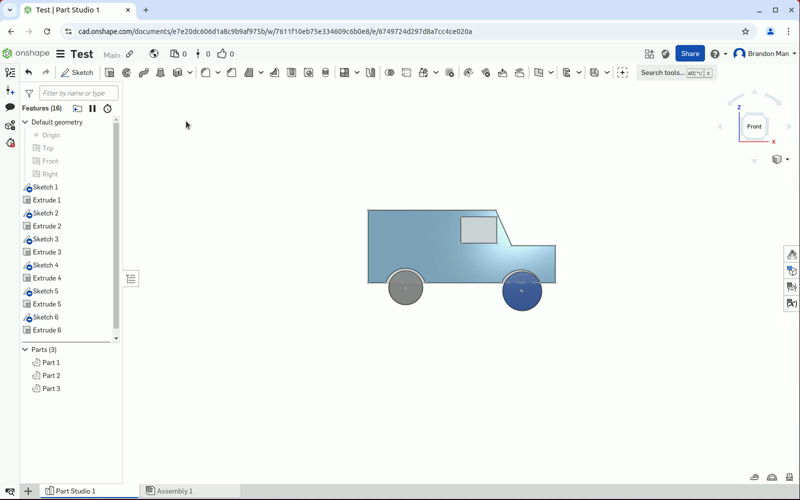
key(shift+7)
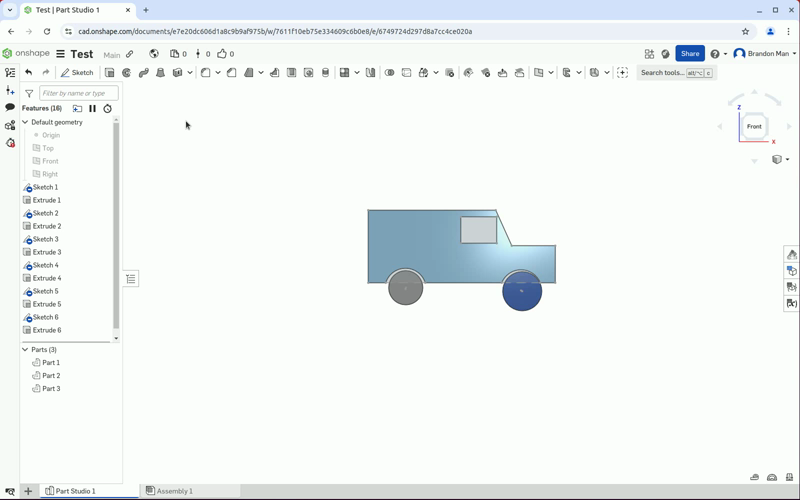
key(left, 2)
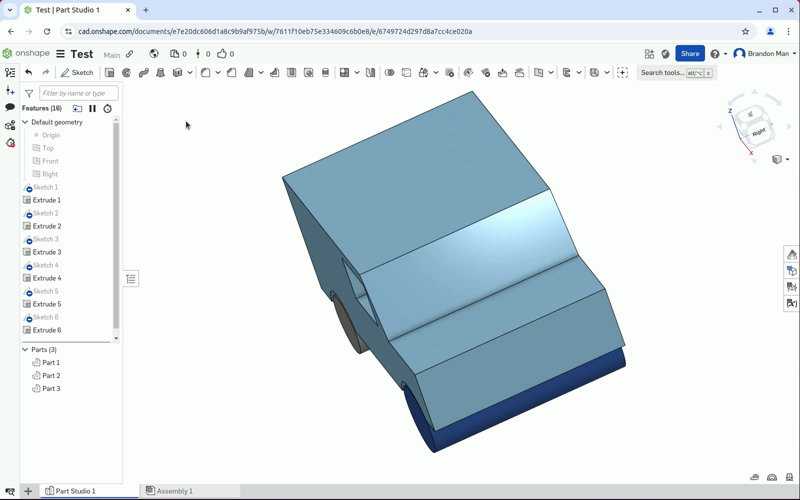
key(down, 2)
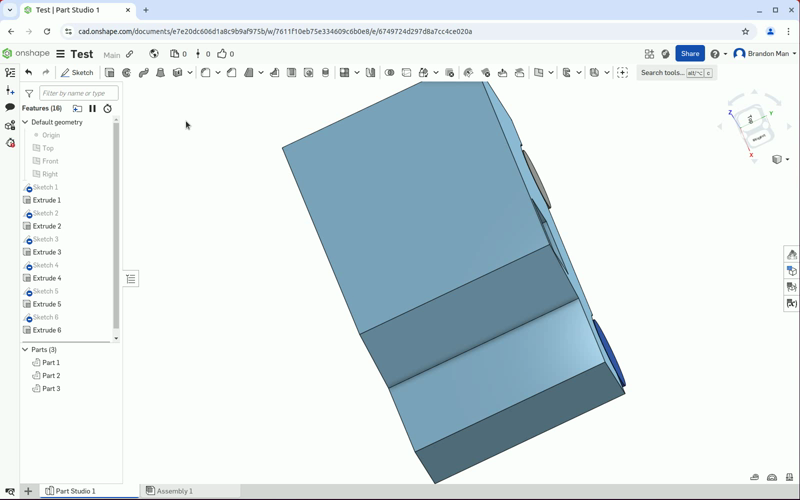
key(up, 2)
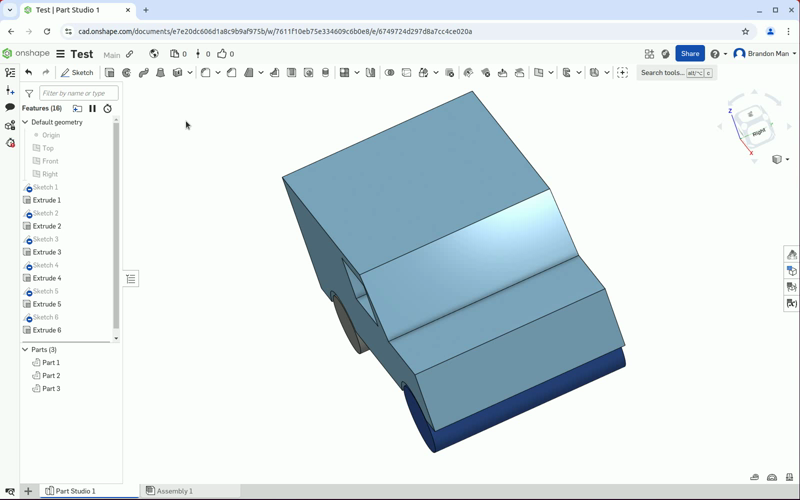
key(right, 2)
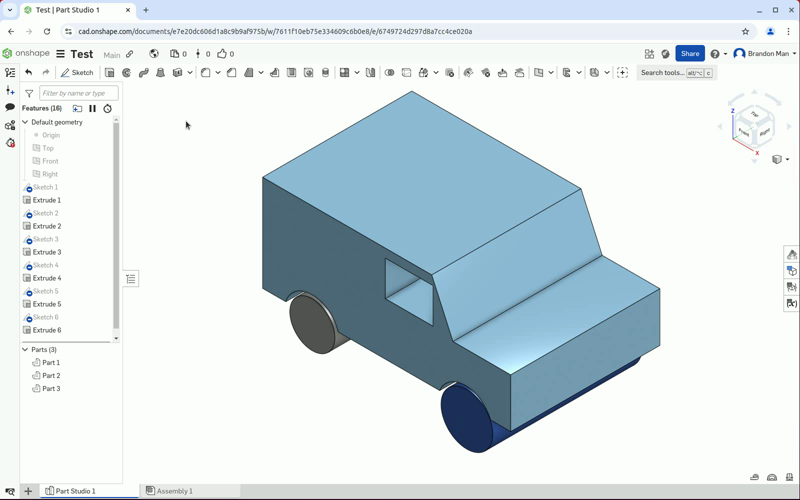
mouse_move(69, 189)
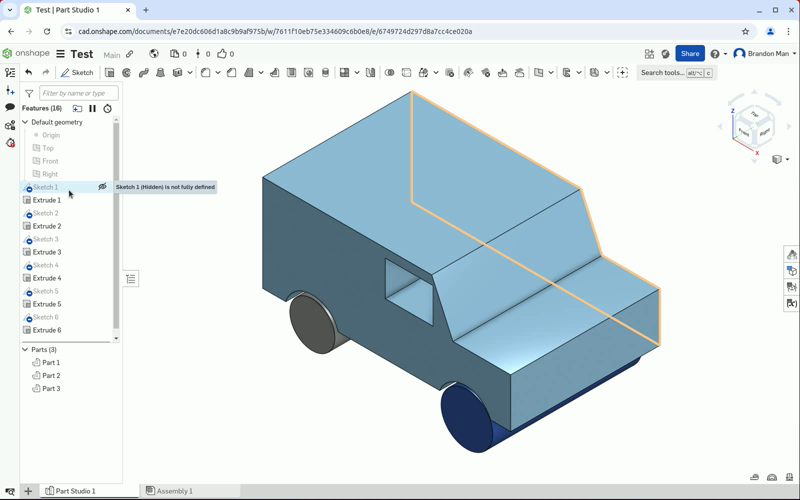
click(69, 189)